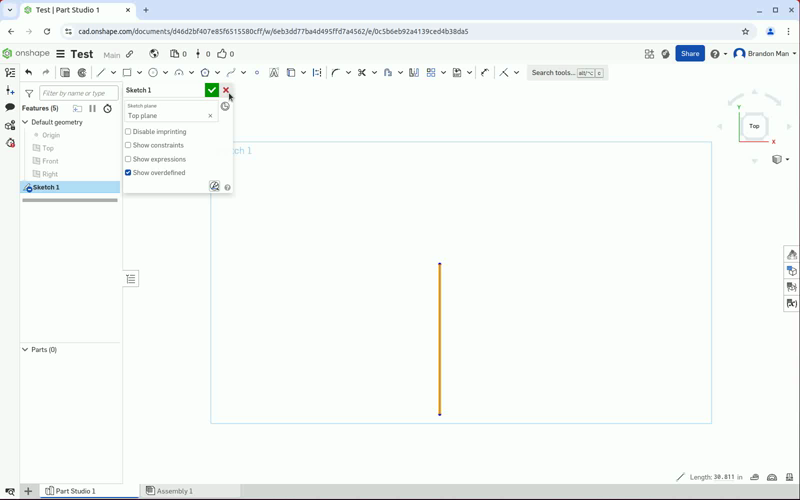
key(shift+h)
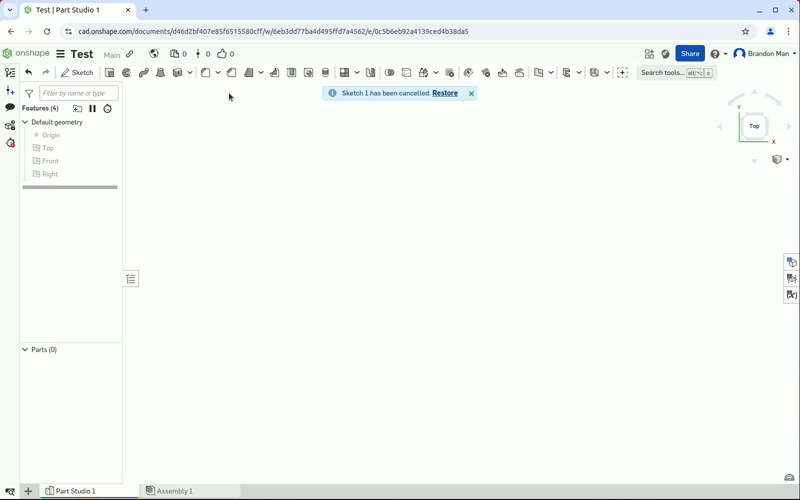
mouse_move(73, 352)
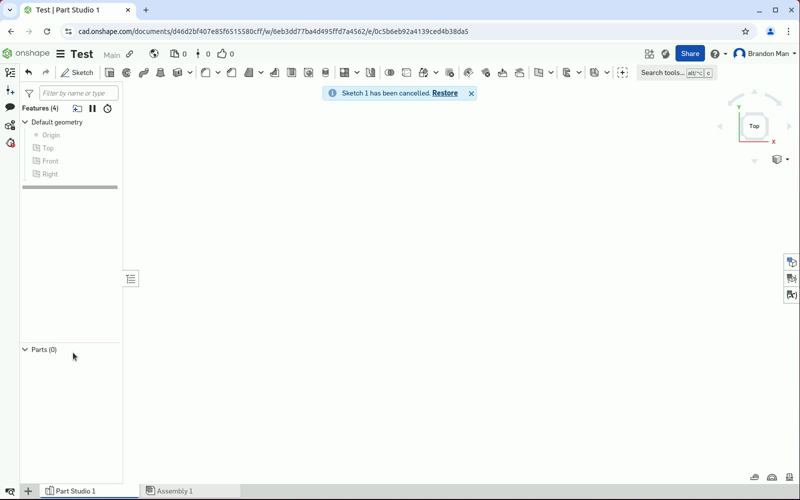
key(y)
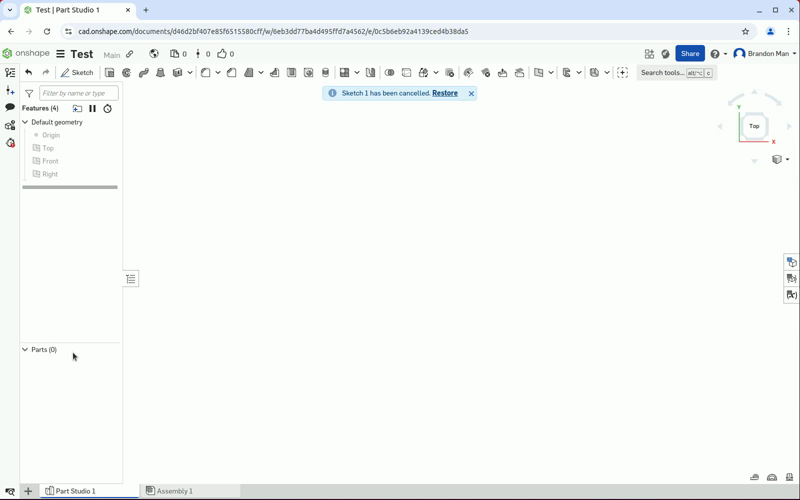
key(shift+p)
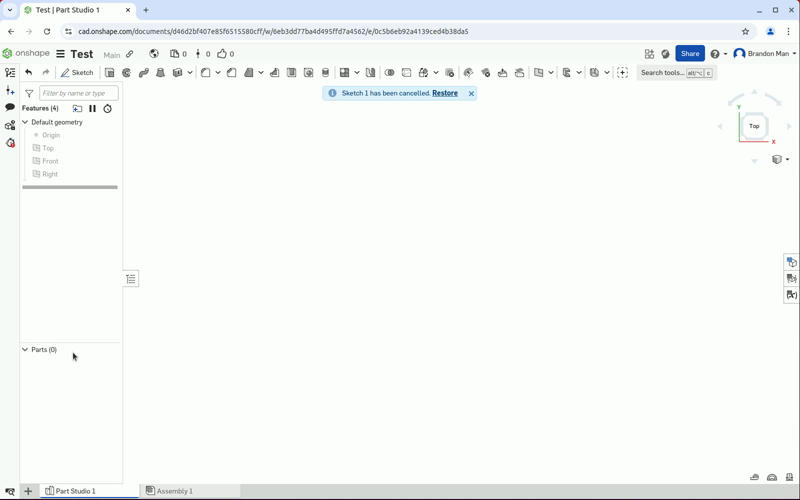
key(space)
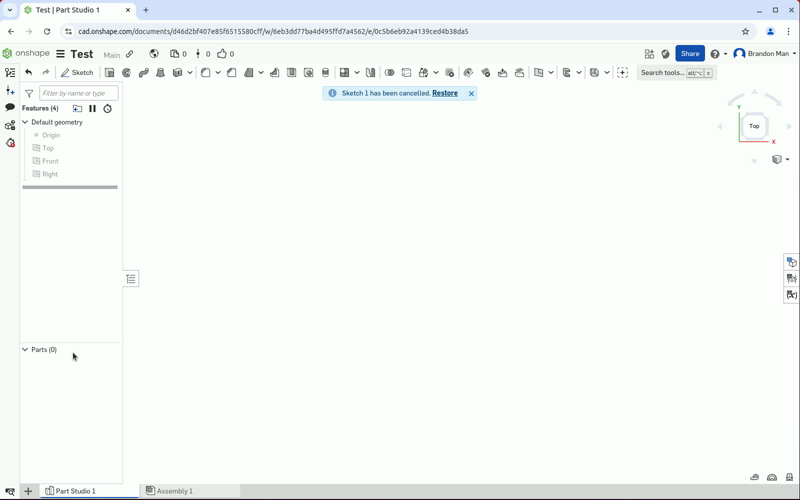
key_down(shift)
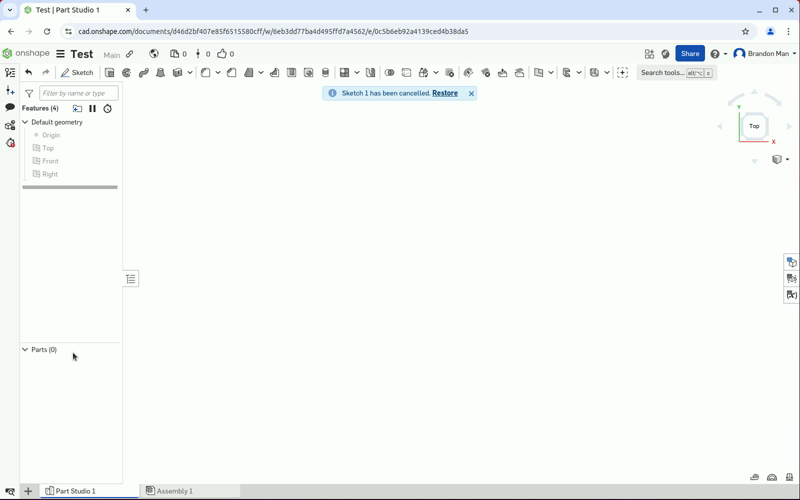
key(up)
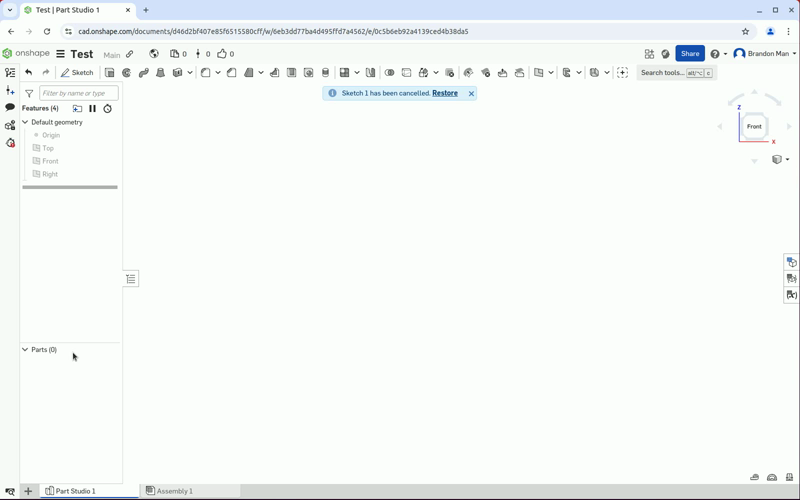
key_up(shift)
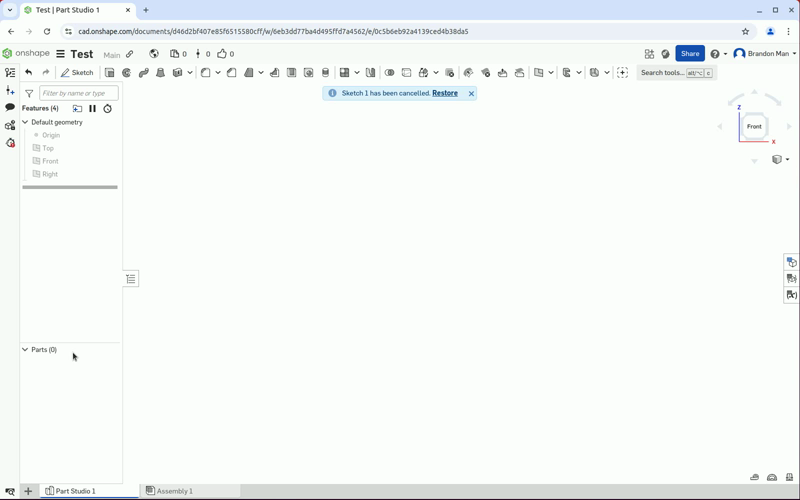
mouse_move(73, 352)
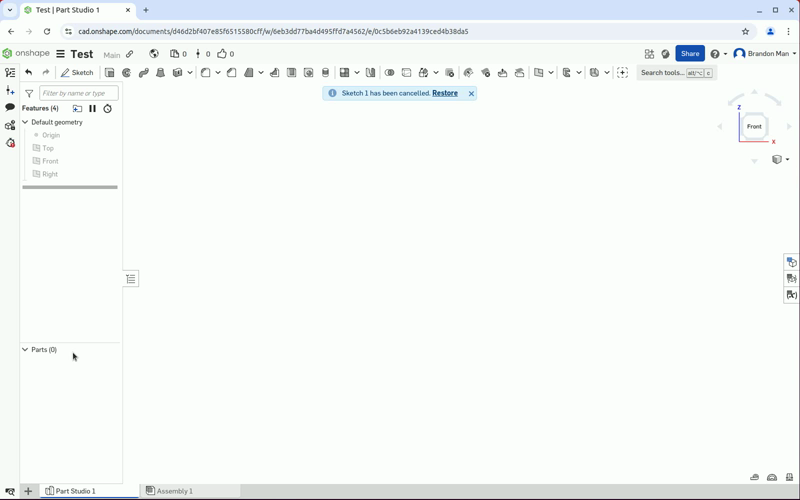
key(shift+y)
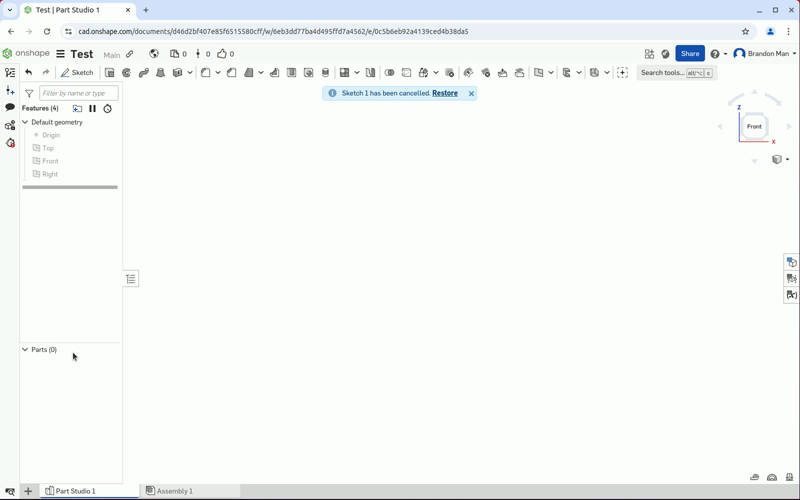
key(shift+s)
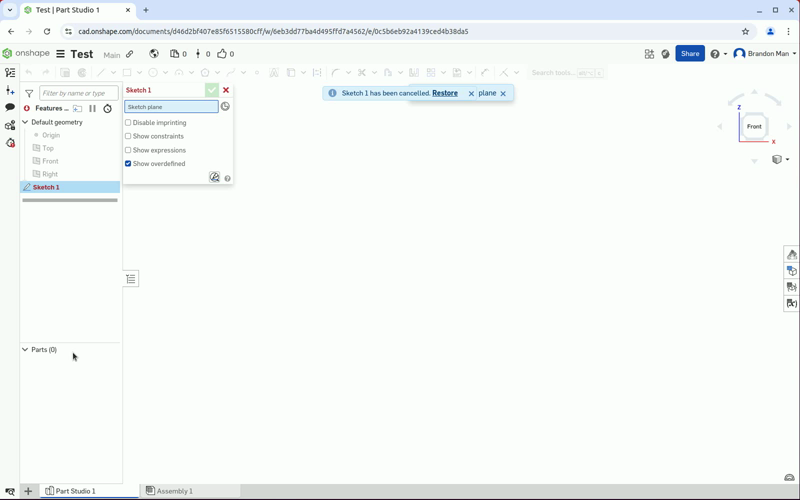
mouse_move(73, 163)
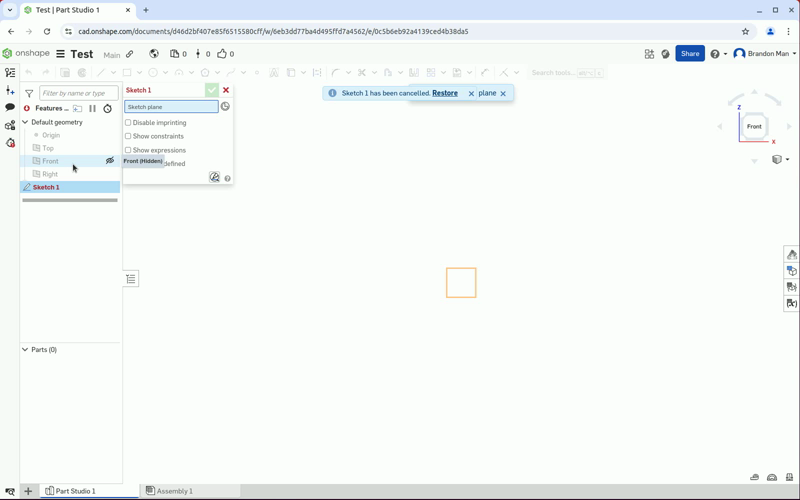
click(73, 163)
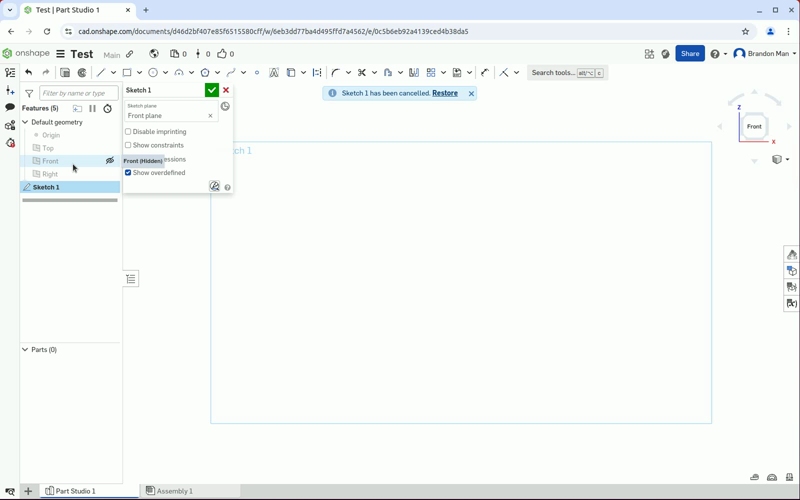
mouse_move(73, 352)
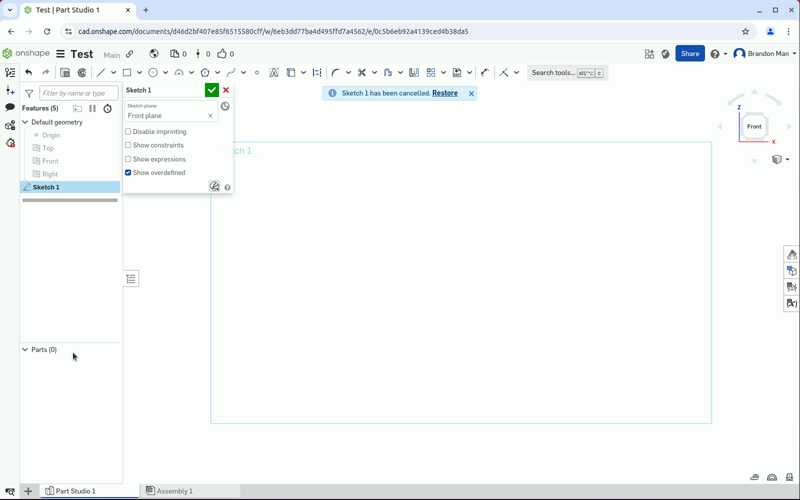
key(y)
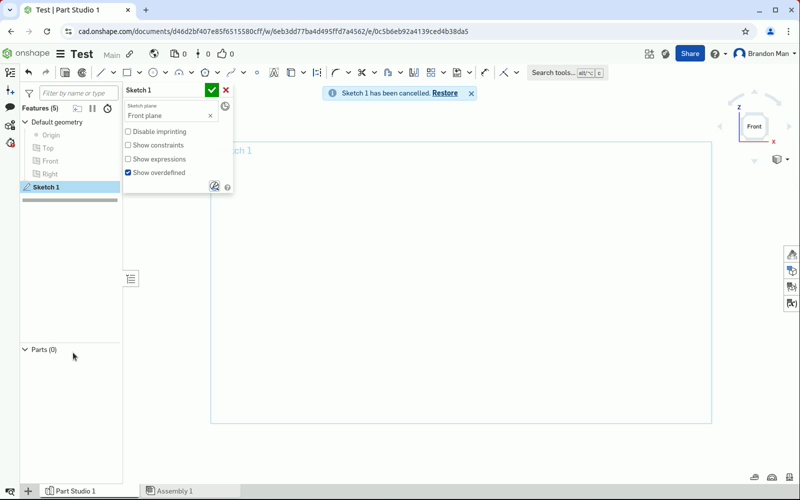
key(c)
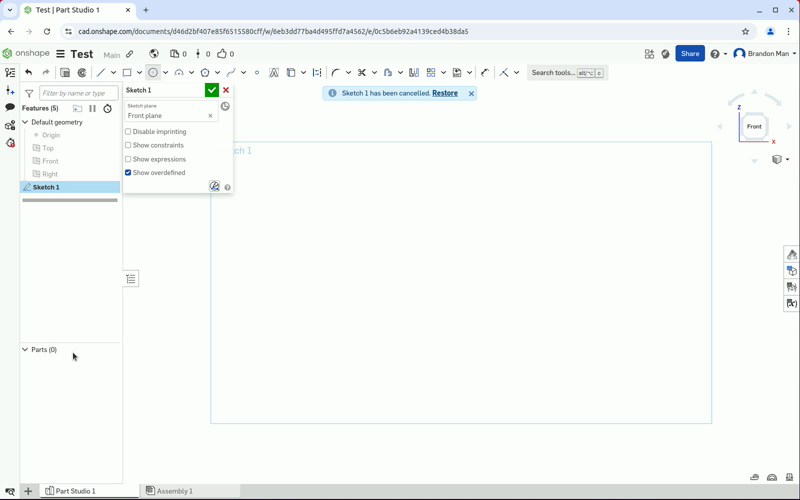
key_down(shift)
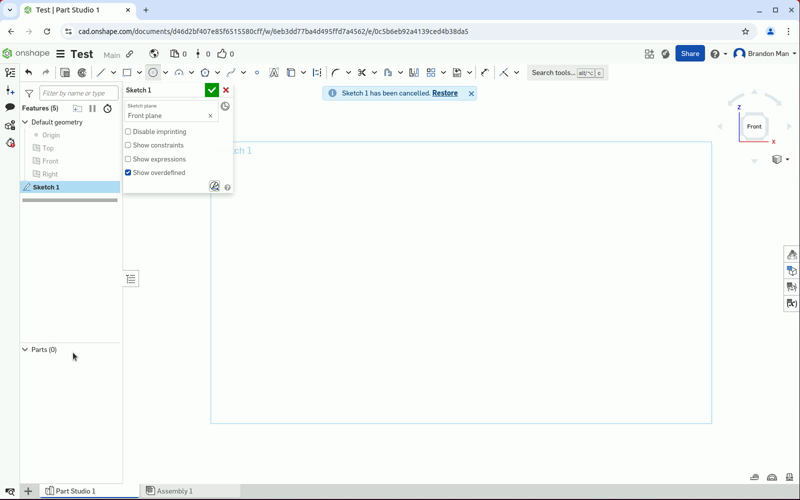
mouse_move(461, 282)
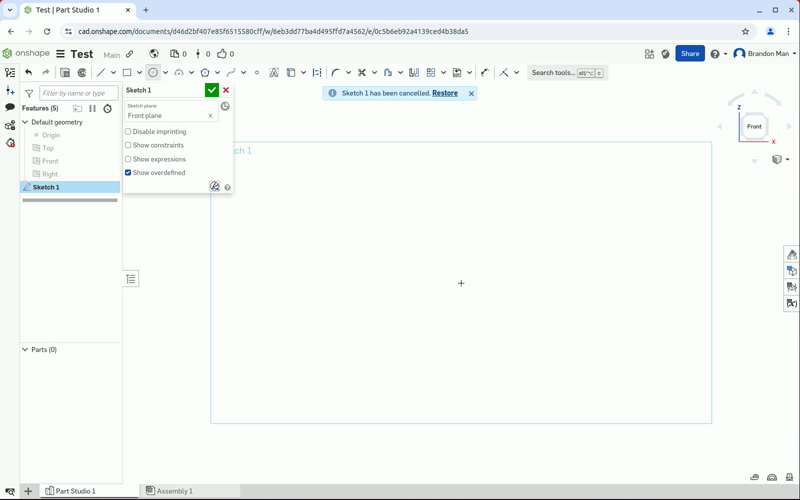
click(461, 282)
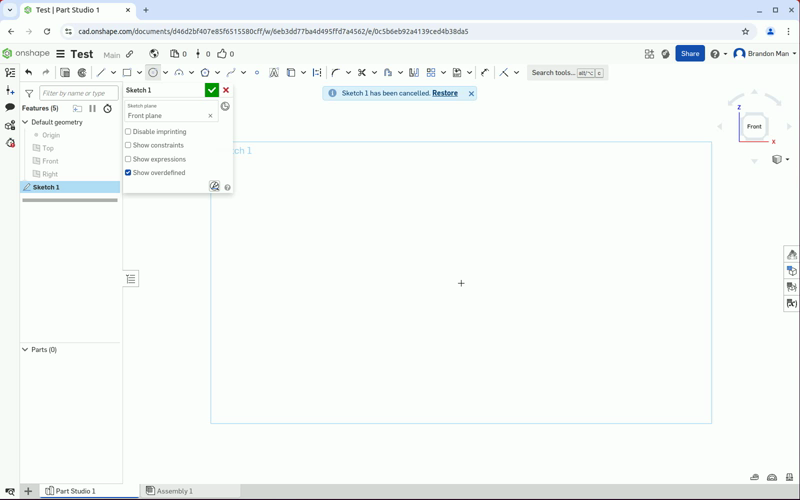
key_up(shift)
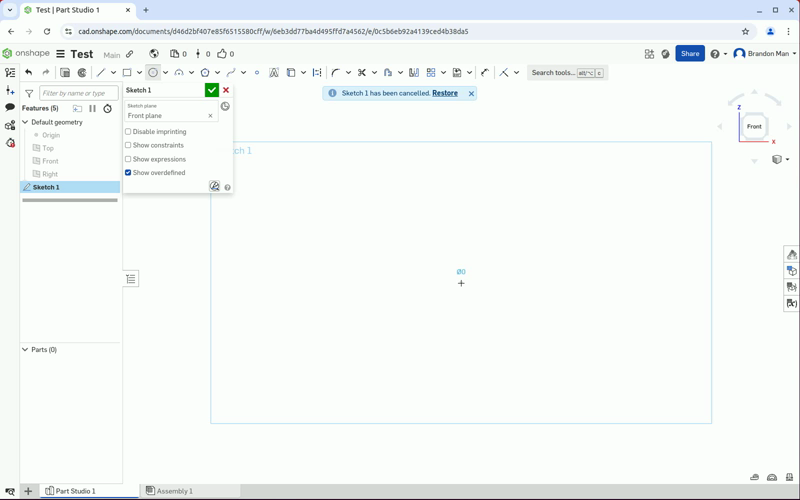
mouse_move(486, 282)
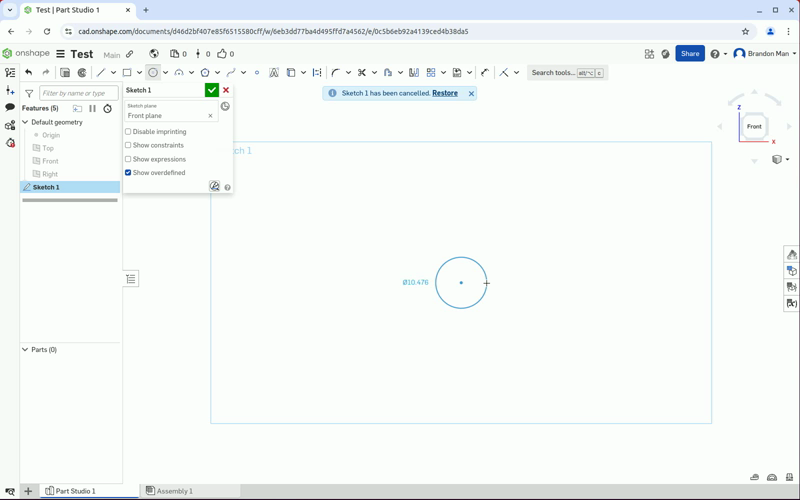
click(486, 282)
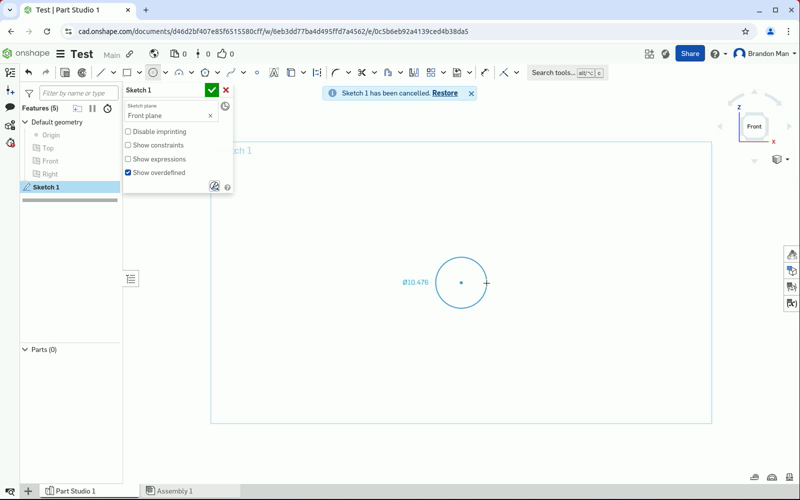
key(esc)
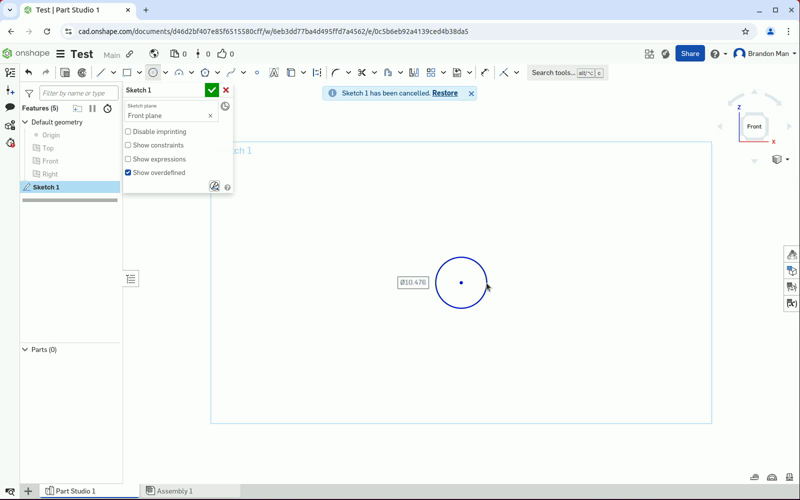
mouse_move(476, 287)
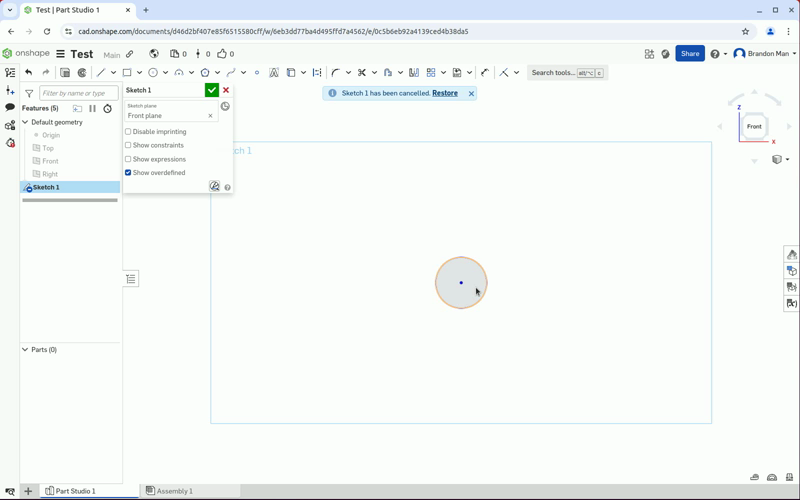
click(476, 287)
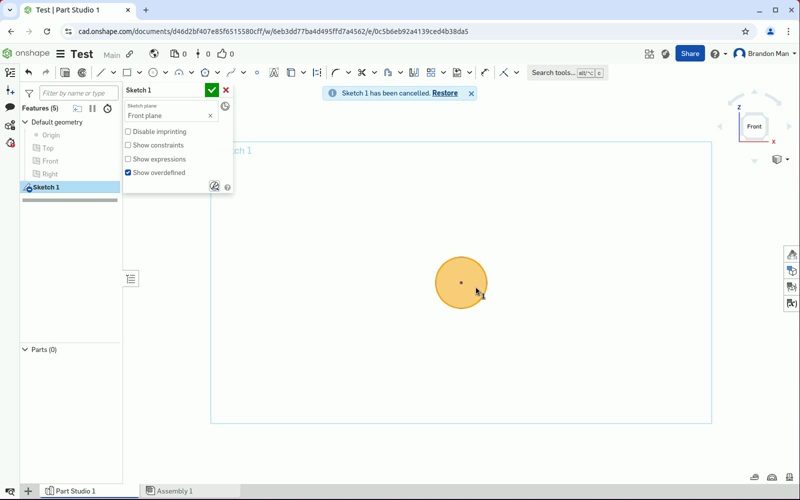
mouse_move(73, 352)
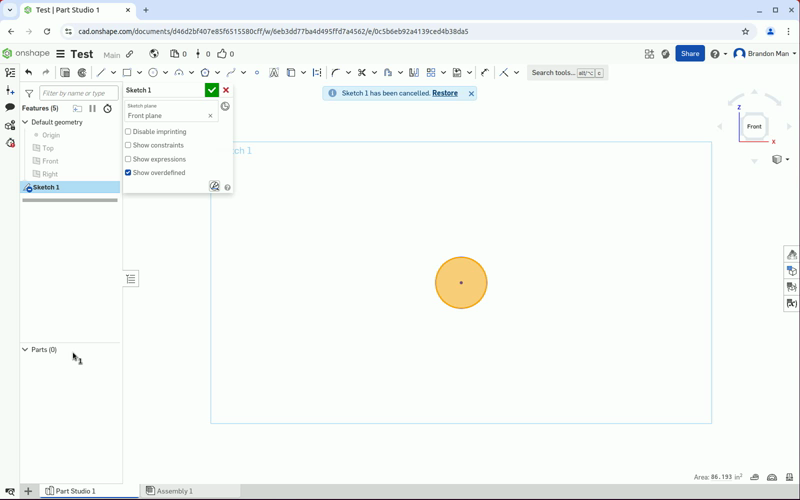
key(shift+y)
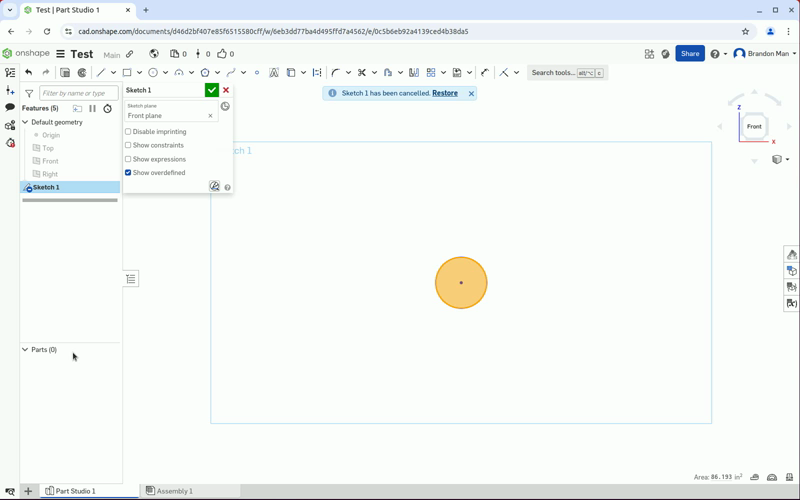
key(shift+e)
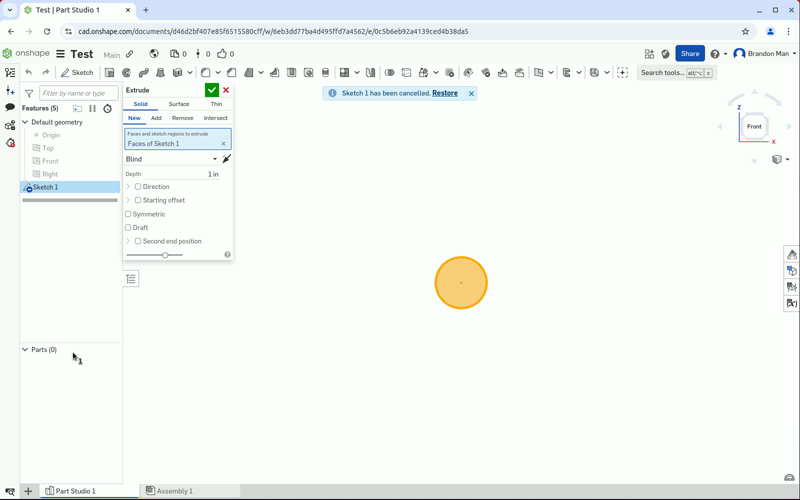
mouse_move(143, 106)
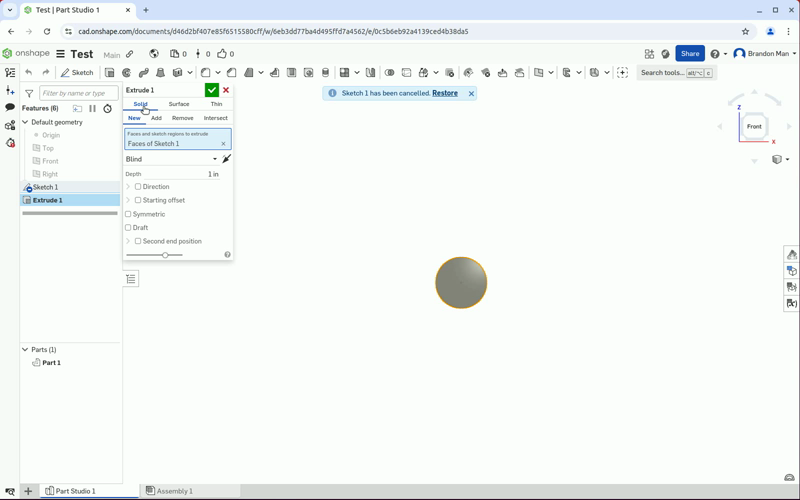
click(143, 106)
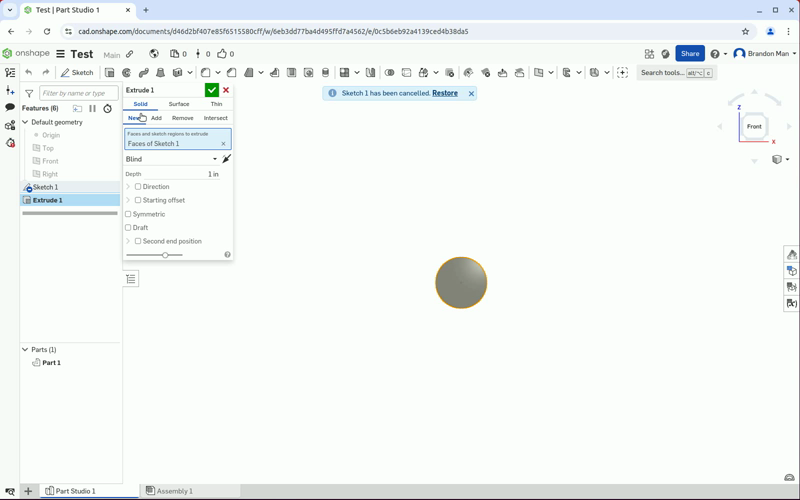
mouse_move(137, 120)
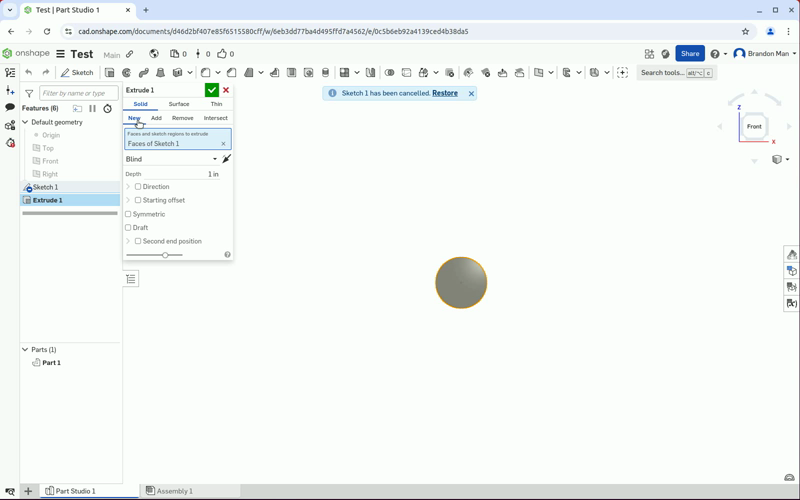
click(137, 120)
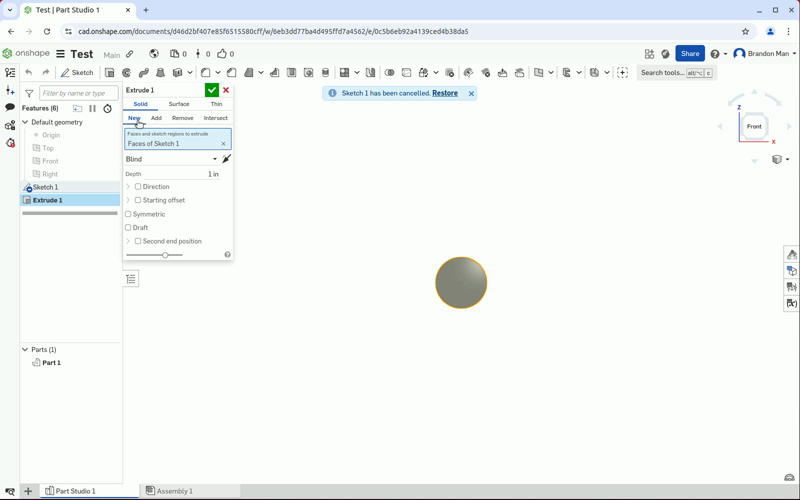
key(tab, 4)
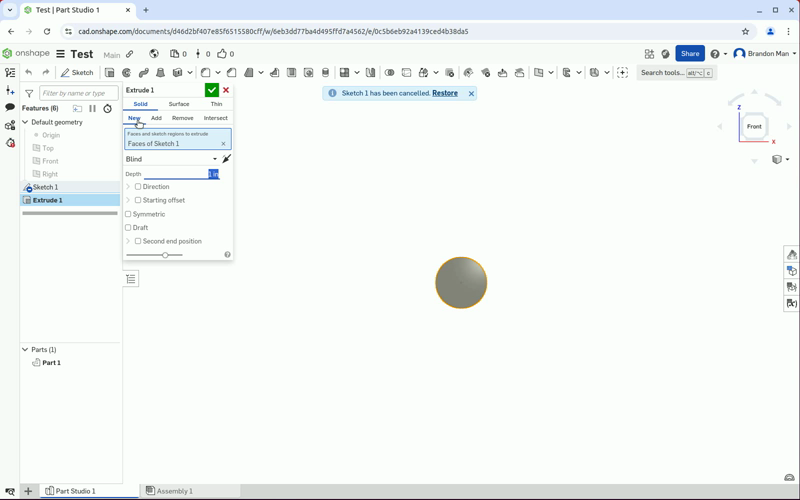
text(7.943)
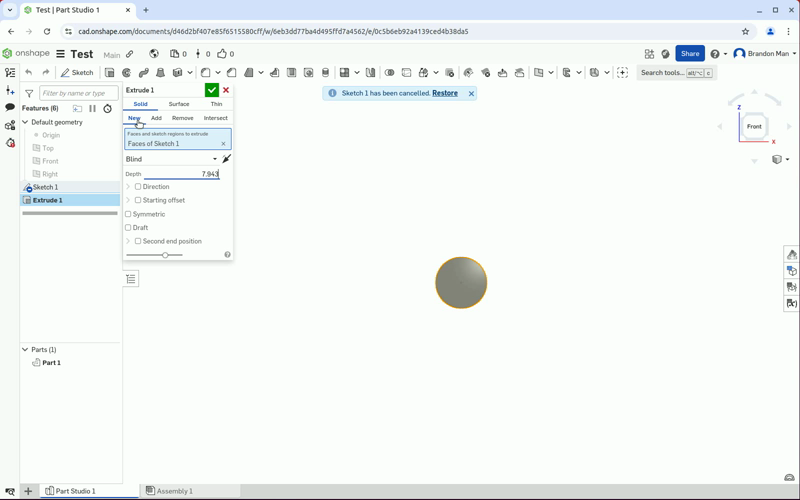
key(enter)
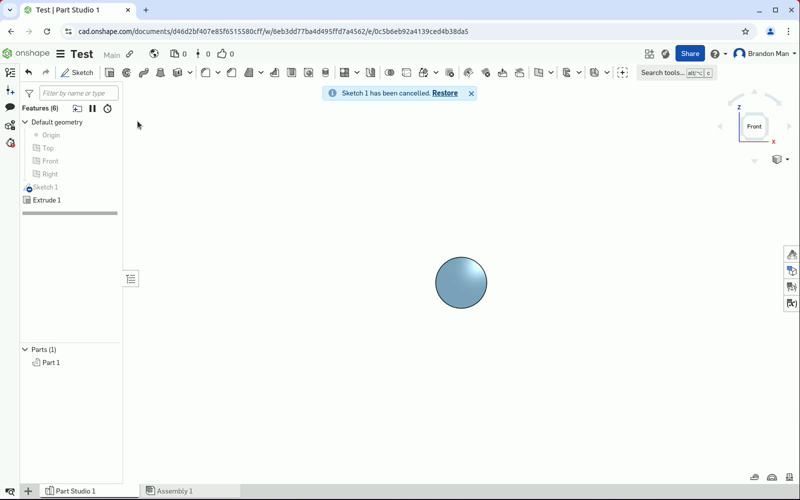
key(shift+h)
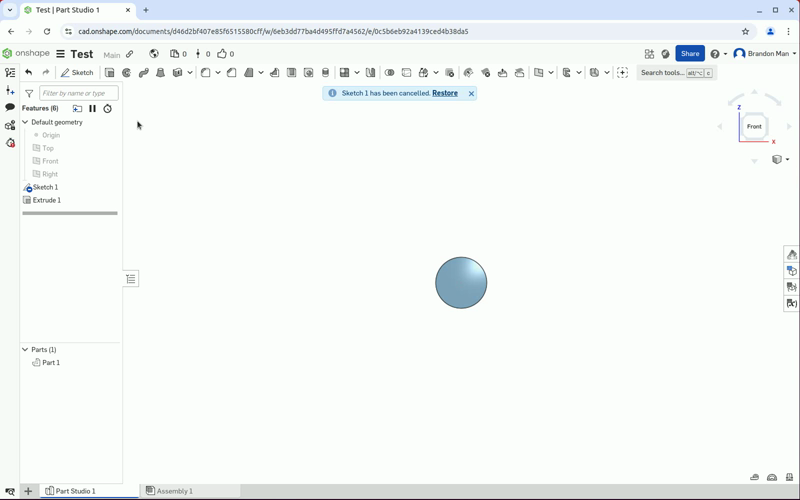
key(shift+h)
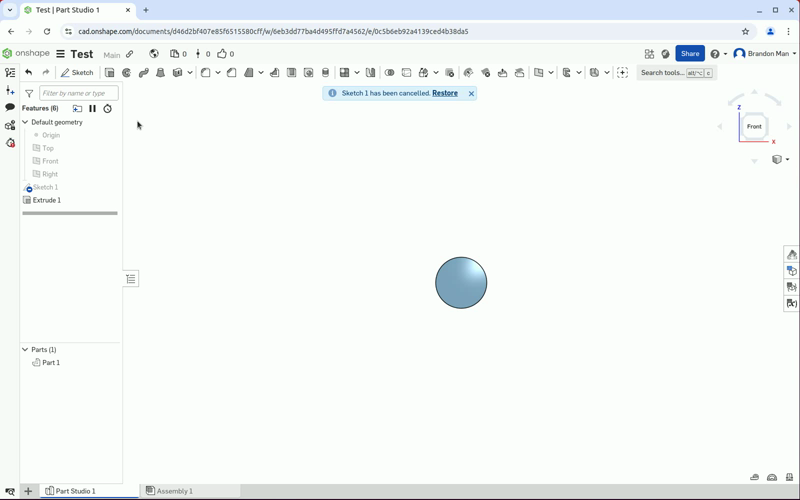
mouse_move(73, 189)
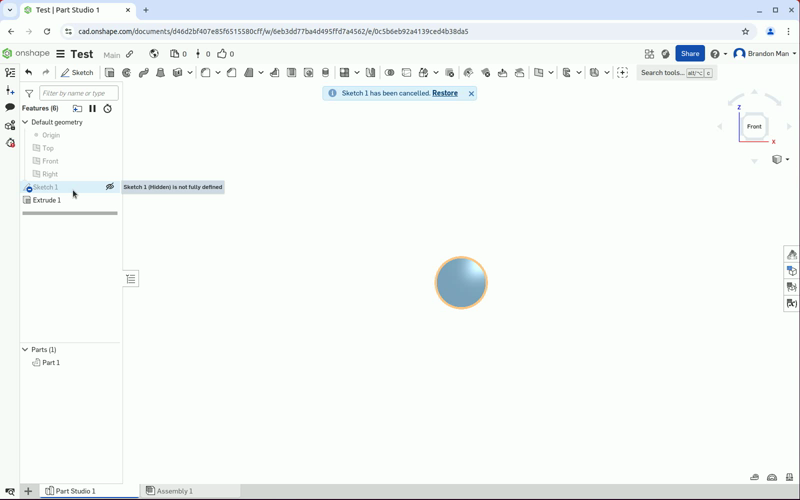
click(73, 189)
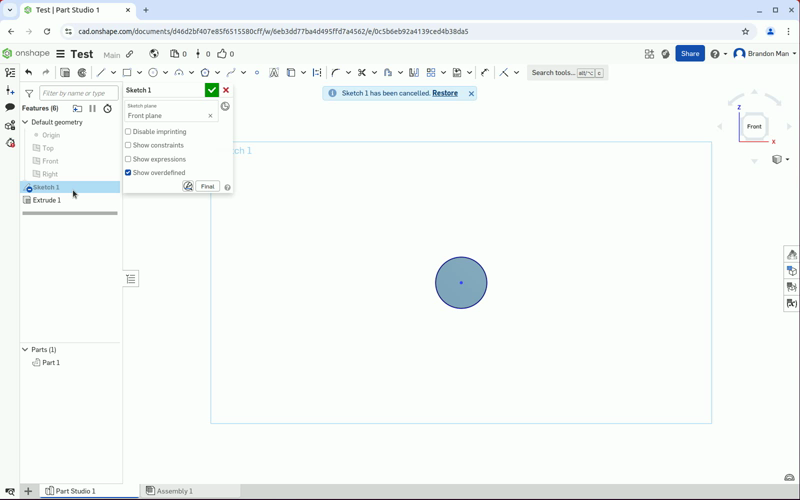
mouse_move(229, 92)
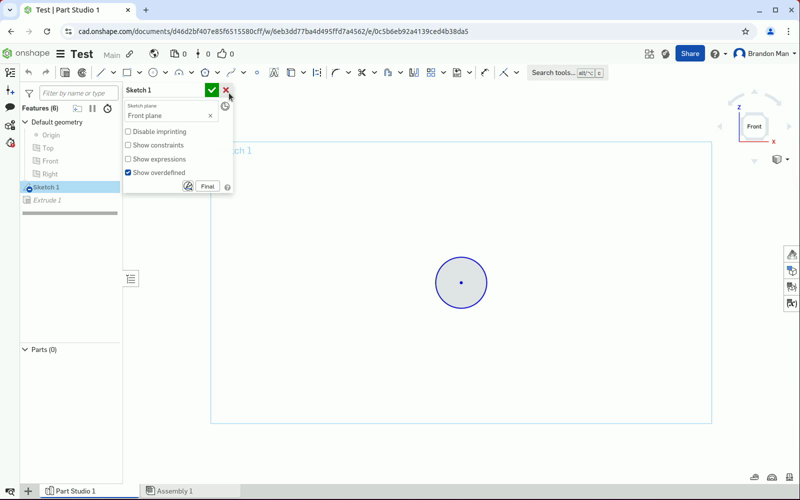
click(229, 92)
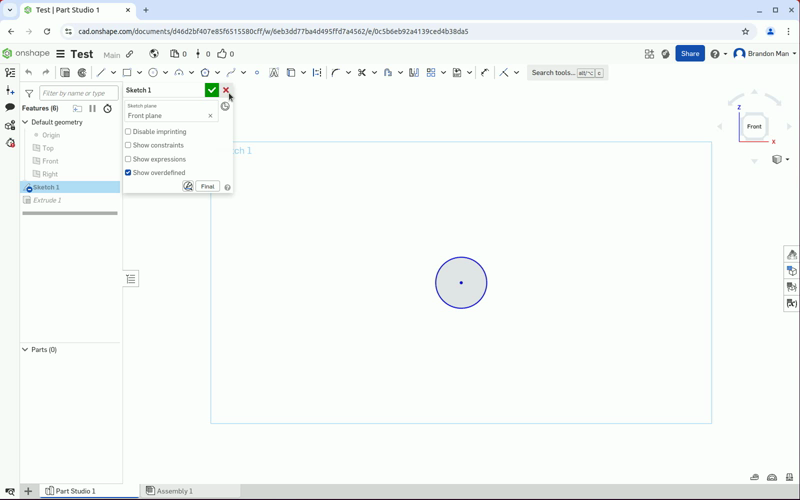
key(shift+s)
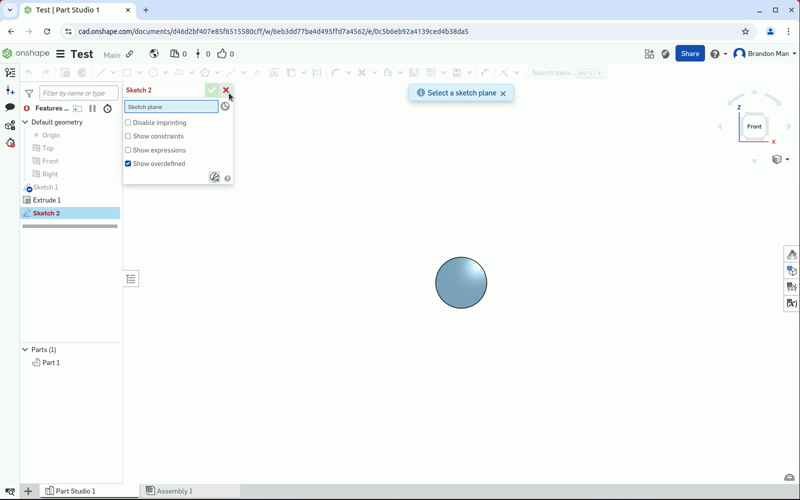
mouse_move(73, 163)
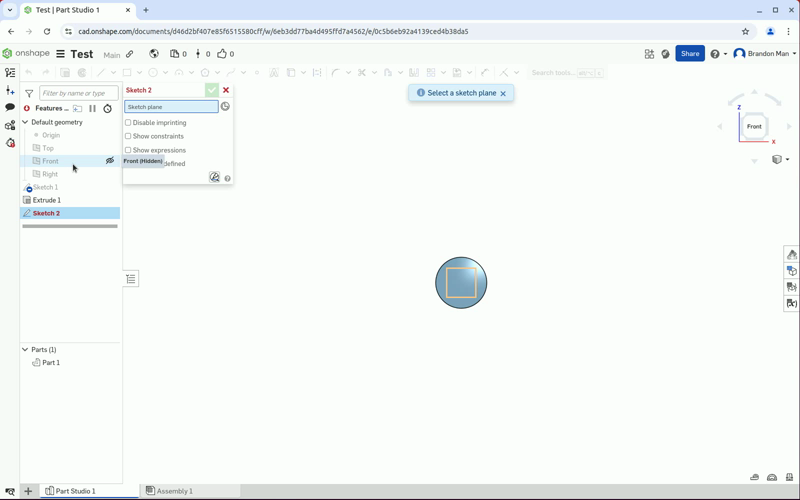
click(73, 163)
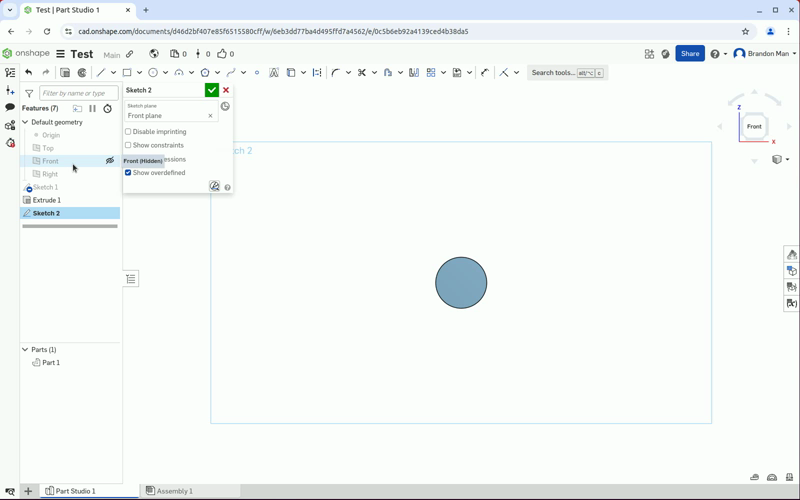
mouse_move(73, 352)
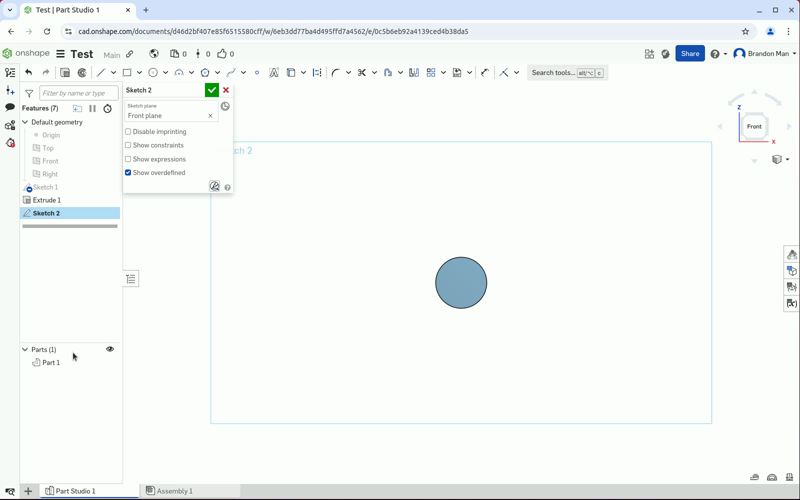
key(y)
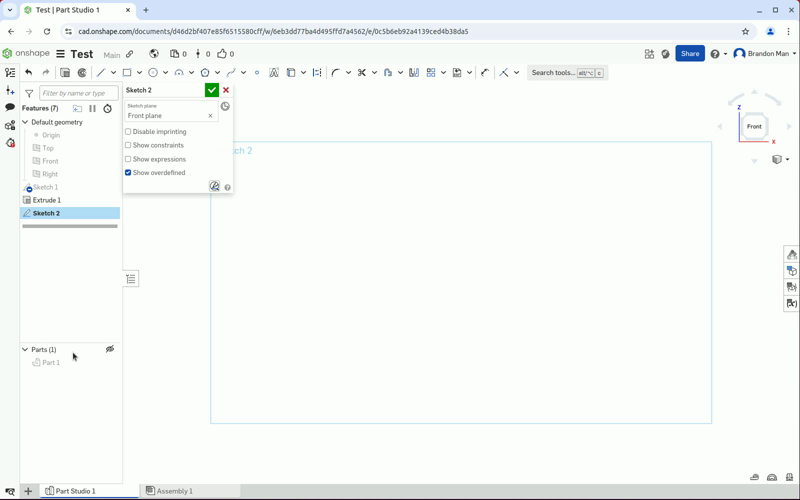
key(c)
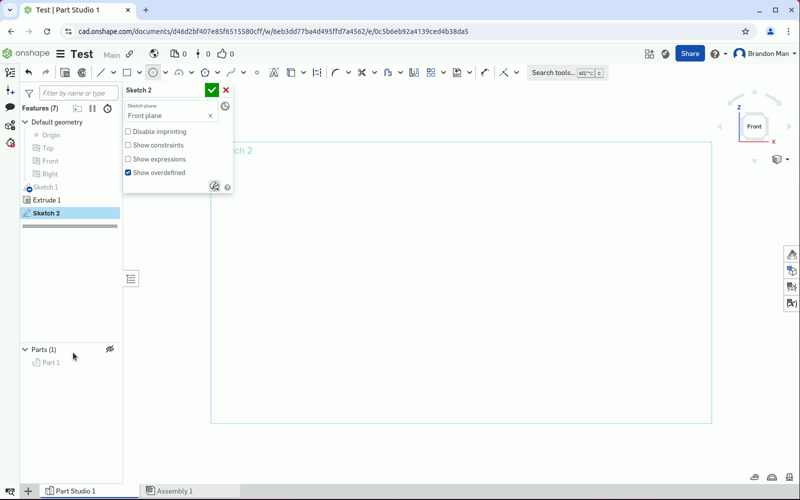
key_down(shift)
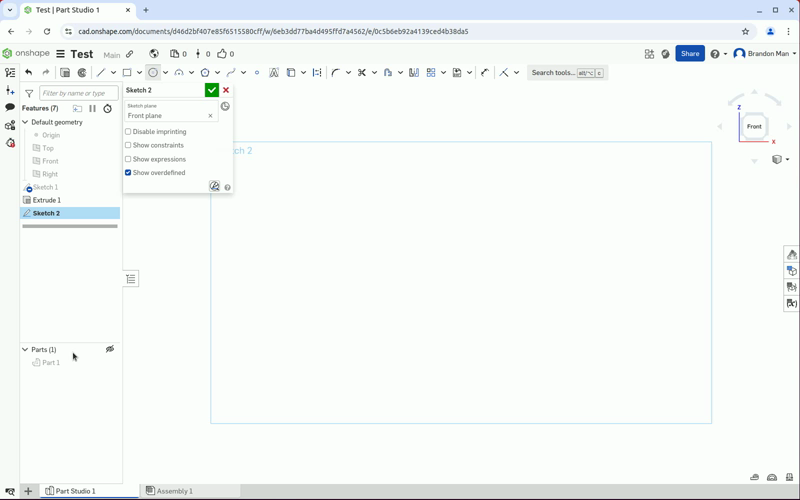
mouse_move(460, 204)
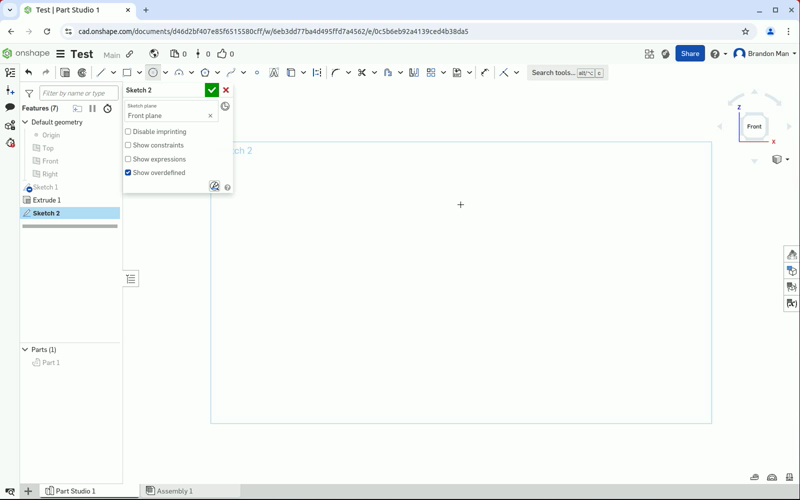
click(460, 204)
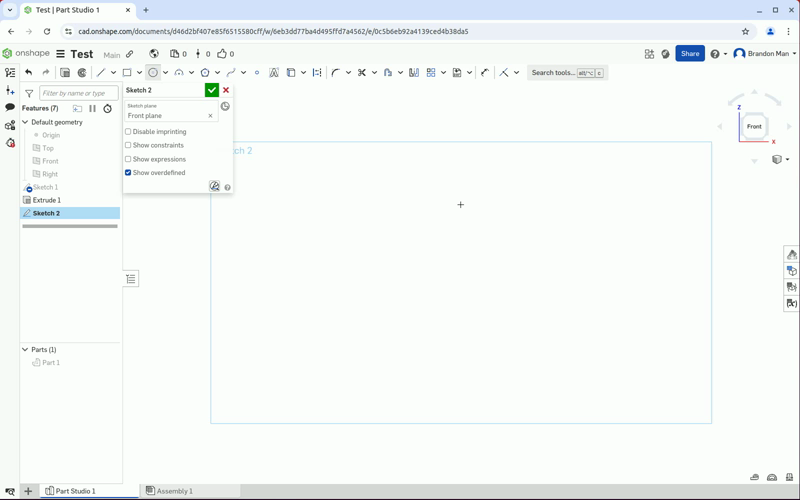
key_up(shift)
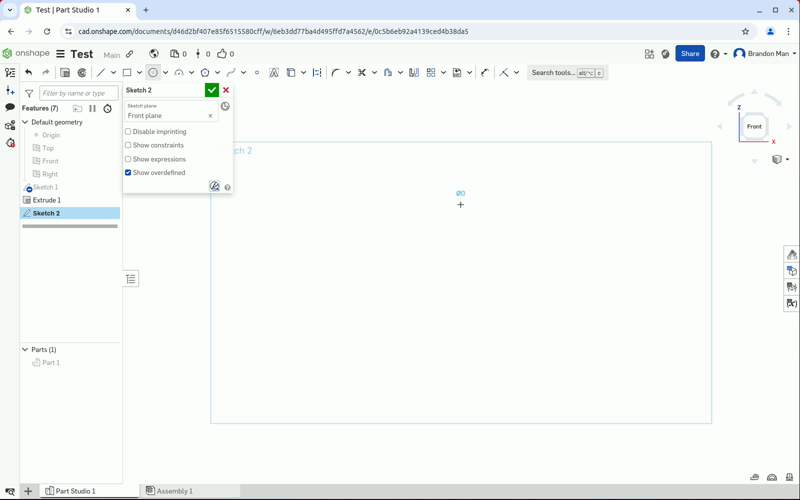
mouse_move(475, 204)
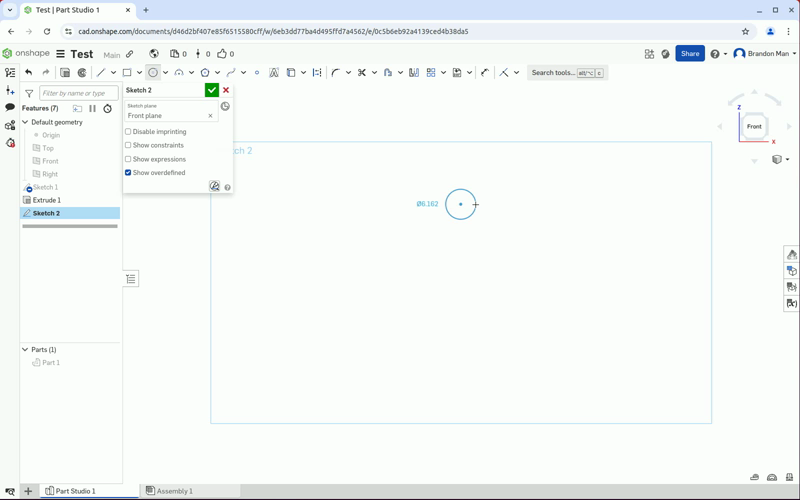
click(475, 204)
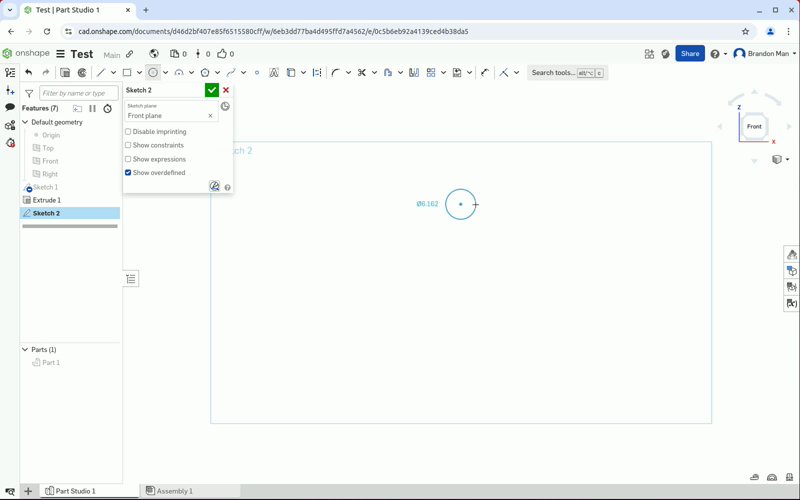
key(esc)
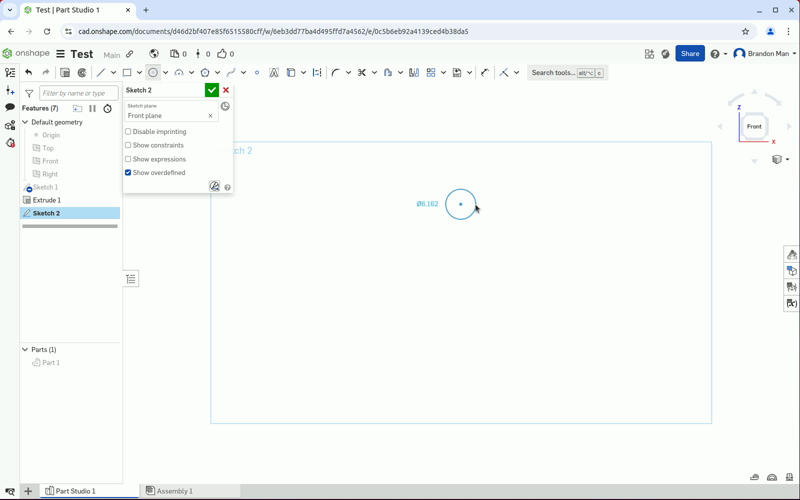
mouse_move(454, 209)
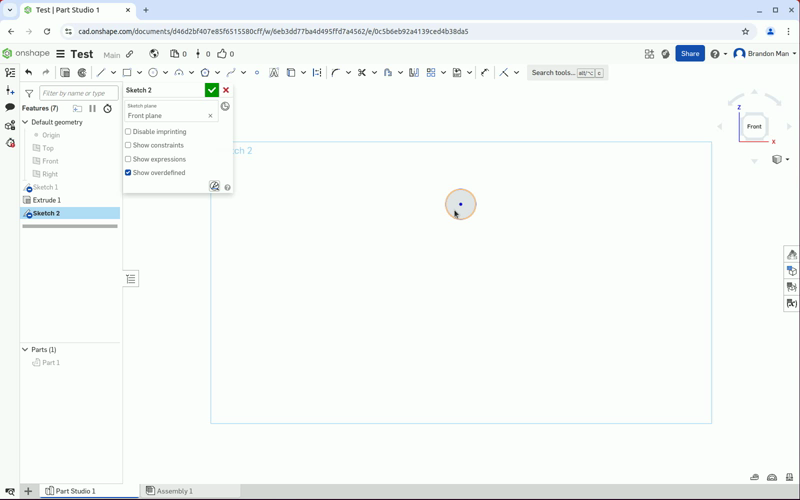
scroll(6)
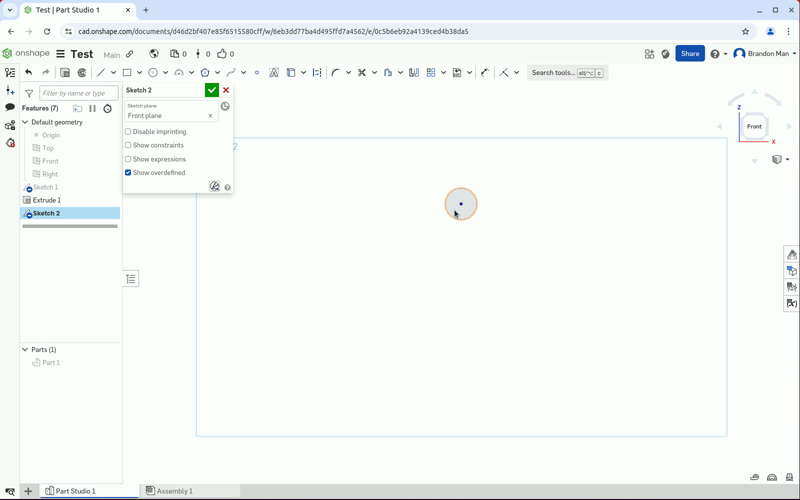
scroll(6)
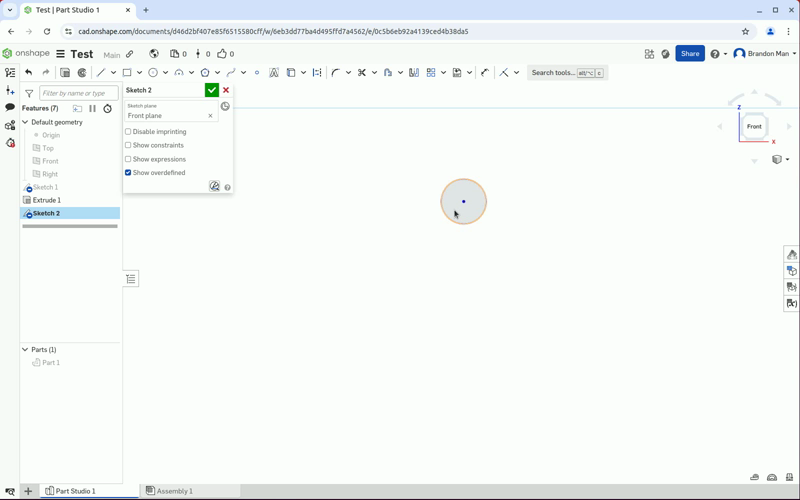
scroll(6)
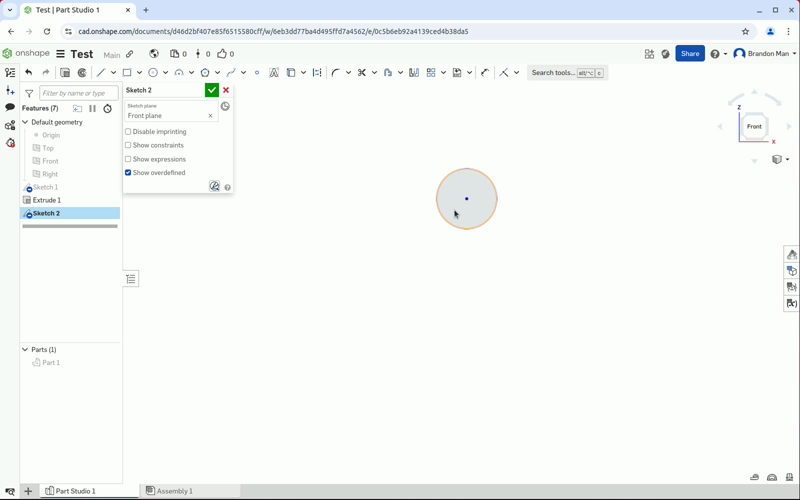
scroll(6)
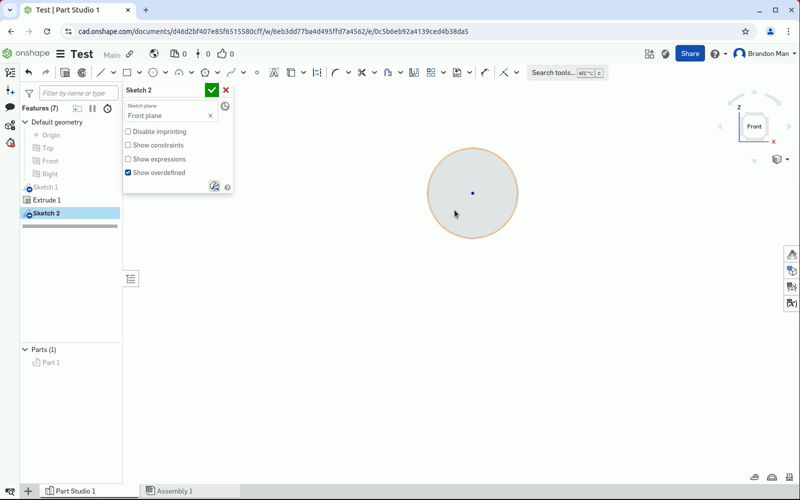
scroll(6)
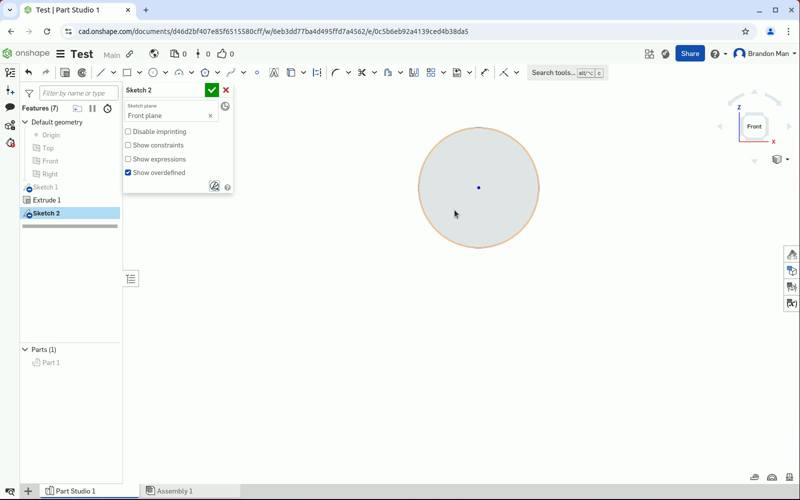
scroll(6)
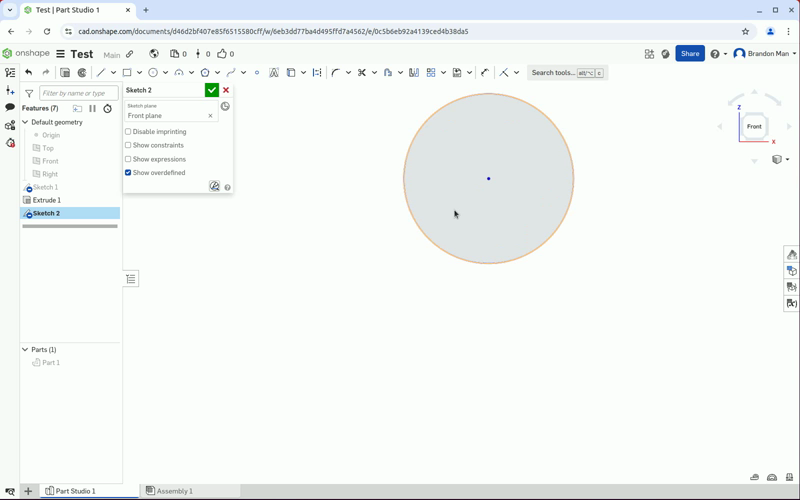
scroll(6)
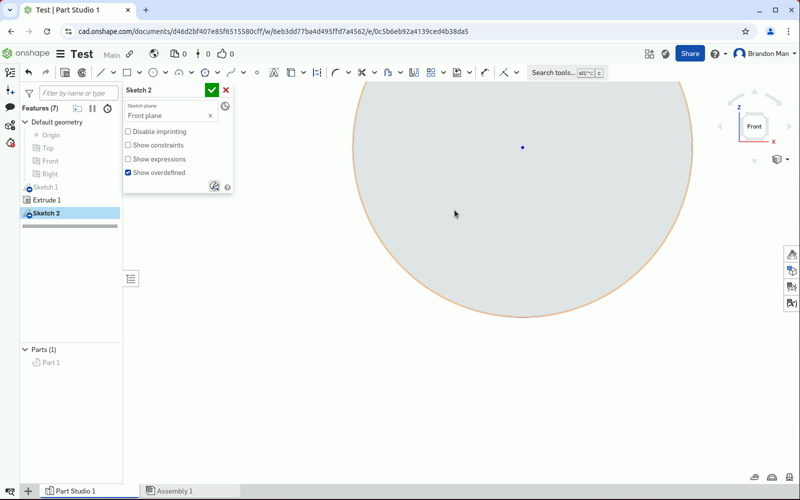
click(454, 209)
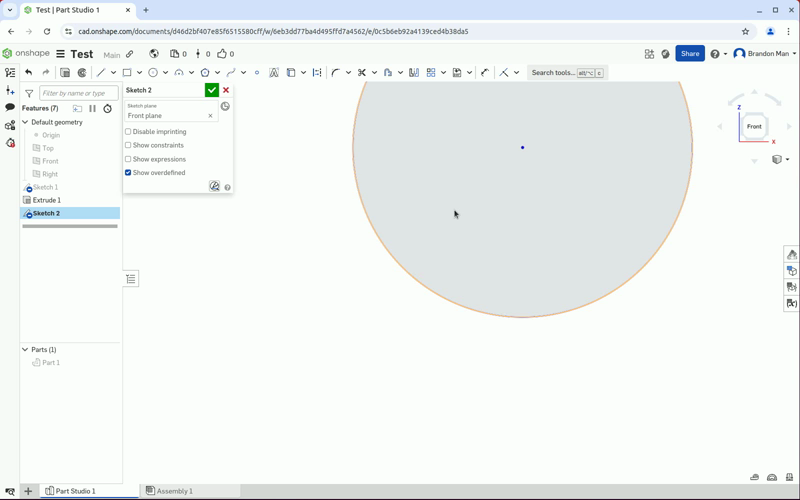
scroll(-6)
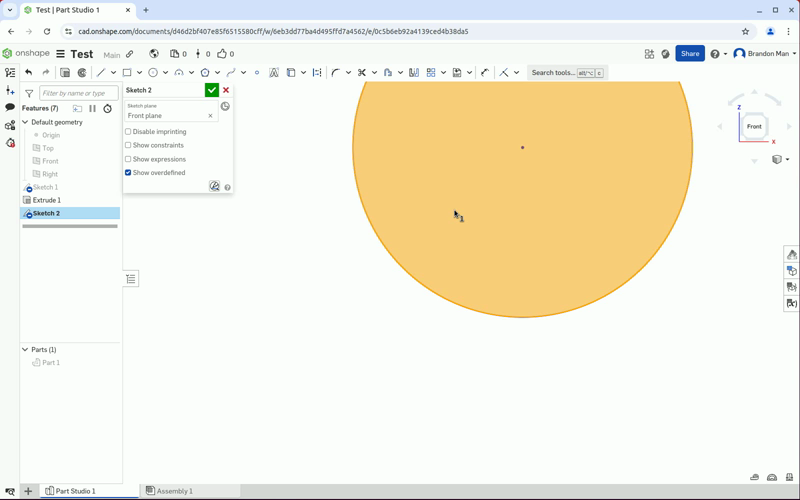
scroll(-6)
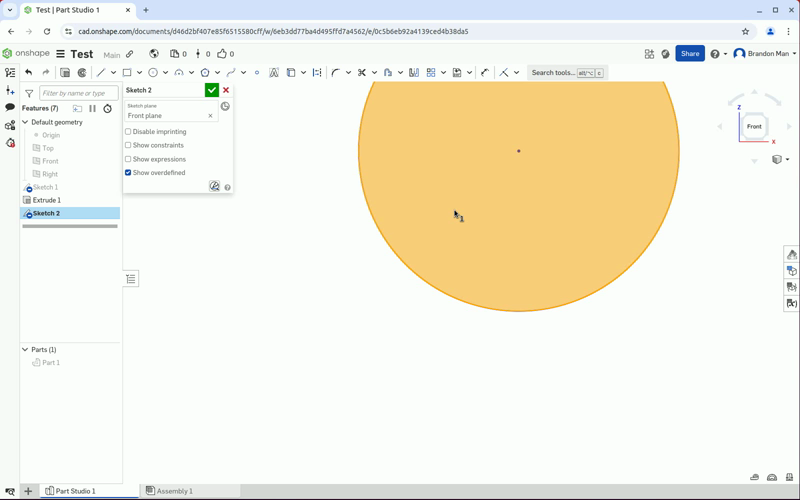
scroll(-6)
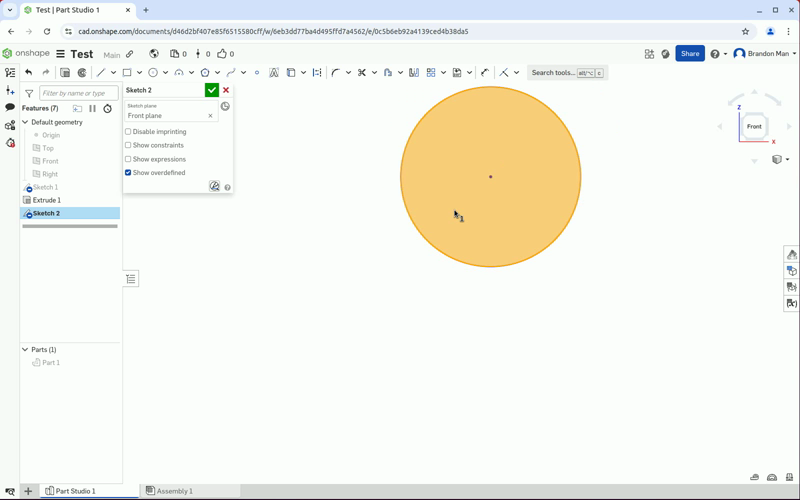
scroll(-6)
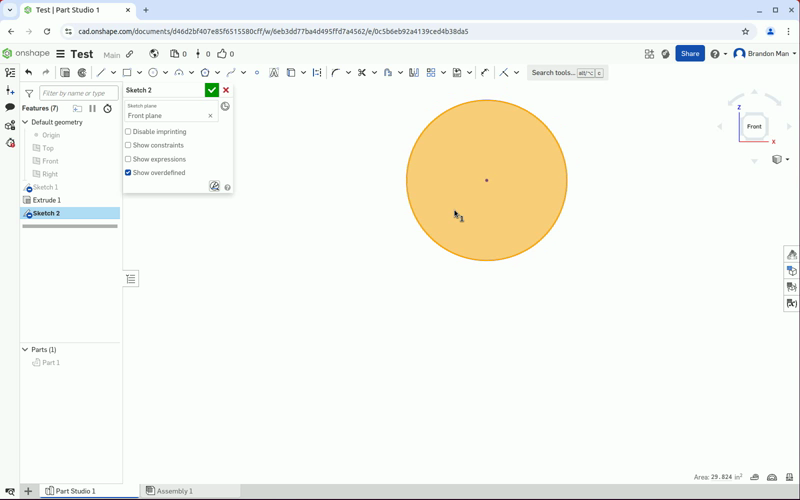
scroll(-6)
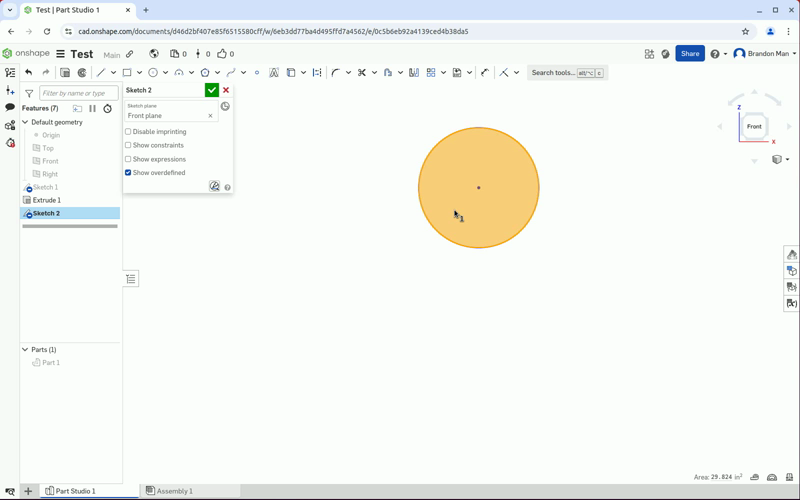
scroll(-6)
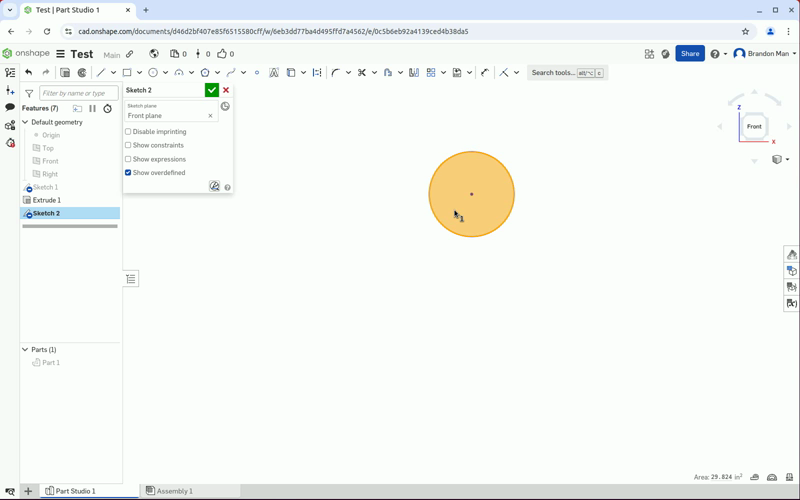
scroll(-6)
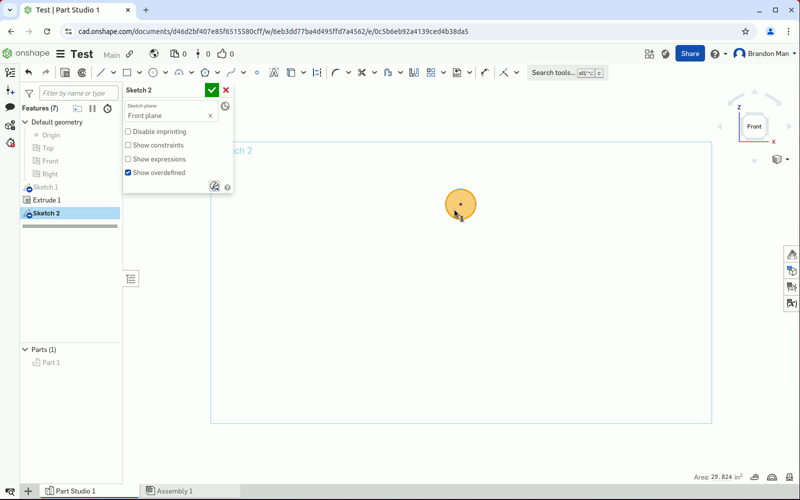
mouse_move(73, 352)
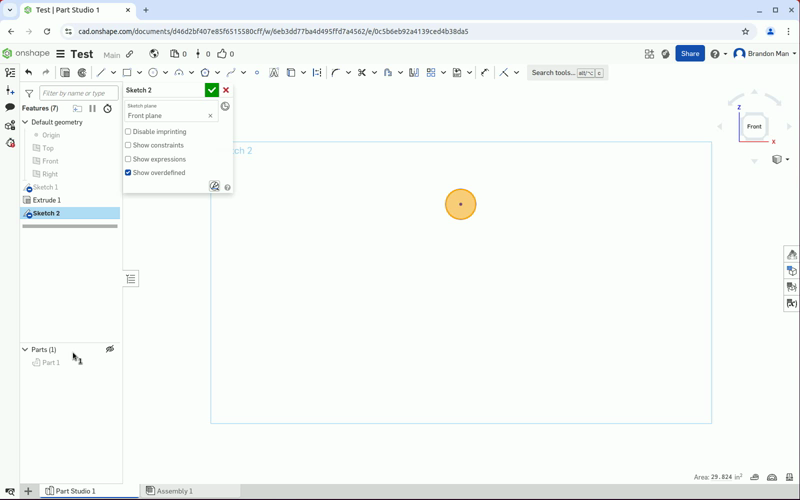
key(shift+y)
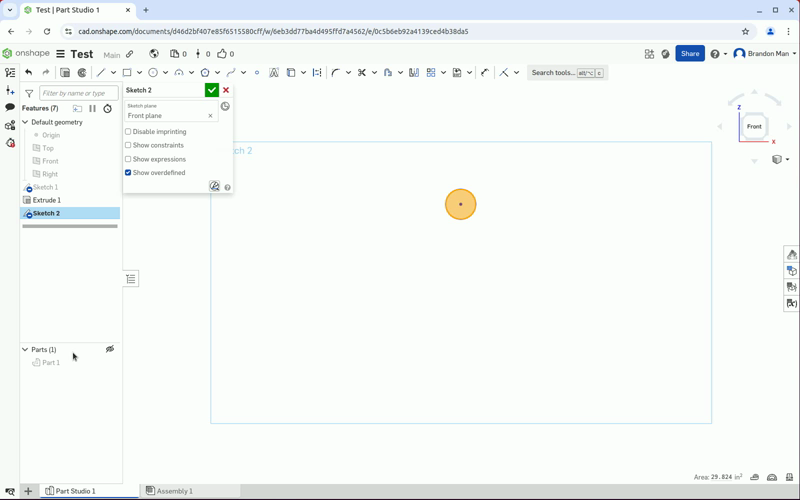
key(shift+e)
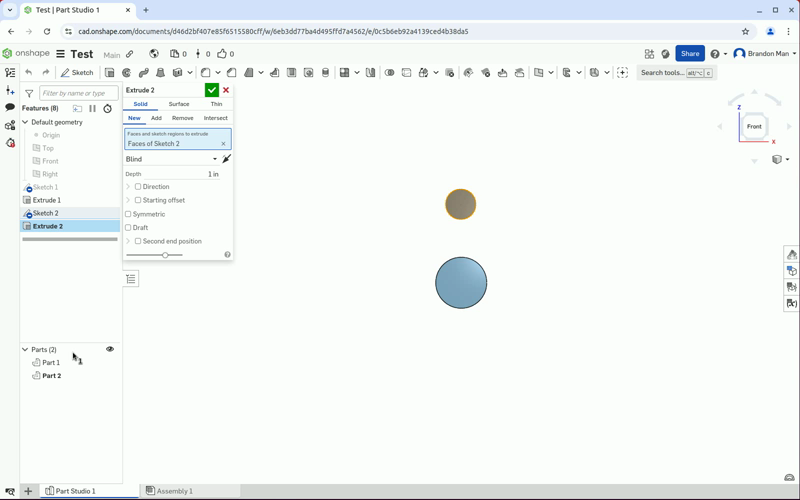
mouse_move(143, 106)
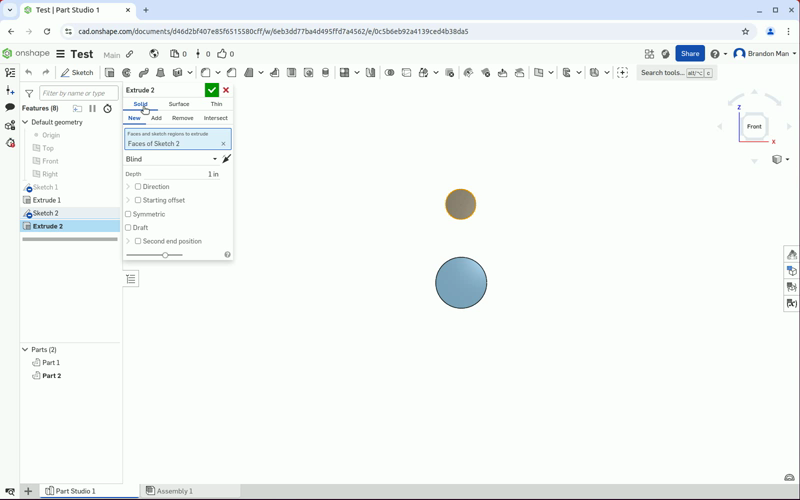
click(143, 106)
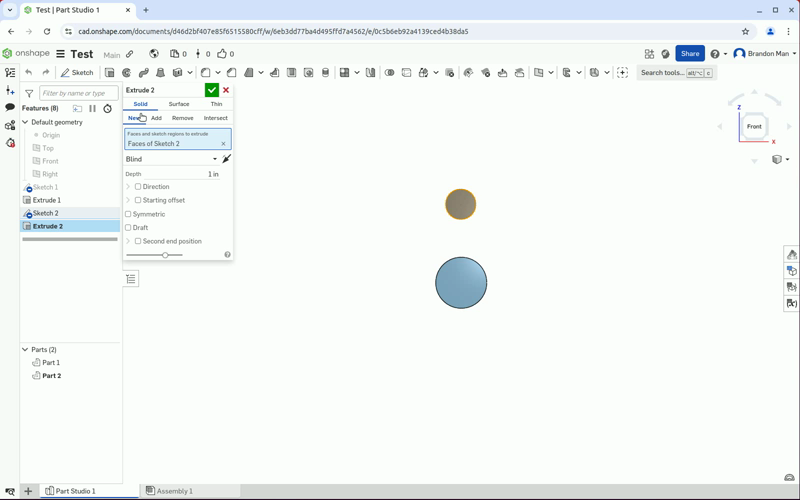
mouse_move(137, 120)
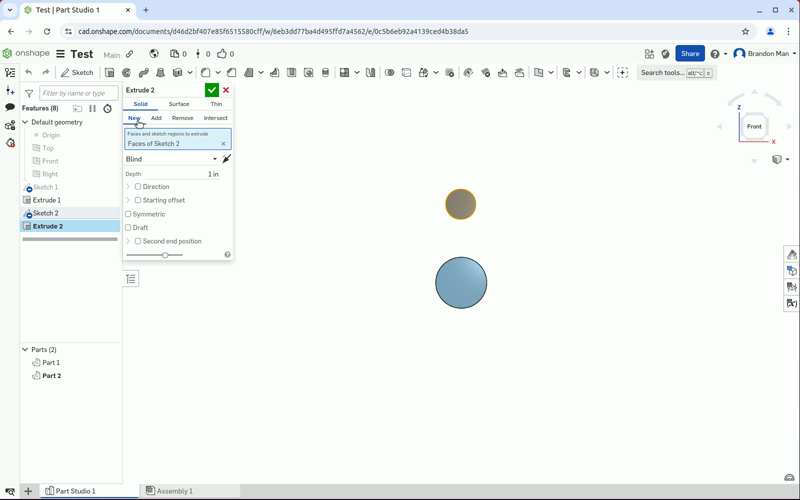
click(137, 120)
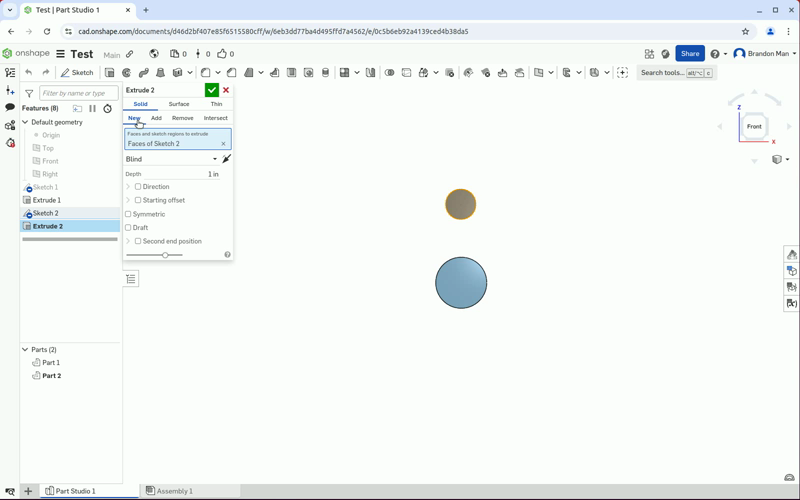
key(tab, 4)
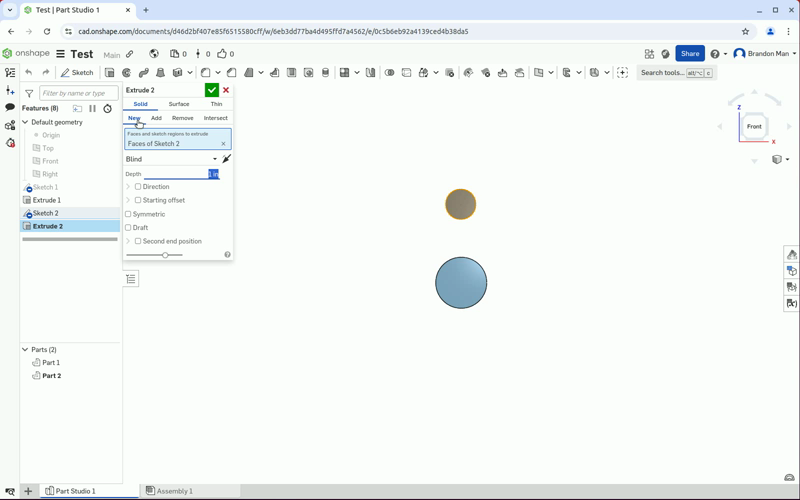
text(7.943)
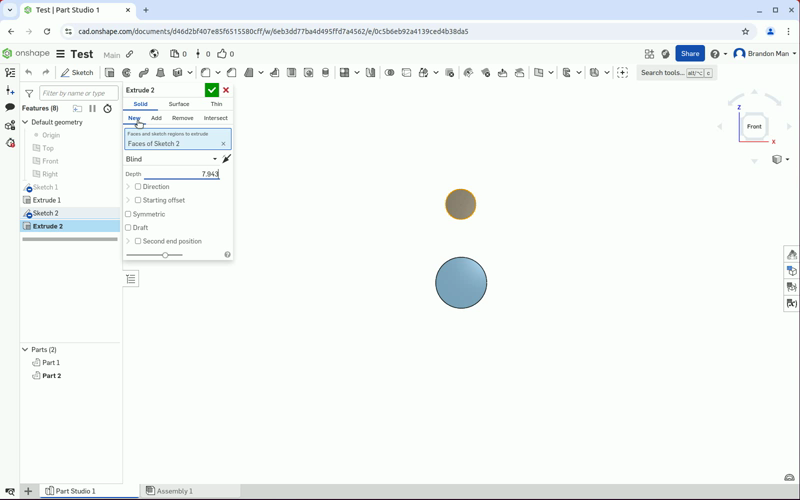
key(enter)
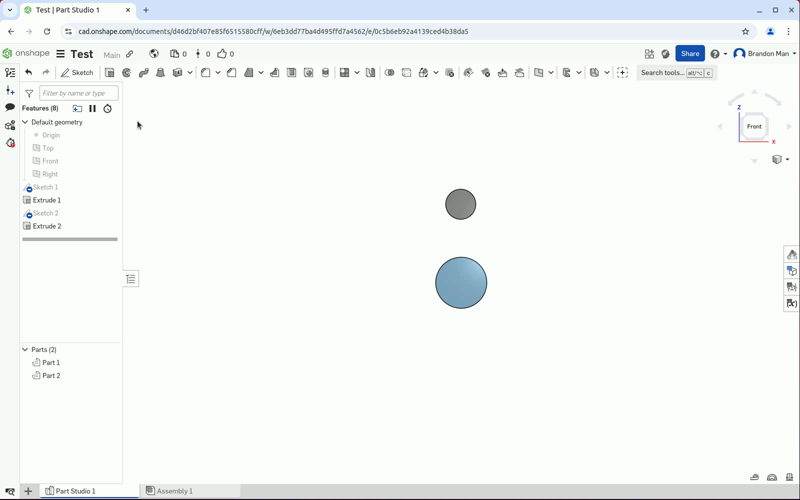
key(shift+h)
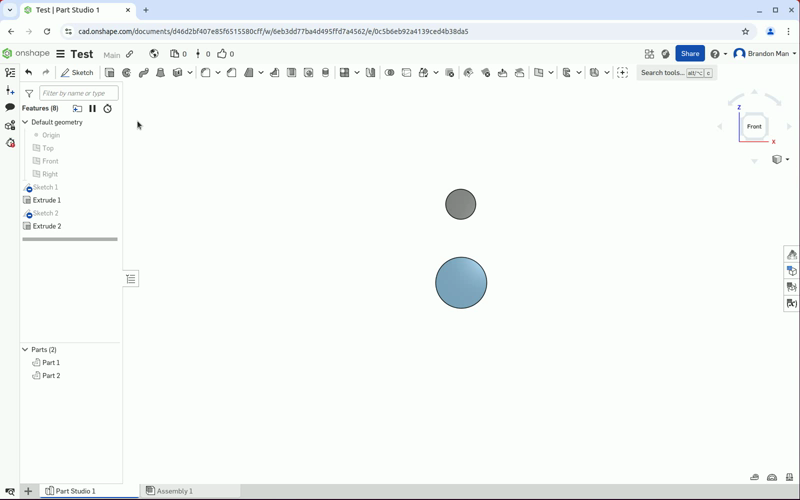
key(shift+h)
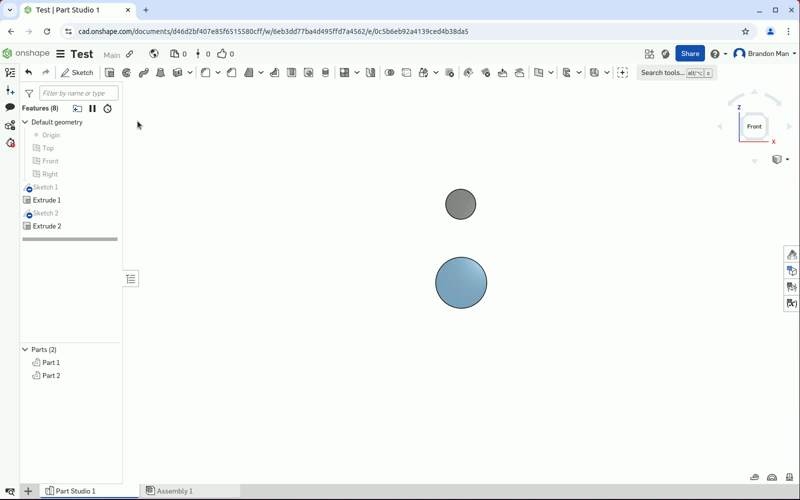
mouse_move(73, 189)
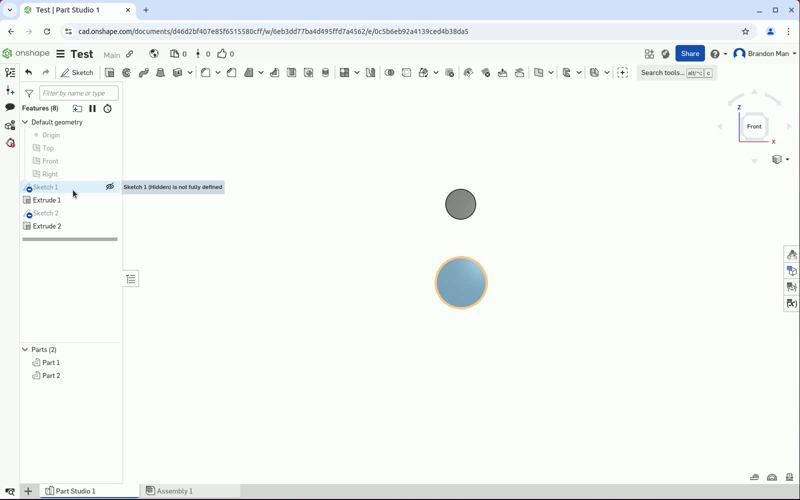
click(73, 189)
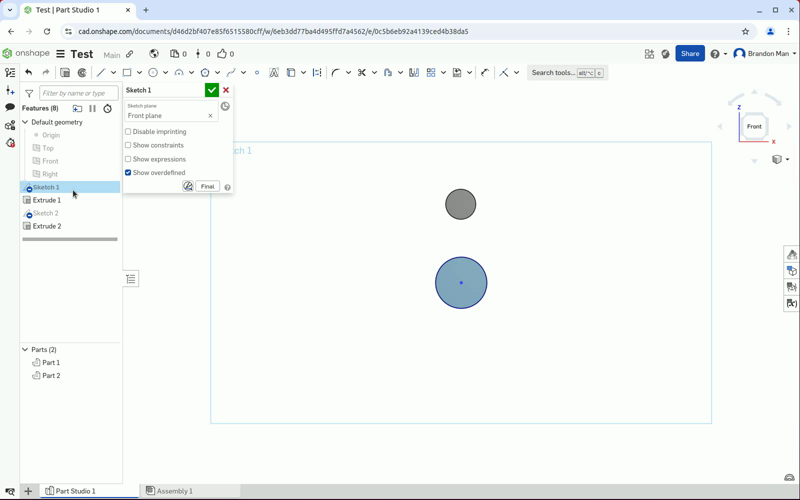
mouse_move(229, 92)
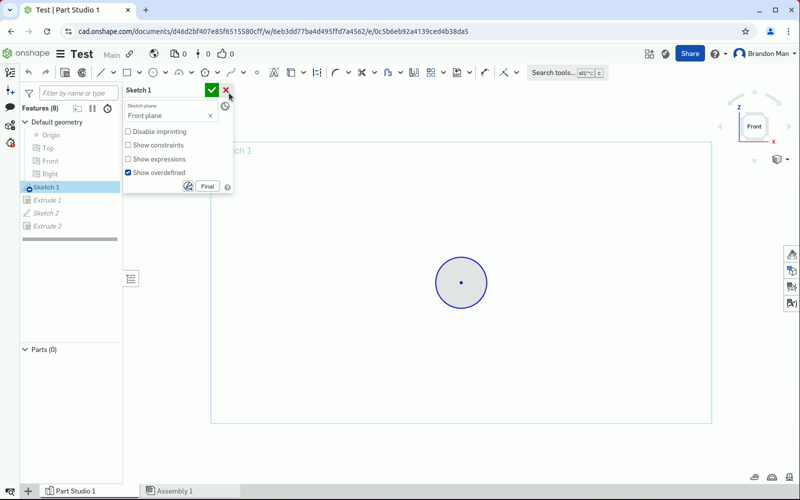
click(229, 92)
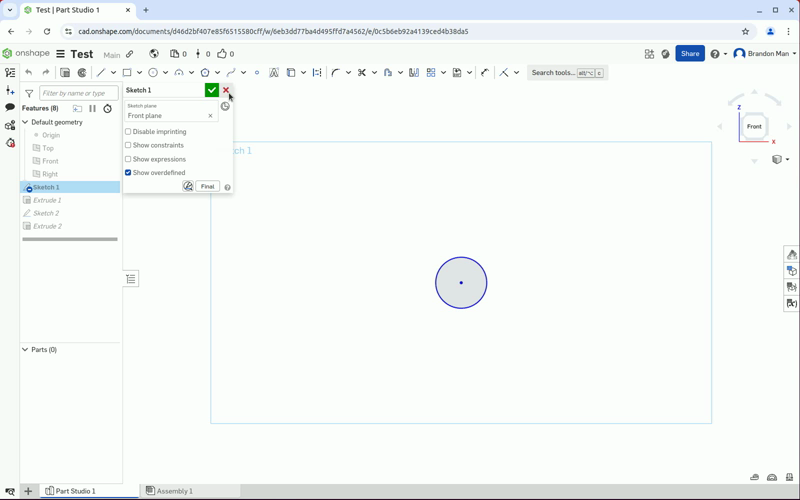
key(shift+s)
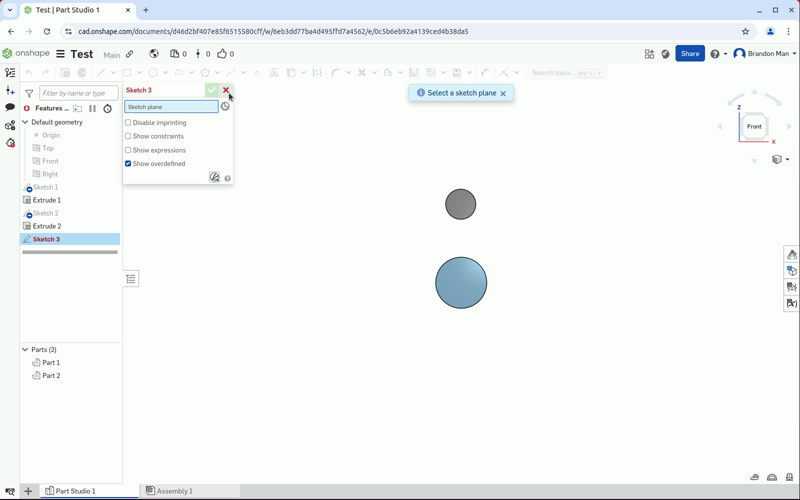
mouse_move(73, 163)
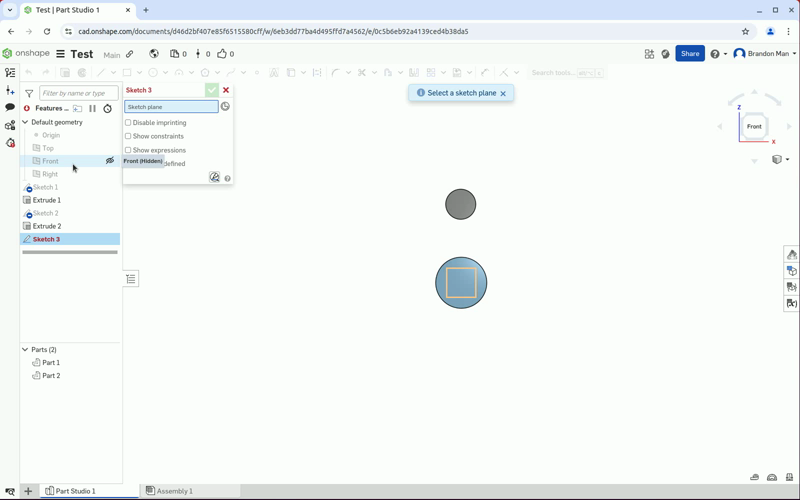
click(73, 163)
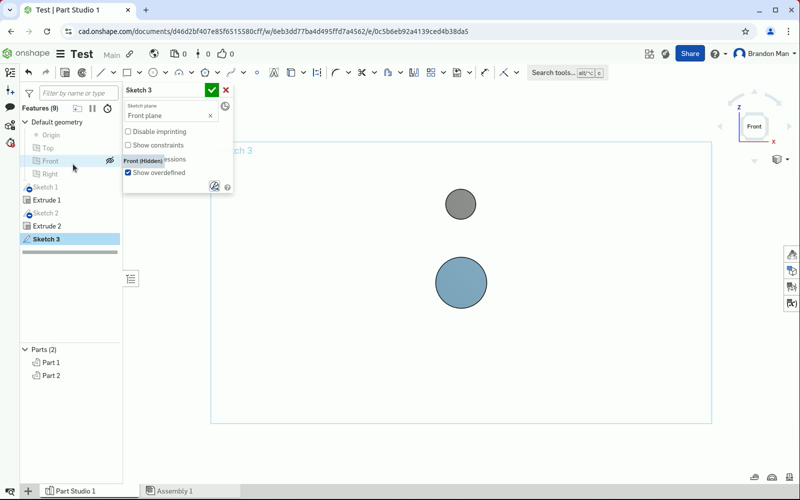
mouse_move(73, 352)
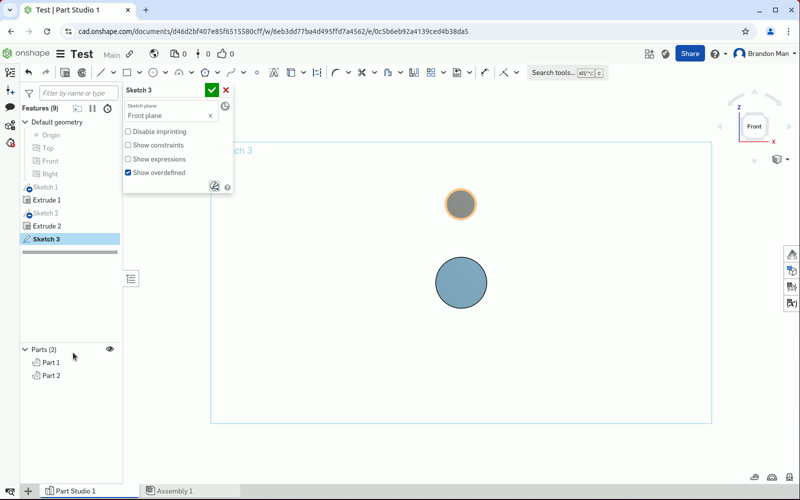
key(y)
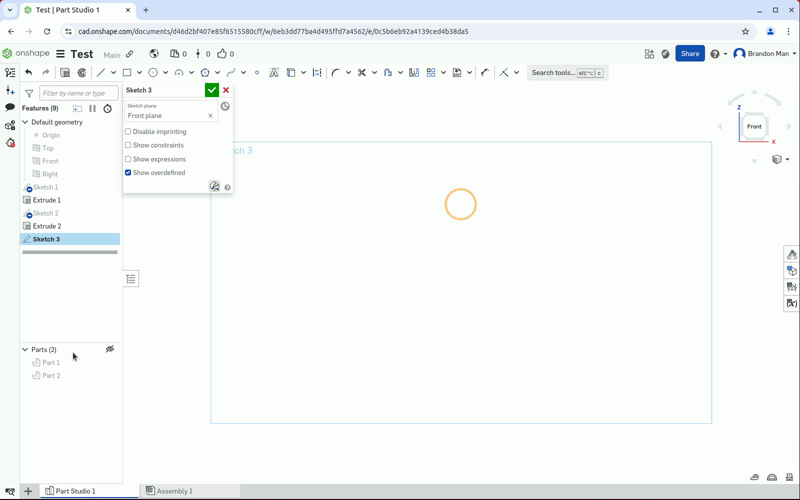
key(c)
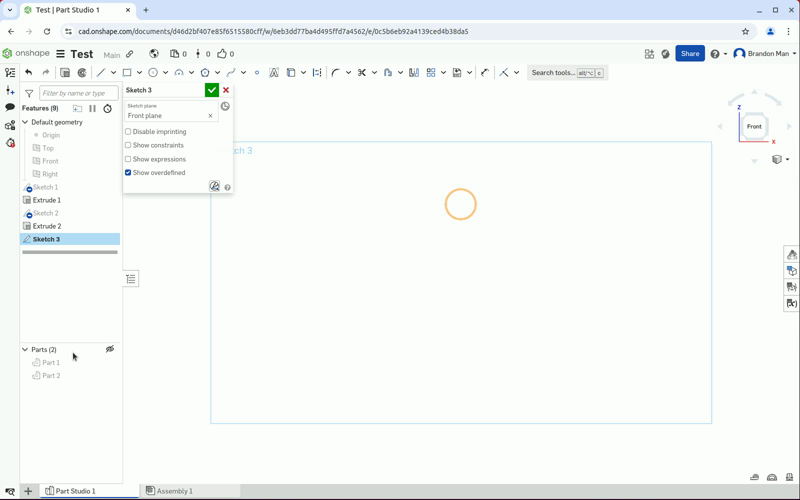
key_down(shift)
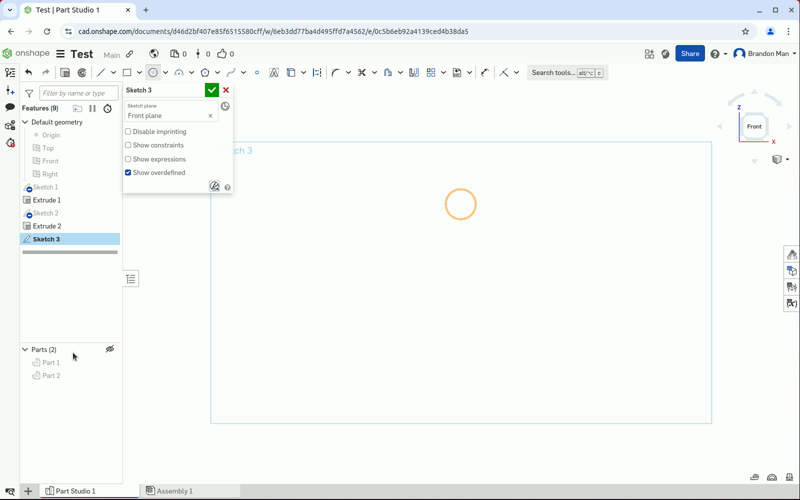
mouse_move(460, 380)
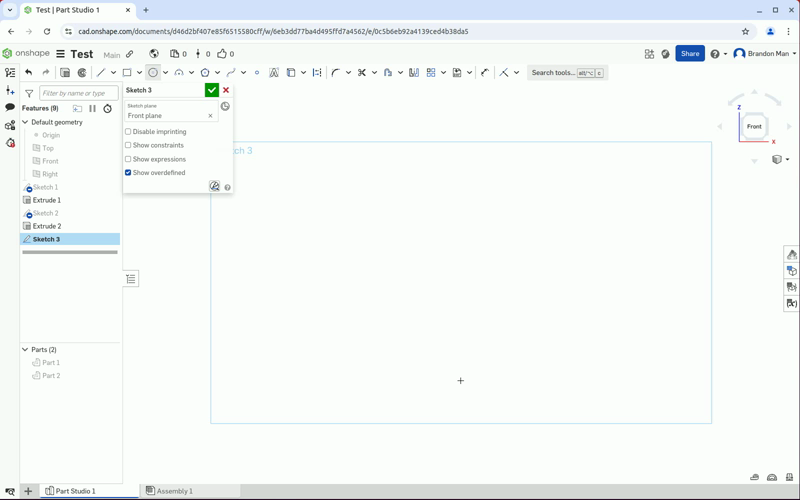
click(460, 380)
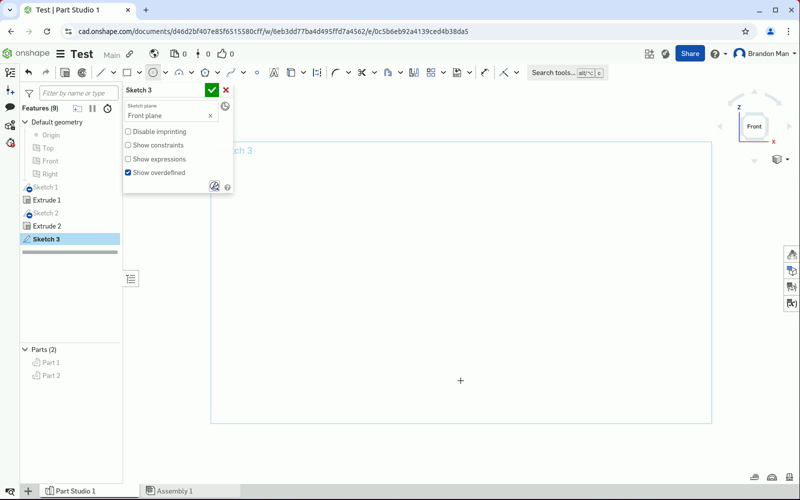
key_up(shift)
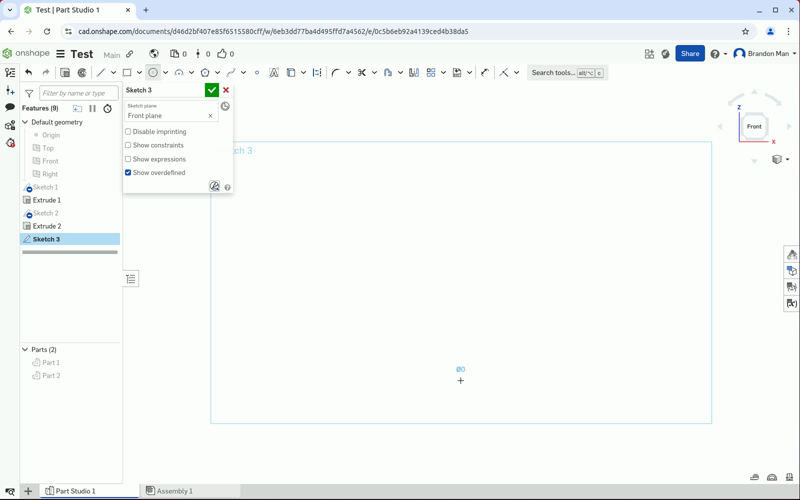
mouse_move(475, 380)
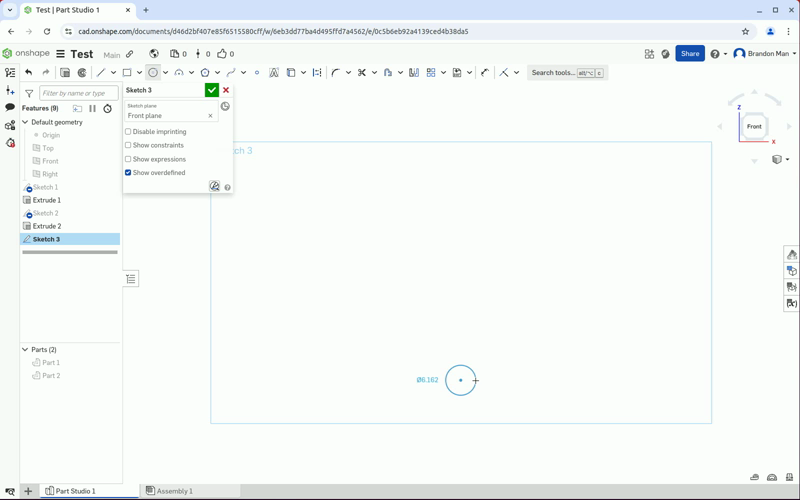
click(475, 380)
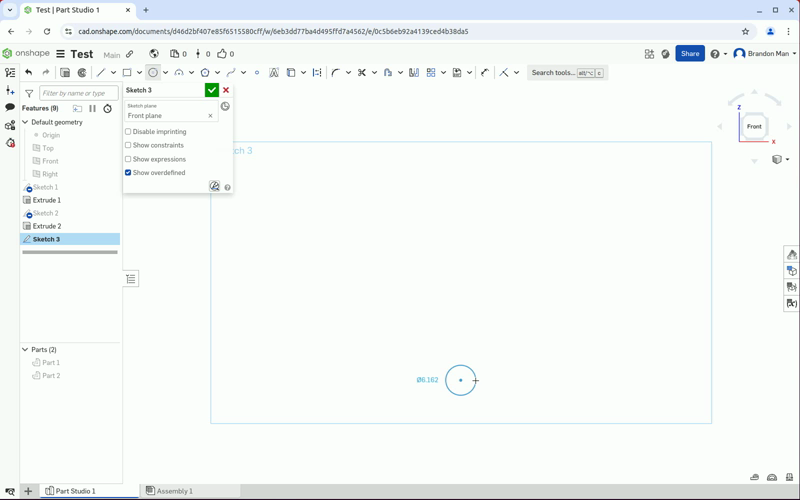
key(esc)
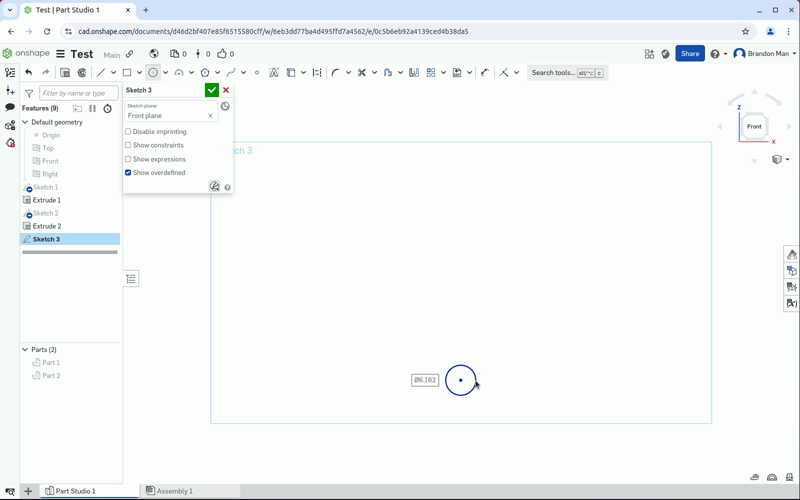
mouse_move(466, 386)
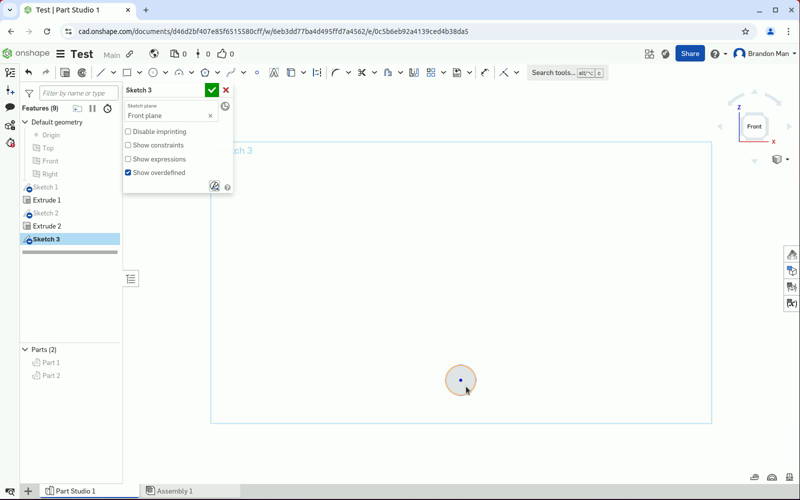
scroll(6)
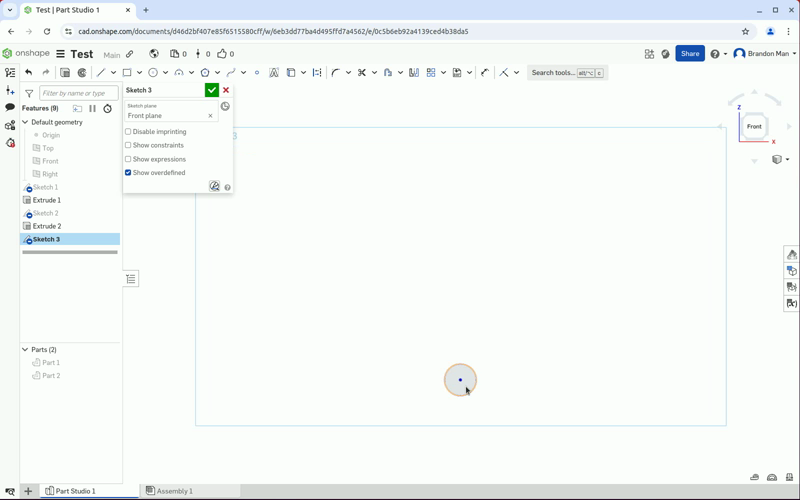
scroll(6)
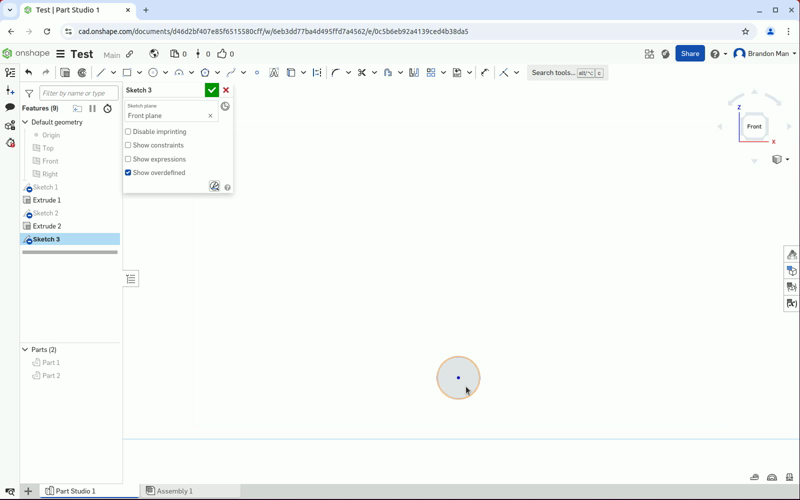
scroll(6)
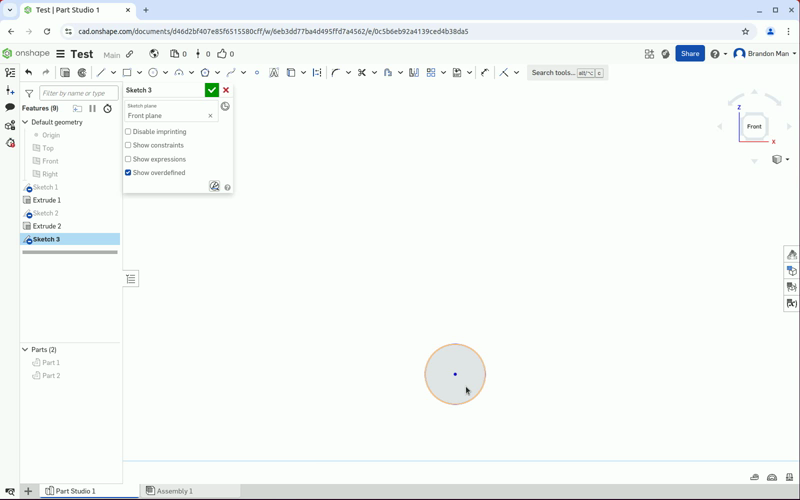
scroll(6)
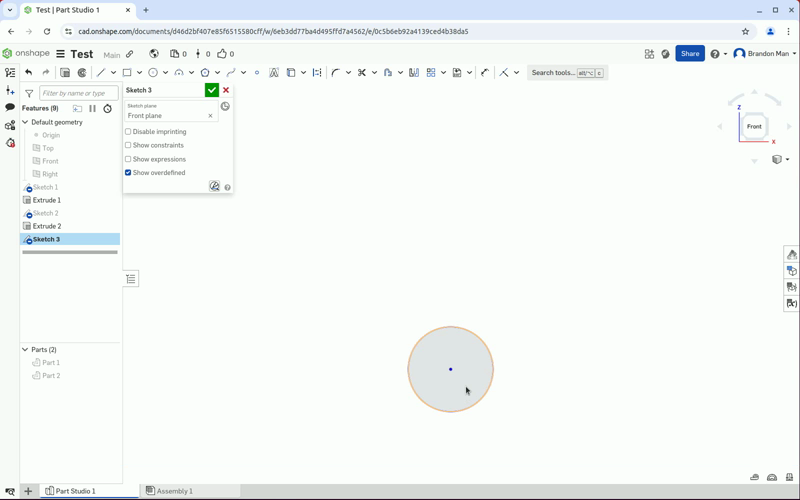
scroll(6)
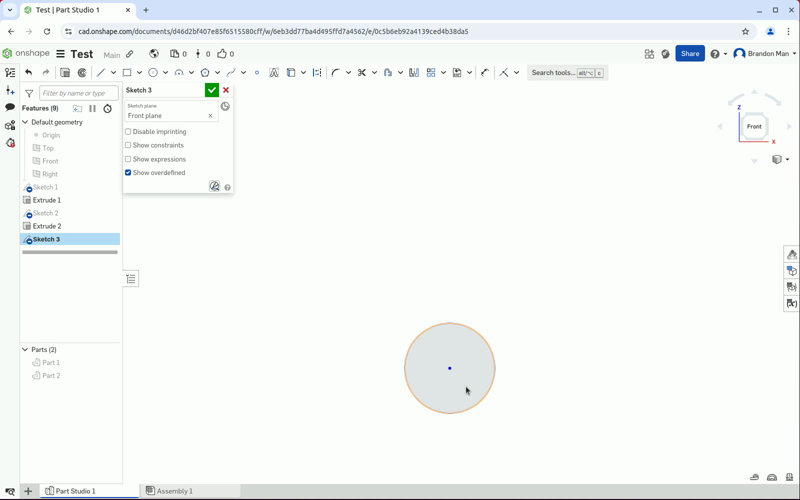
scroll(6)
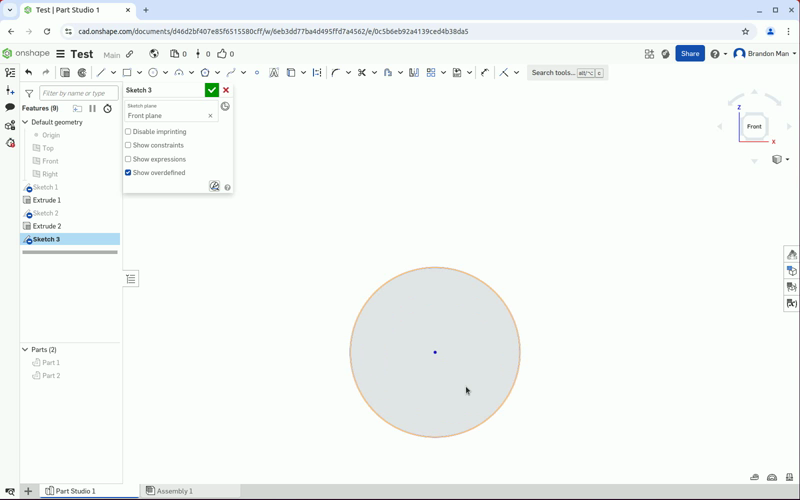
scroll(6)
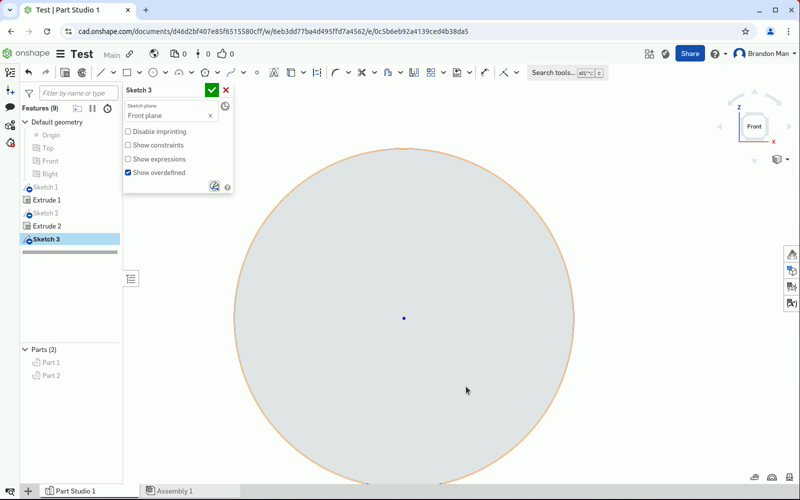
click(466, 386)
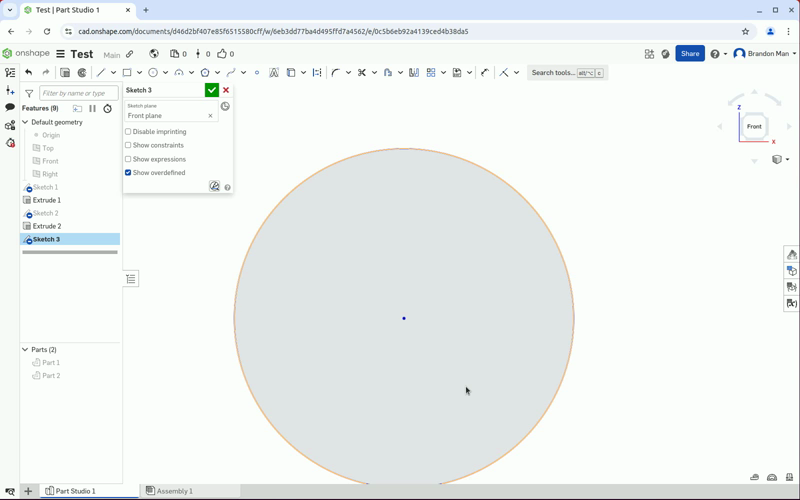
scroll(-6)
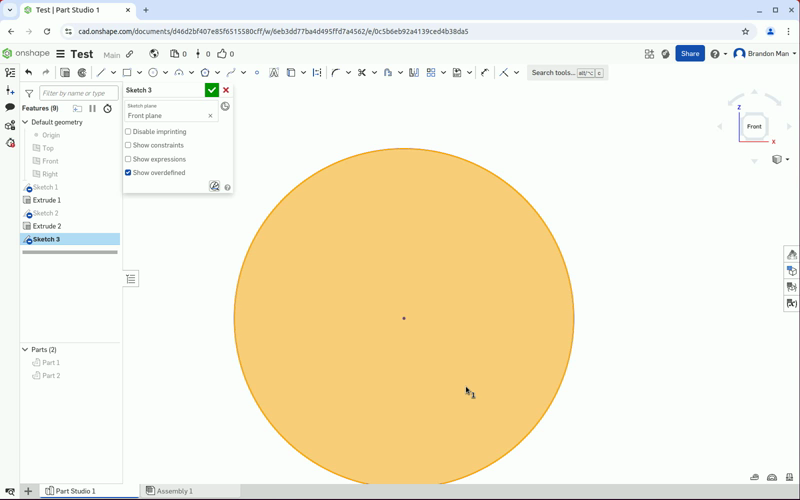
scroll(-6)
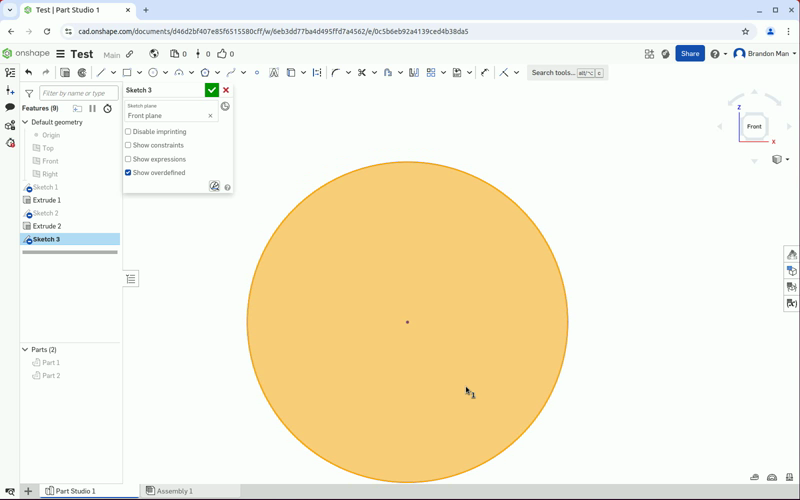
scroll(-6)
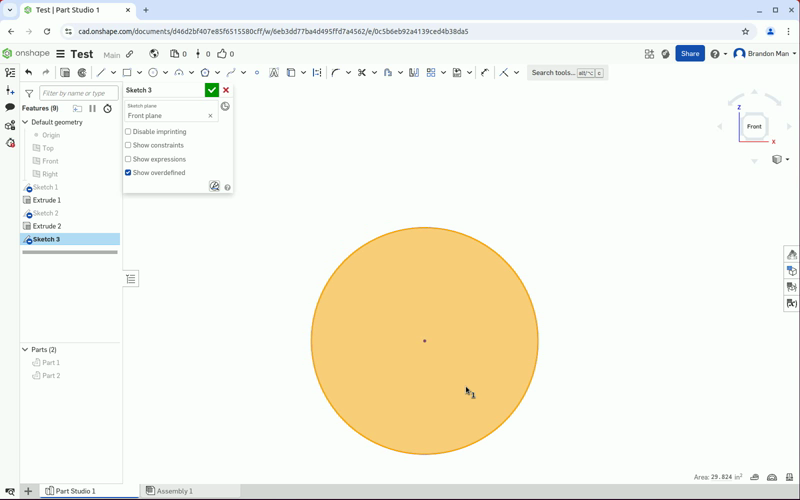
scroll(-6)
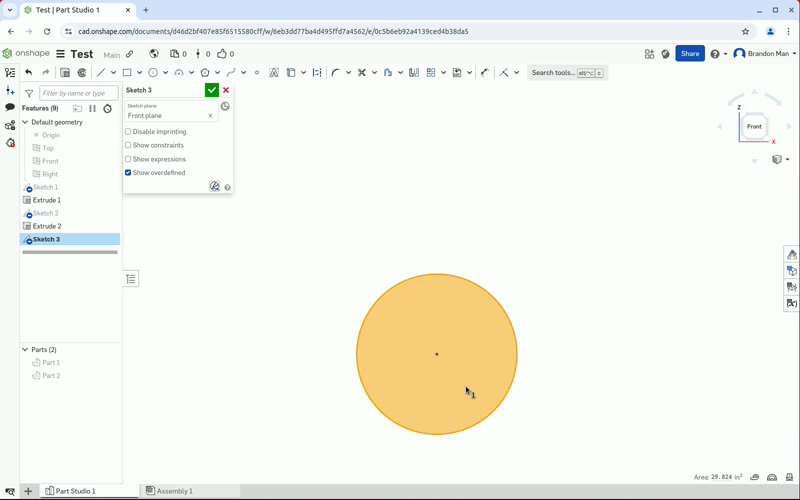
scroll(-6)
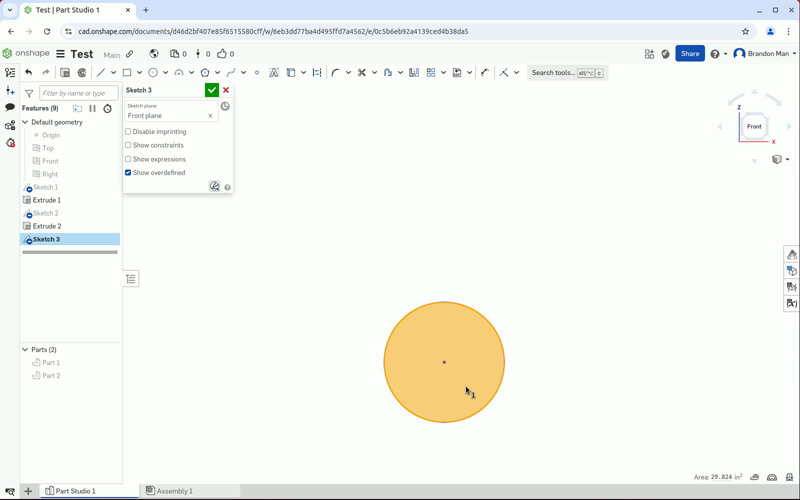
scroll(-6)
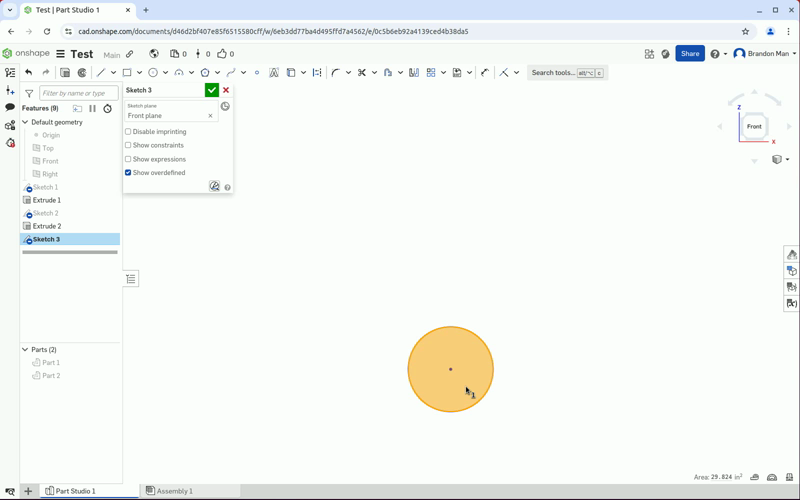
scroll(-6)
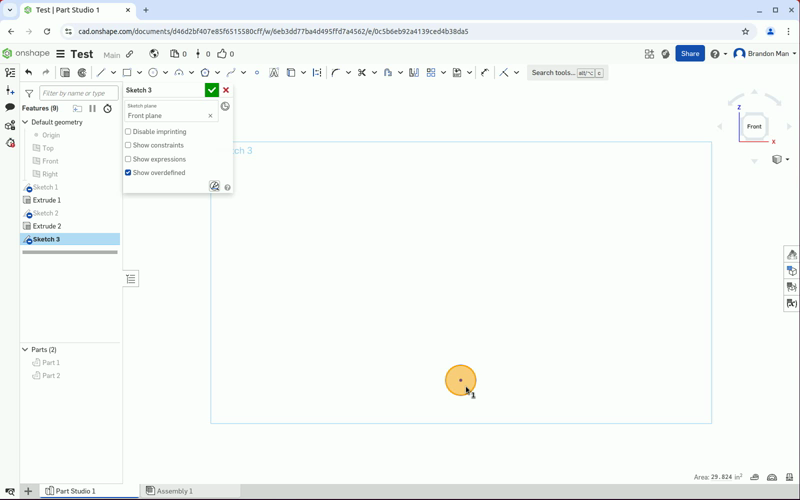
mouse_move(73, 352)
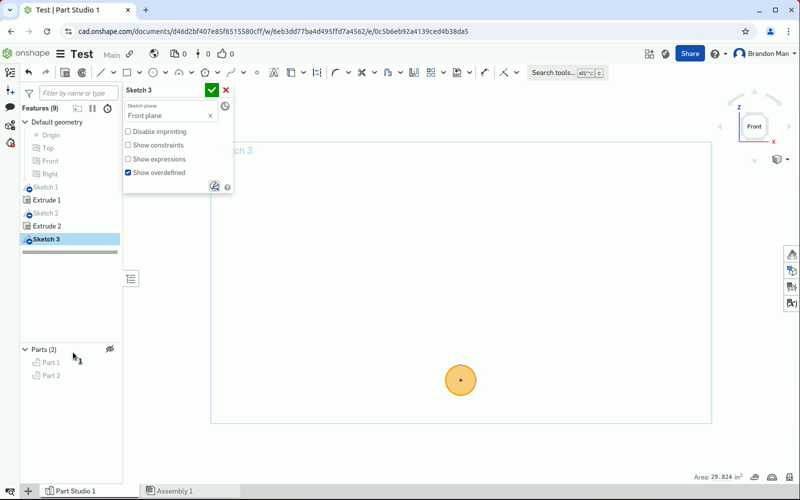
key(shift+y)
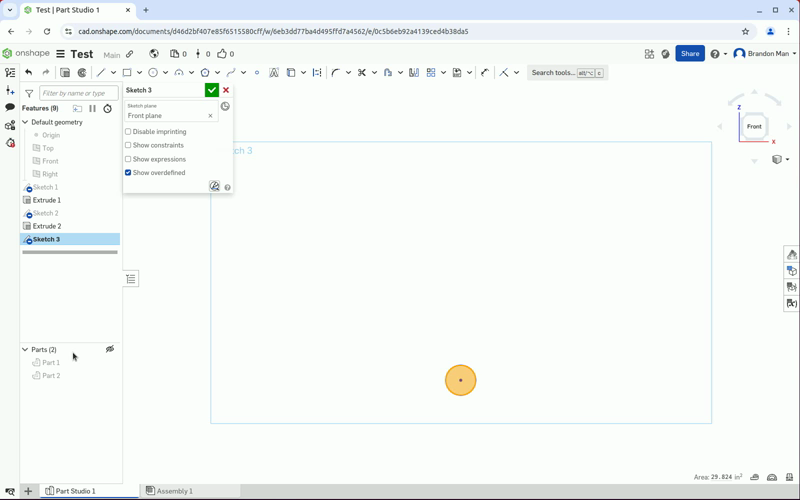
key(shift+e)
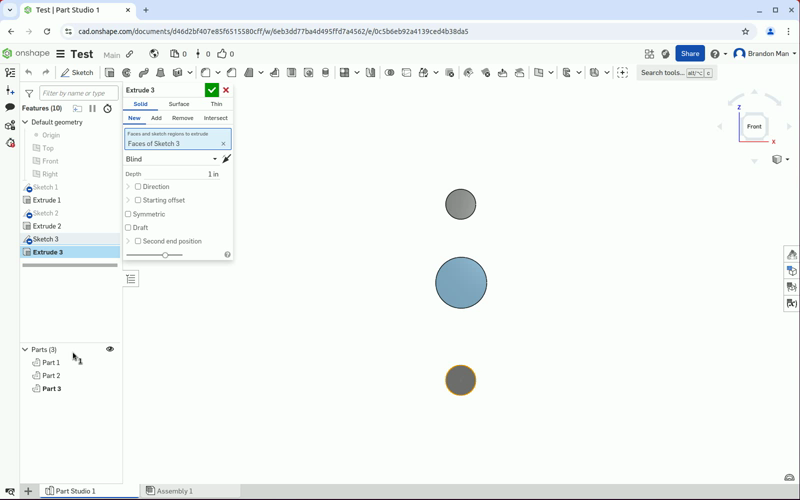
mouse_move(143, 106)
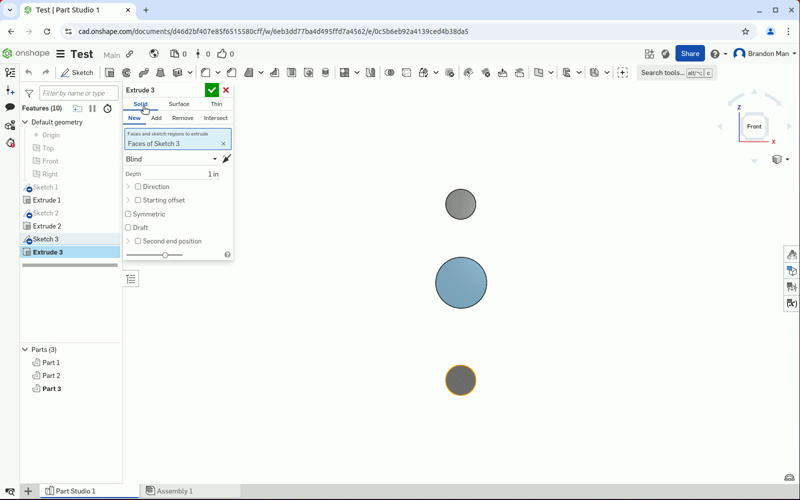
click(143, 106)
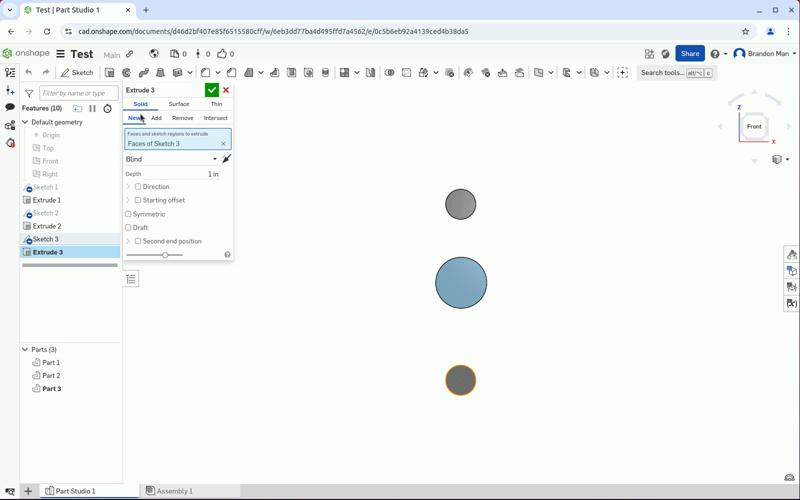
mouse_move(137, 120)
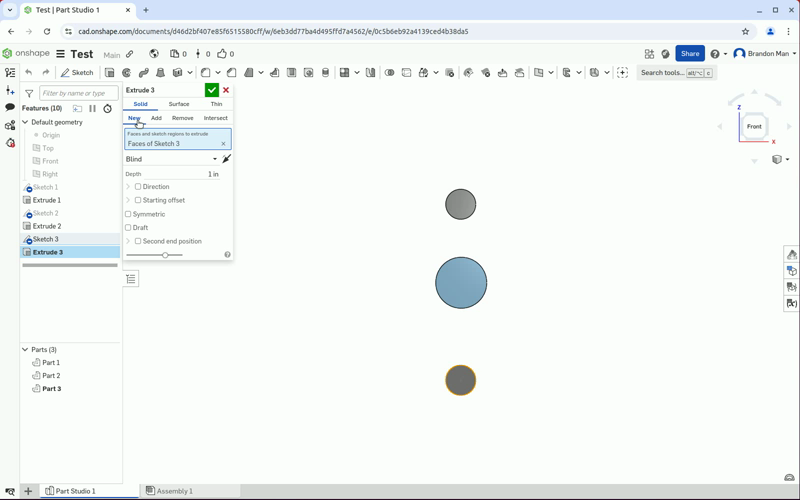
click(137, 120)
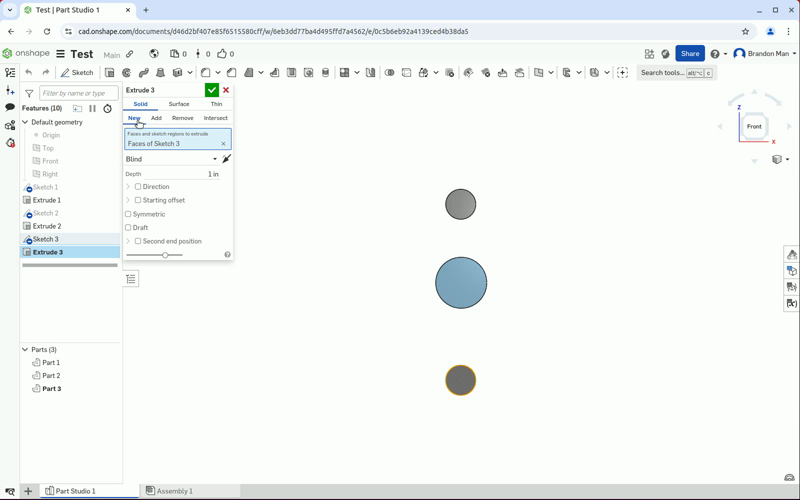
key(tab, 4)
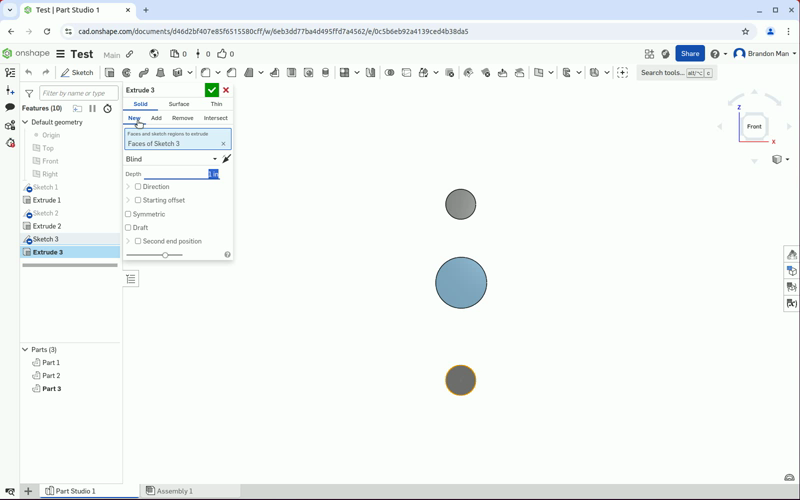
text(7.943)
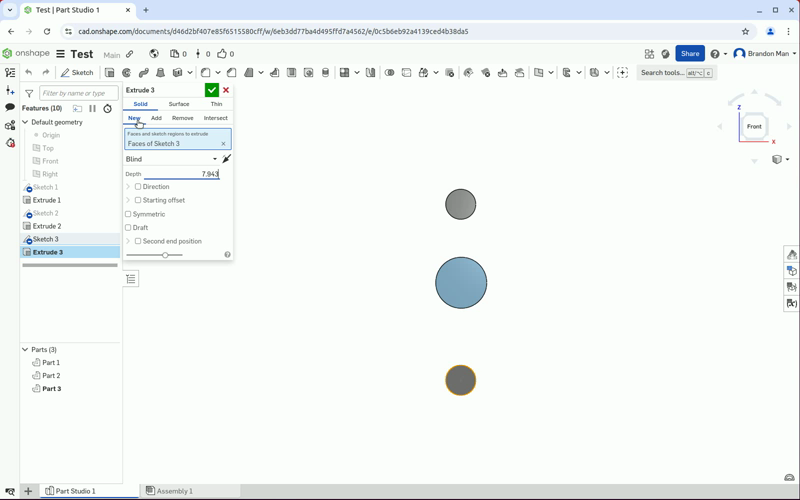
key(enter)
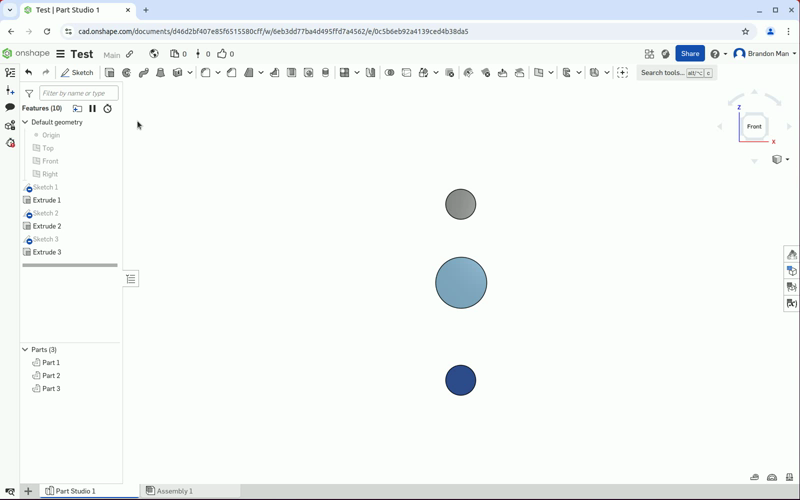
key(shift+h)
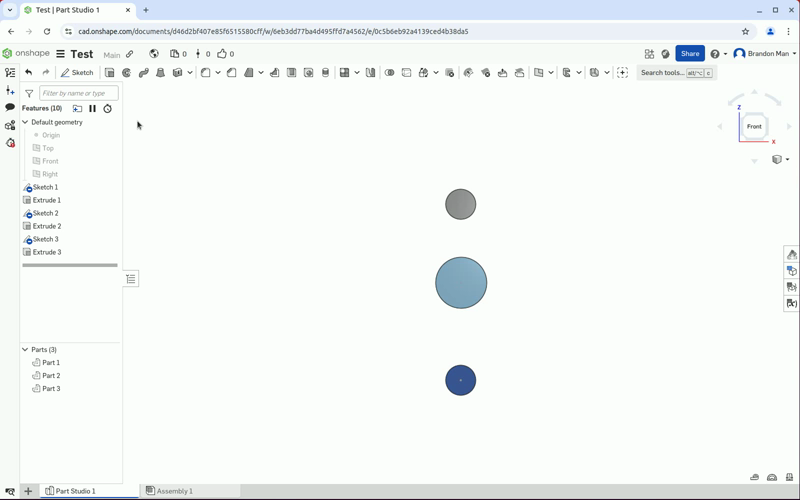
key(shift+h)
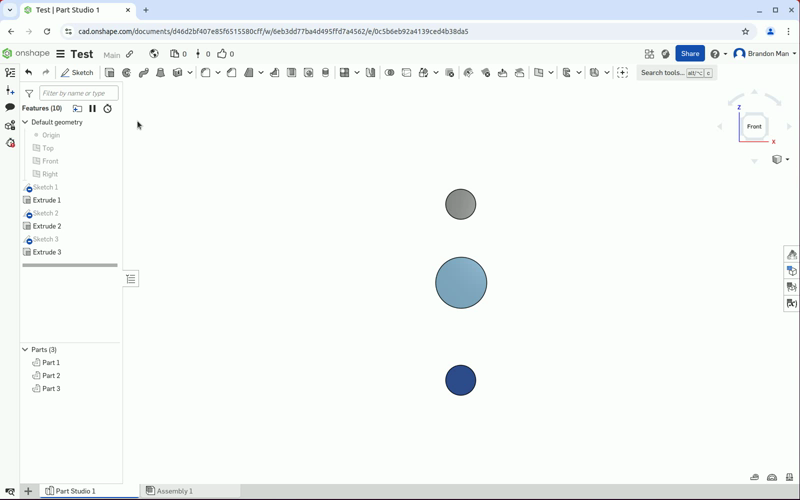
mouse_move(73, 189)
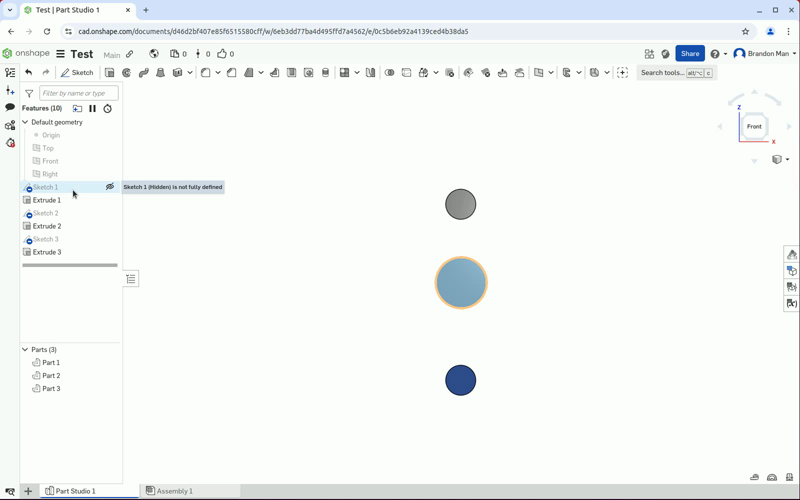
click(73, 189)
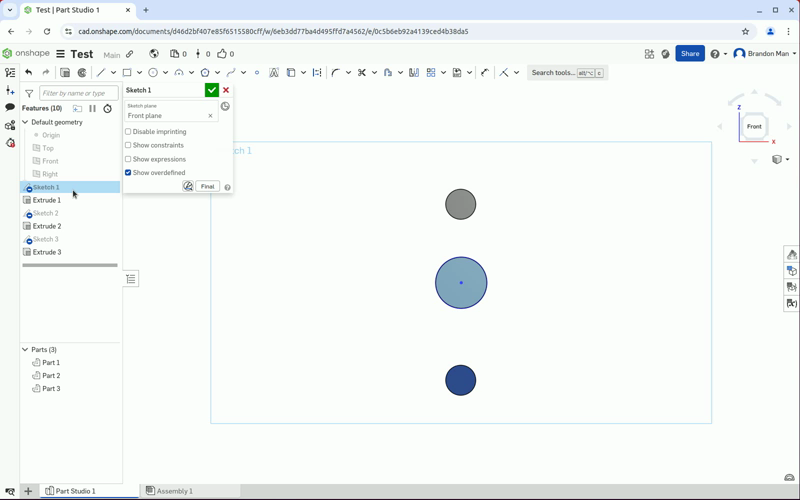
mouse_move(229, 92)
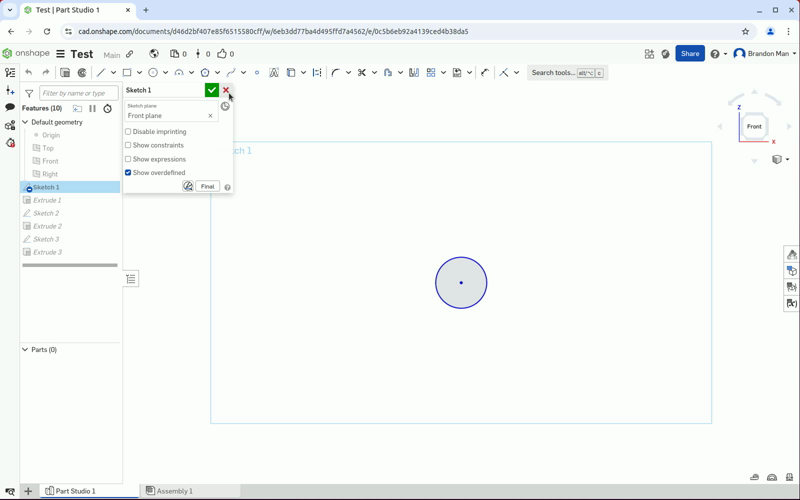
click(229, 92)
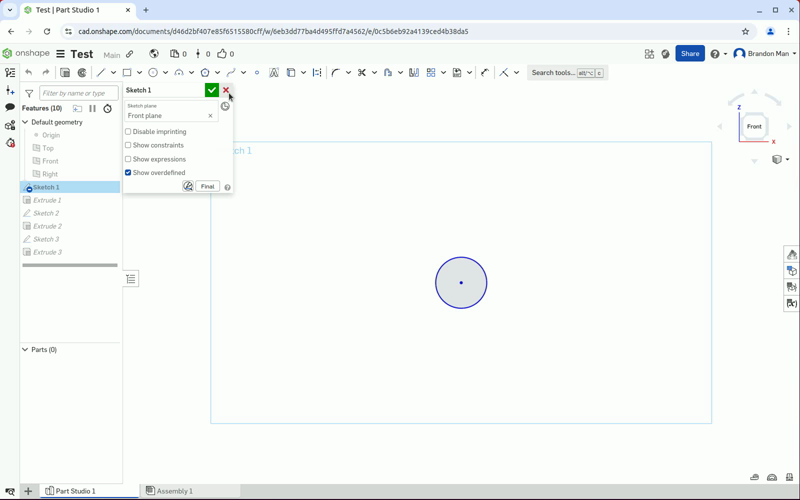
key(shift+s)
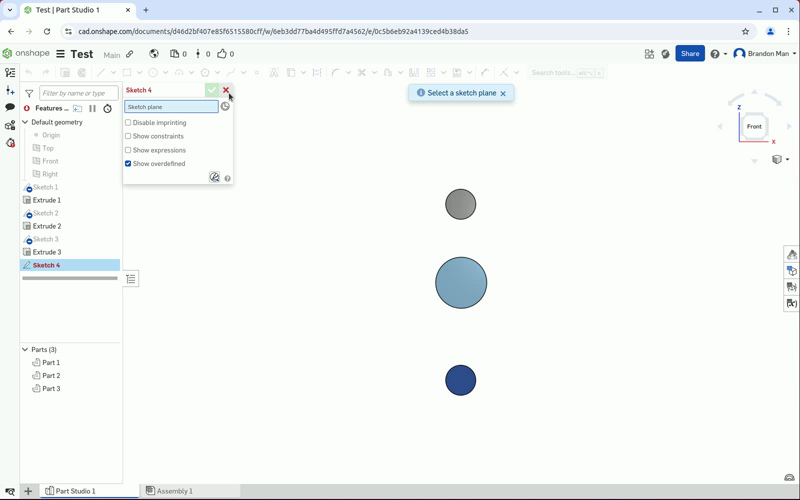
mouse_move(73, 163)
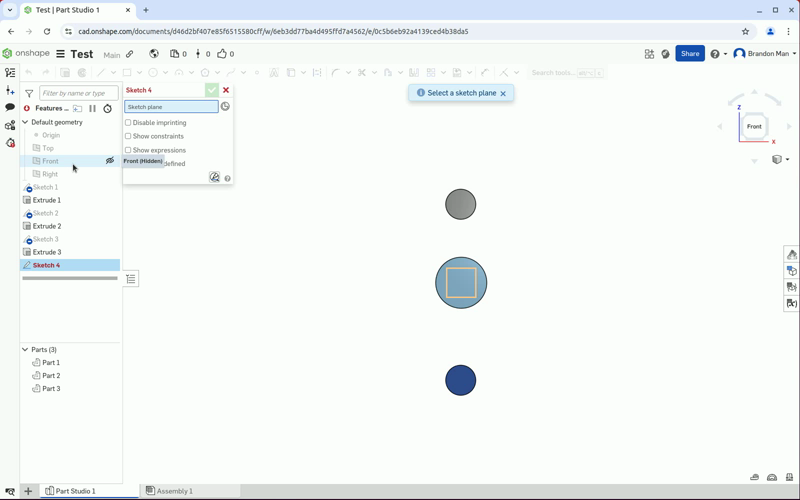
click(73, 163)
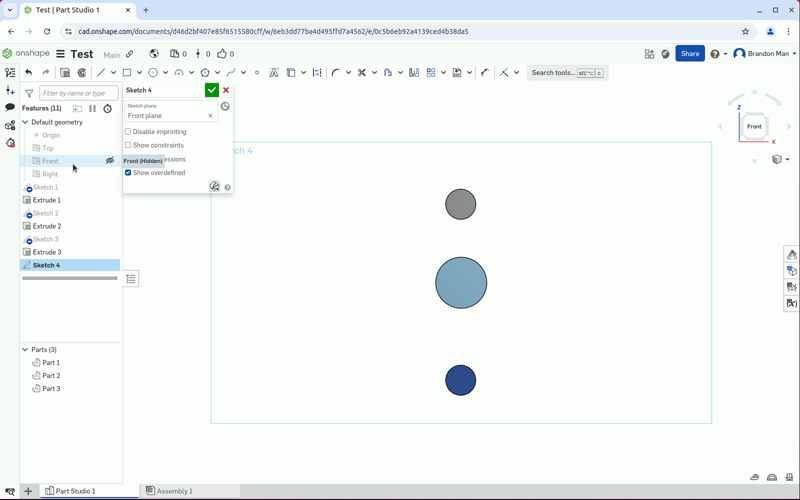
mouse_move(73, 352)
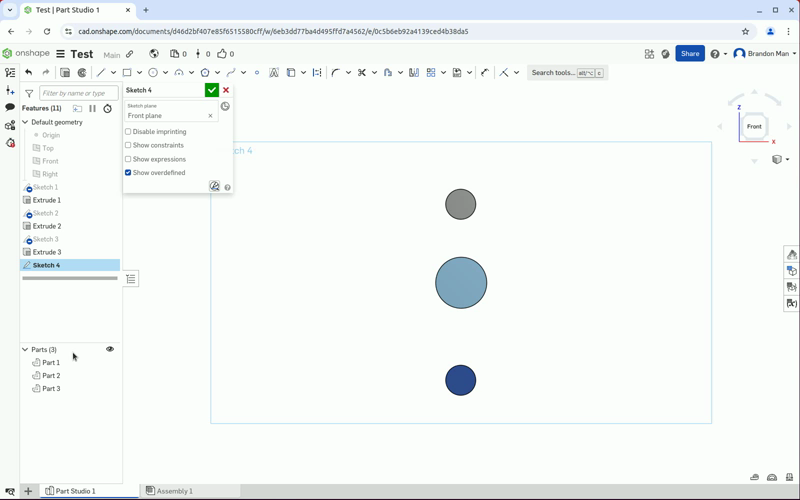
key(y)
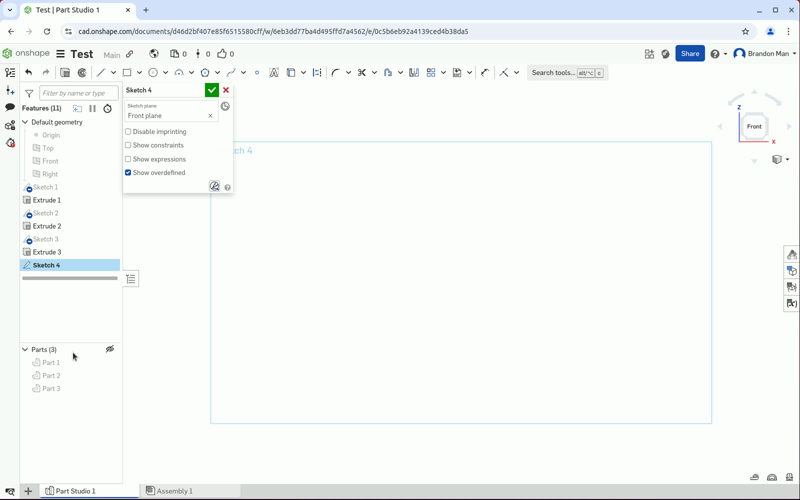
key(c)
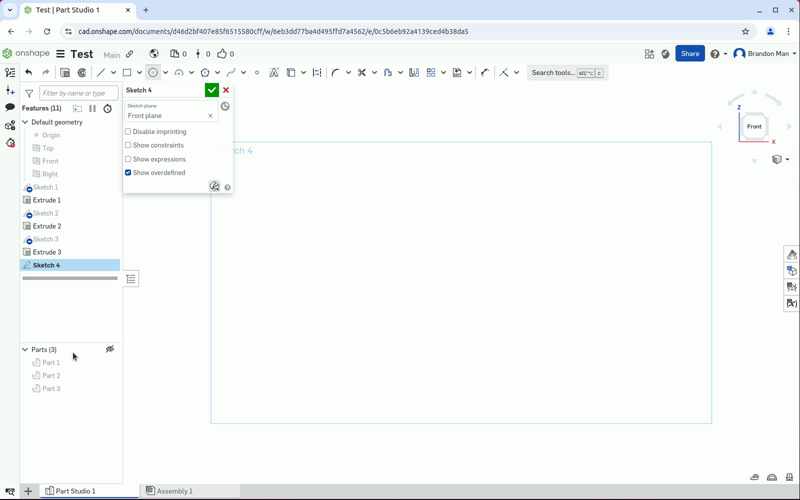
key_down(shift)
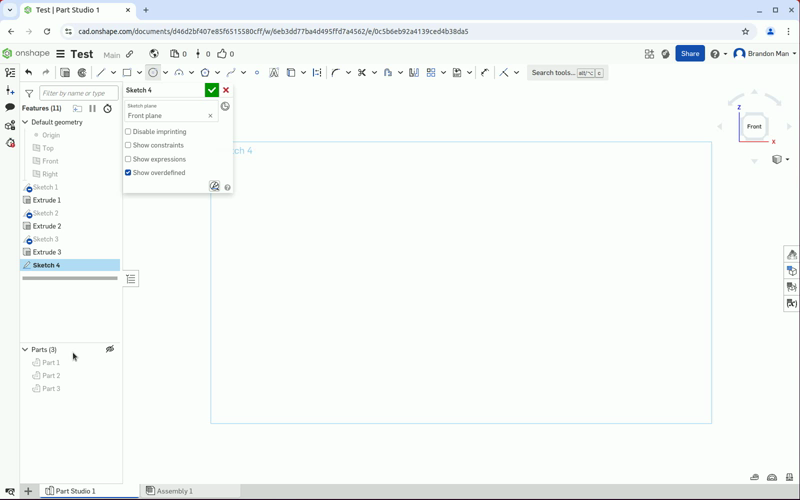
mouse_move(529, 380)
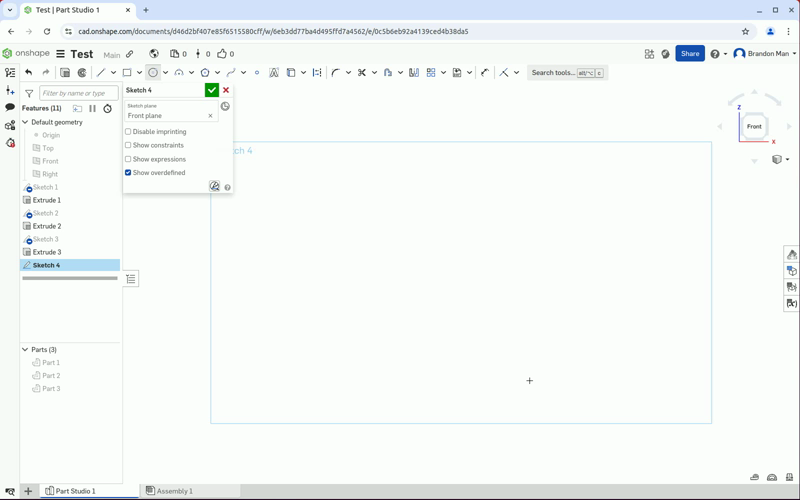
click(529, 380)
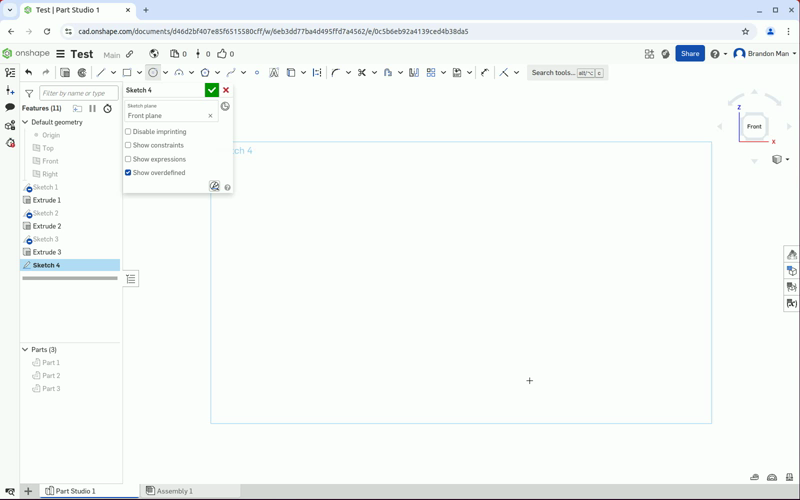
key_up(shift)
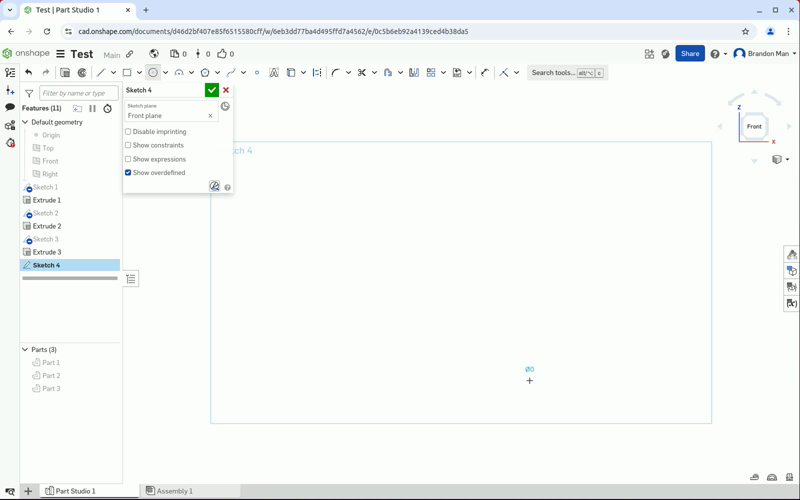
mouse_move(542, 380)
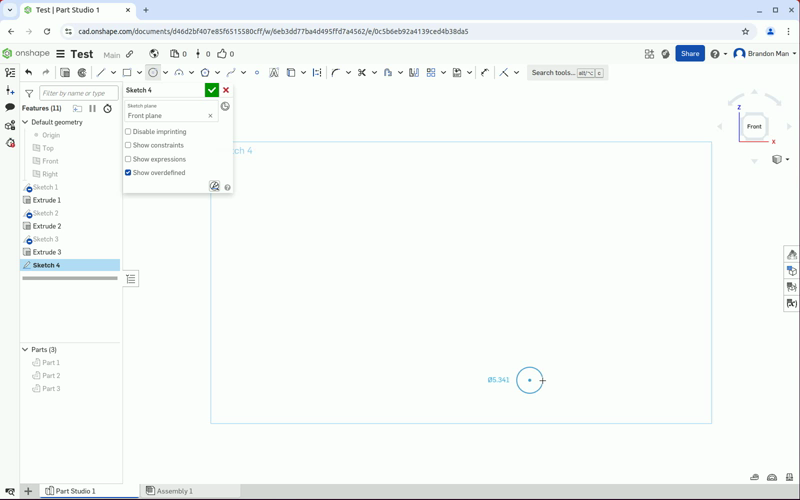
click(542, 380)
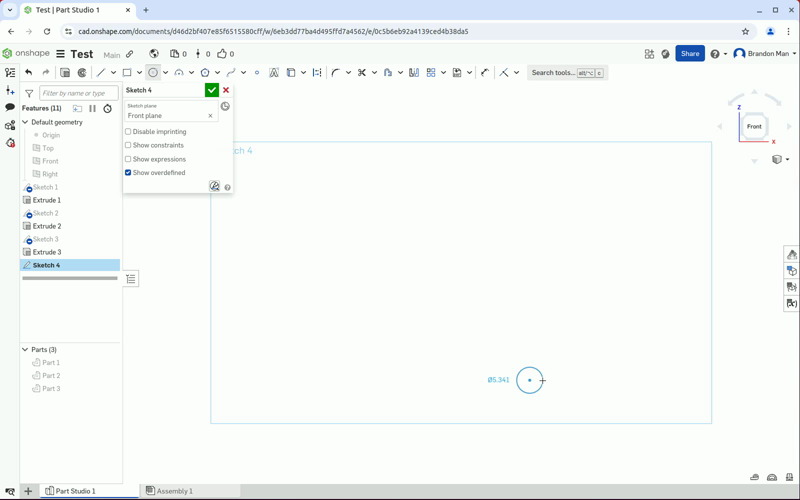
key(esc)
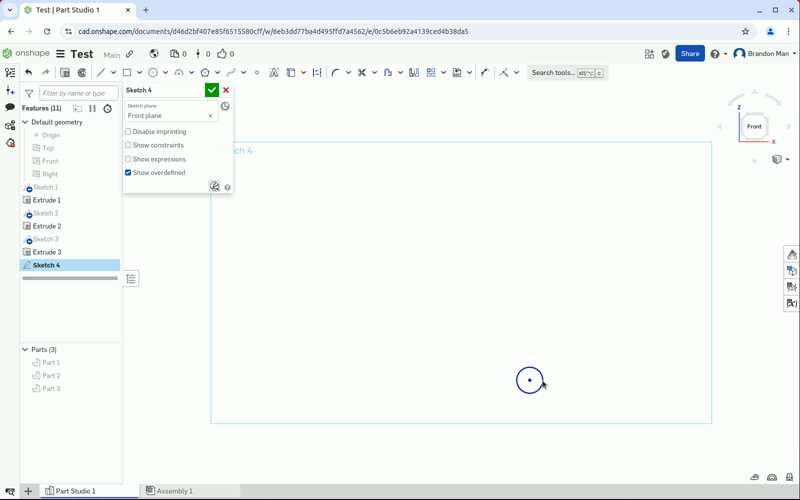
mouse_move(533, 368)
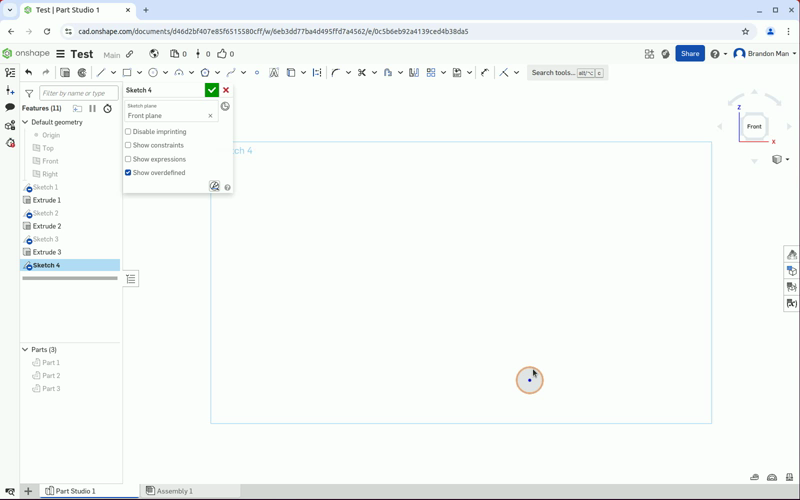
scroll(6)
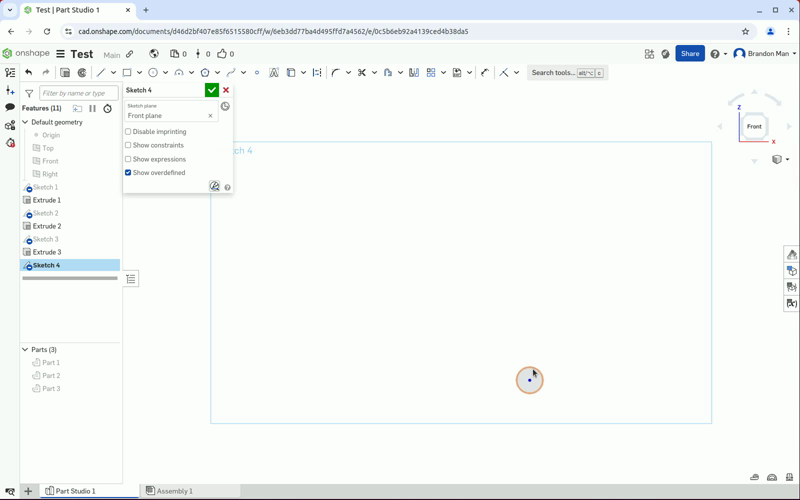
scroll(6)
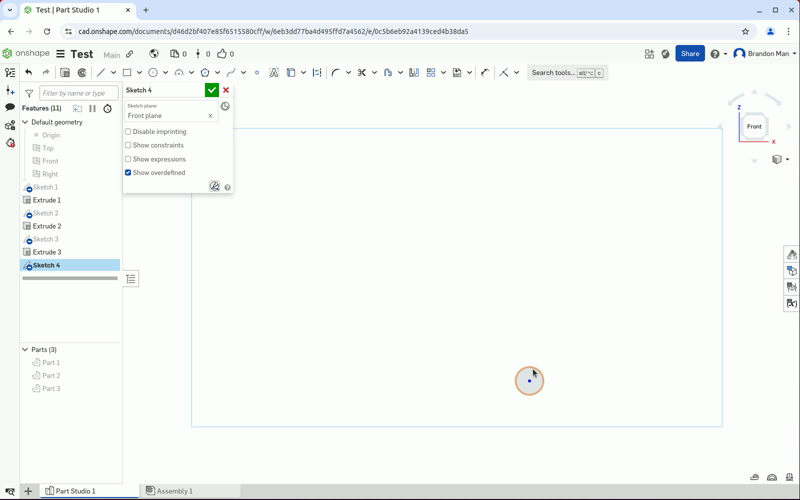
scroll(6)
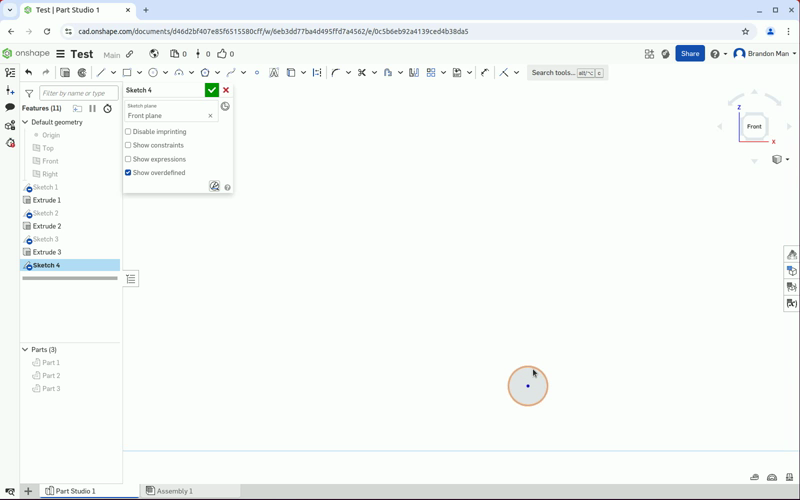
scroll(6)
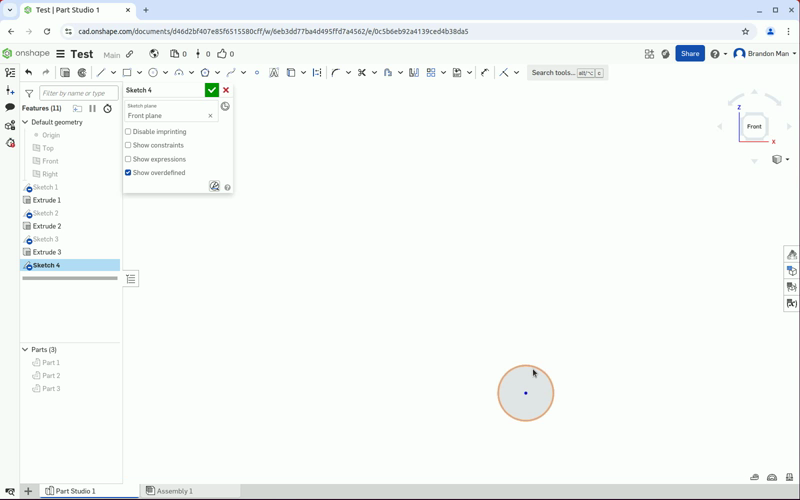
scroll(6)
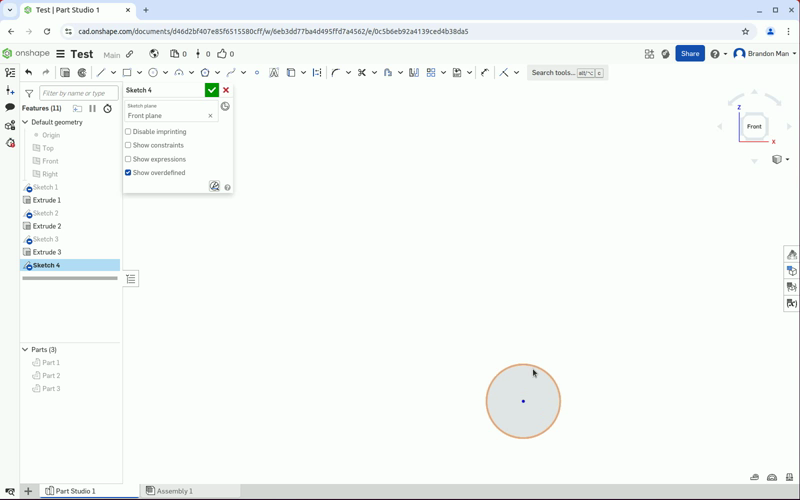
scroll(6)
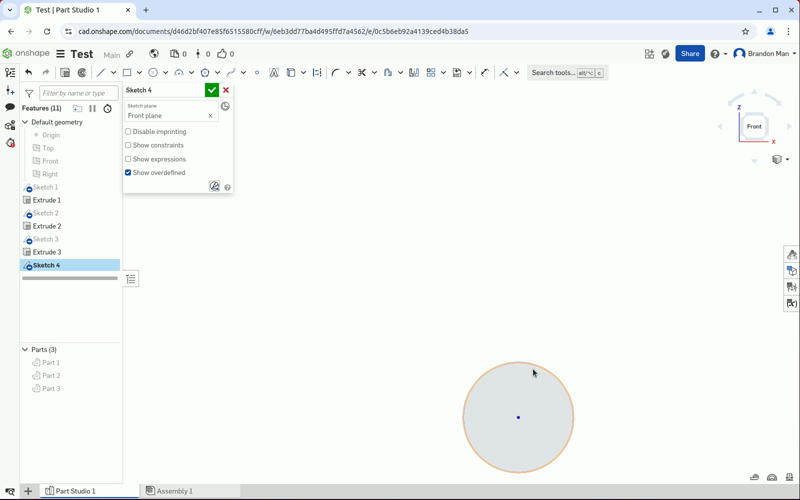
scroll(6)
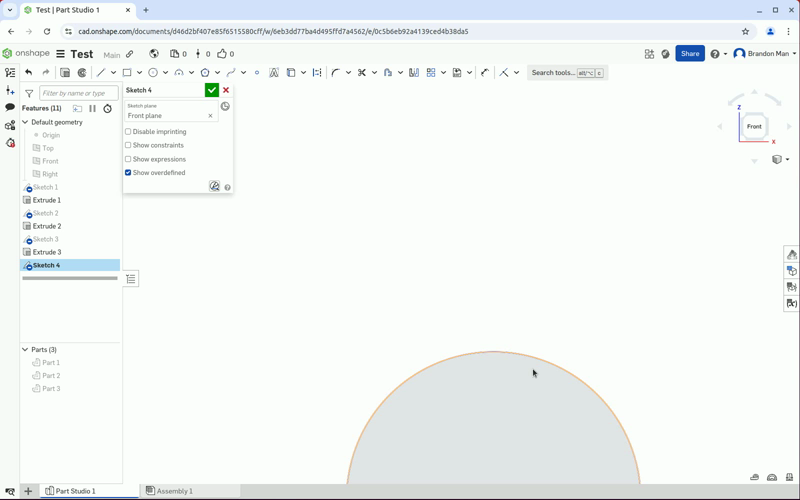
click(533, 368)
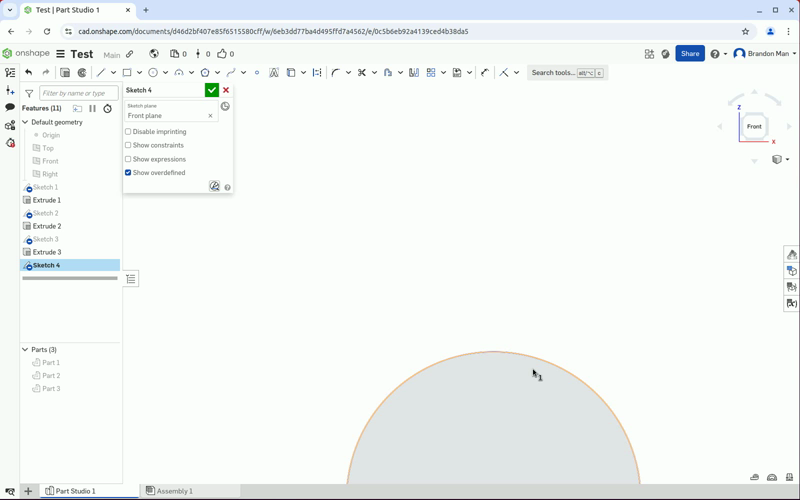
scroll(-6)
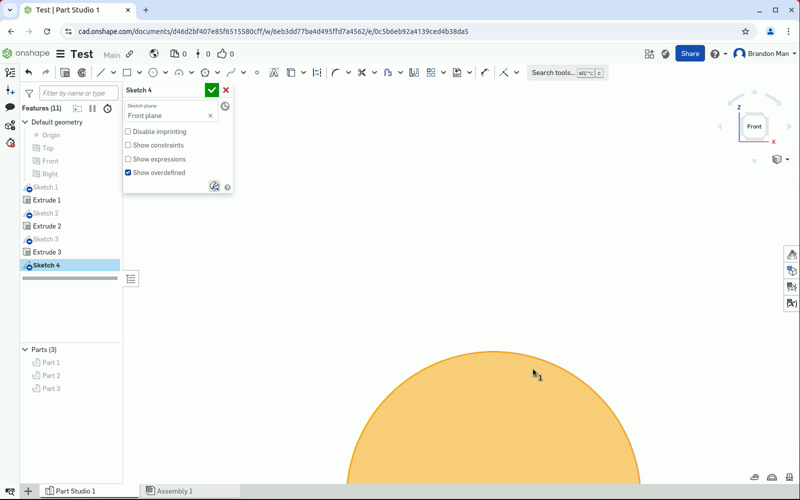
scroll(-6)
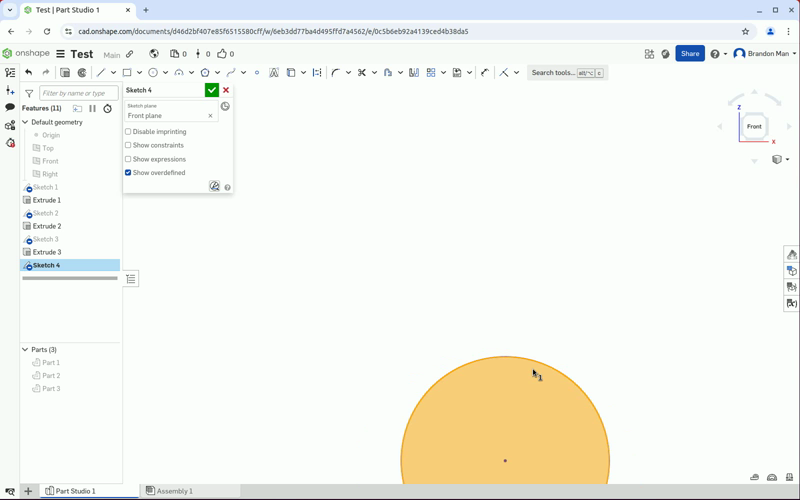
scroll(-6)
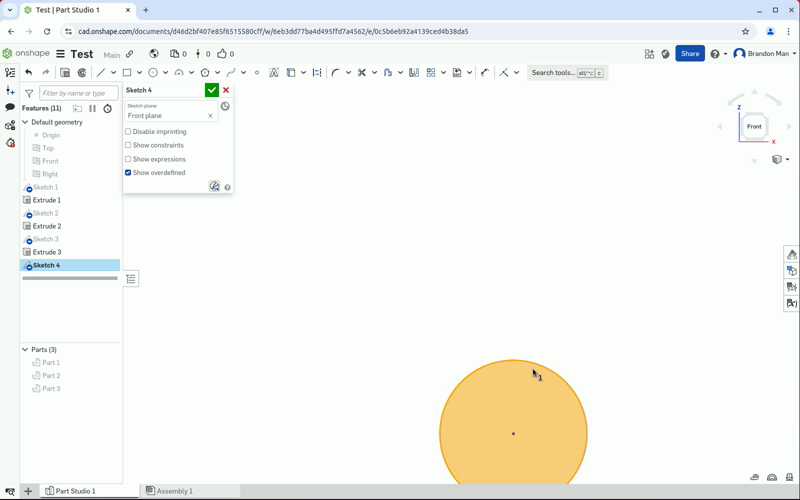
scroll(-6)
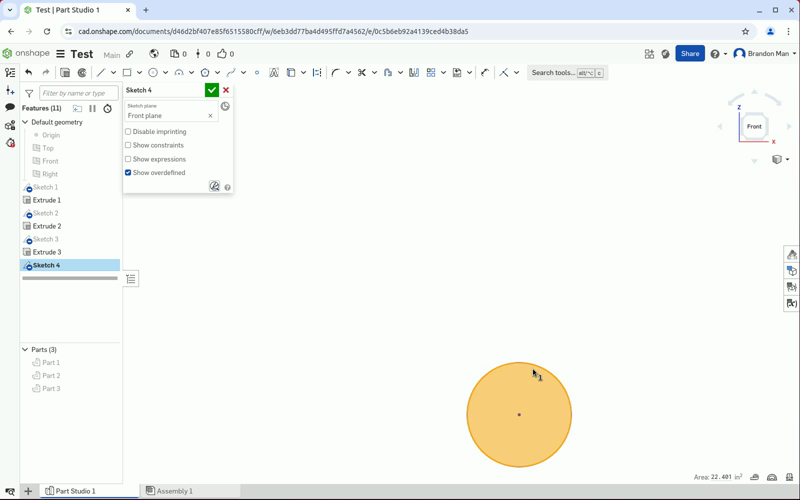
scroll(-6)
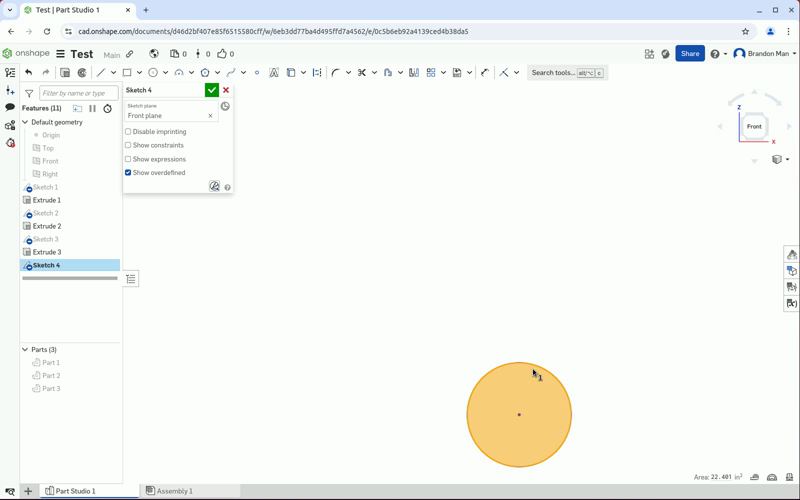
scroll(-6)
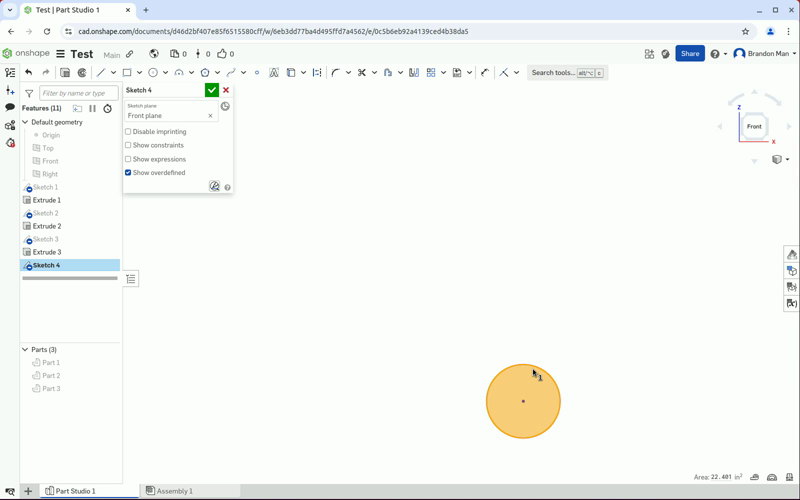
scroll(-6)
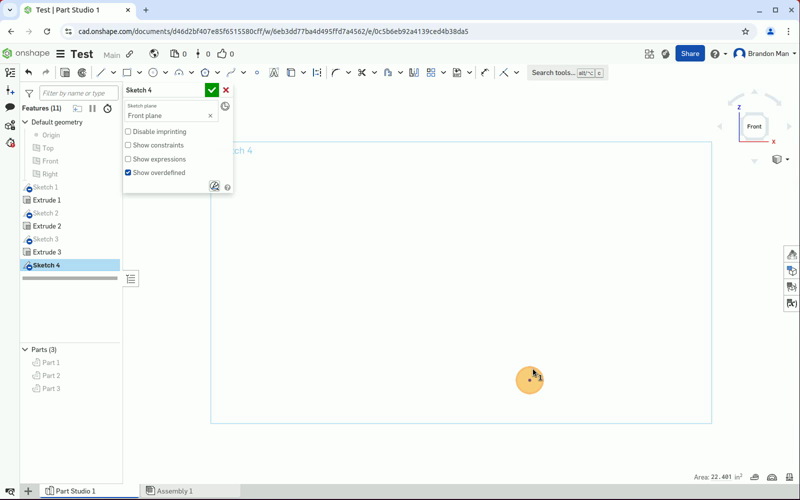
mouse_move(73, 352)
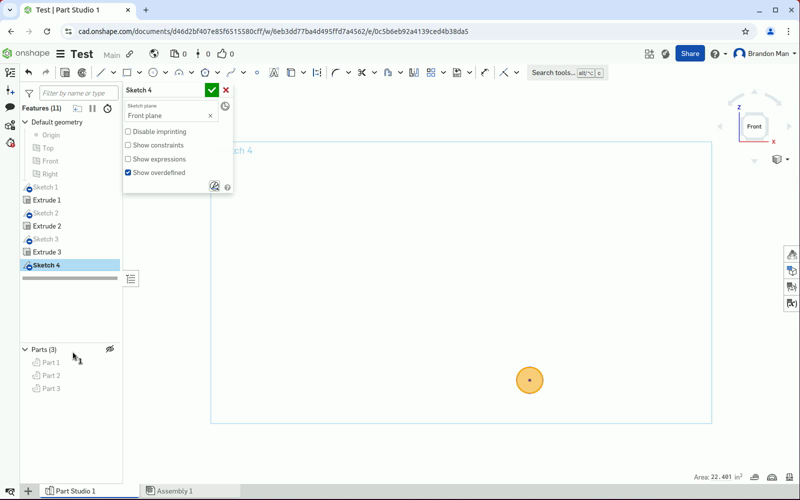
key(shift+y)
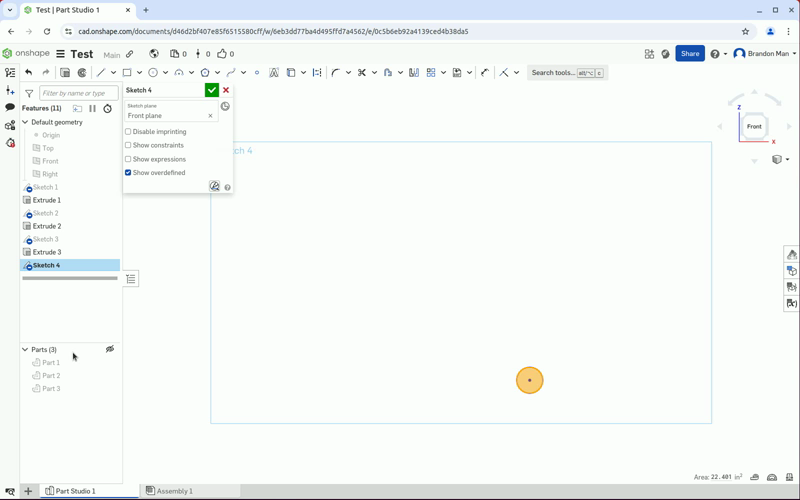
key(shift+e)
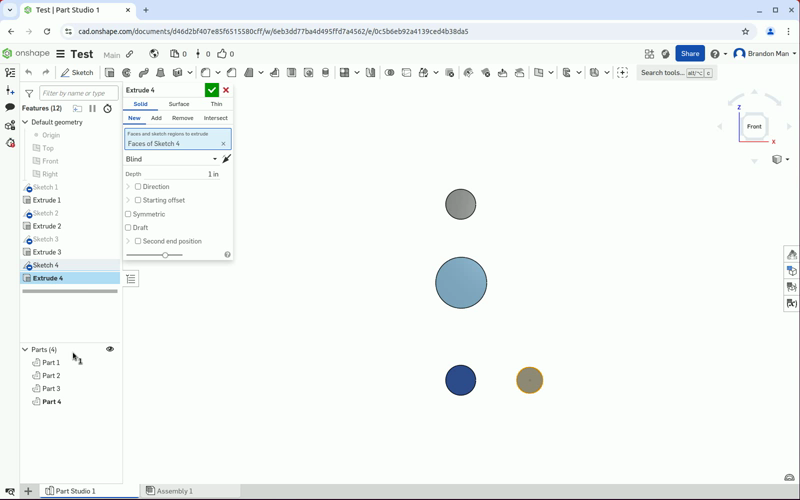
mouse_move(143, 106)
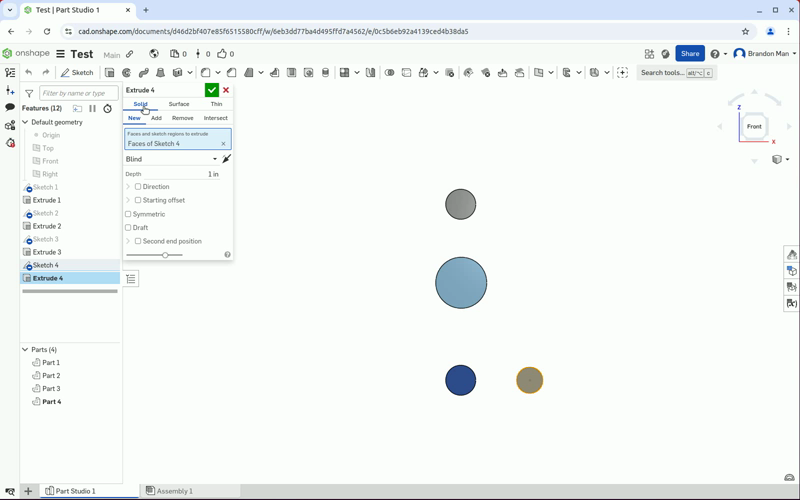
click(143, 106)
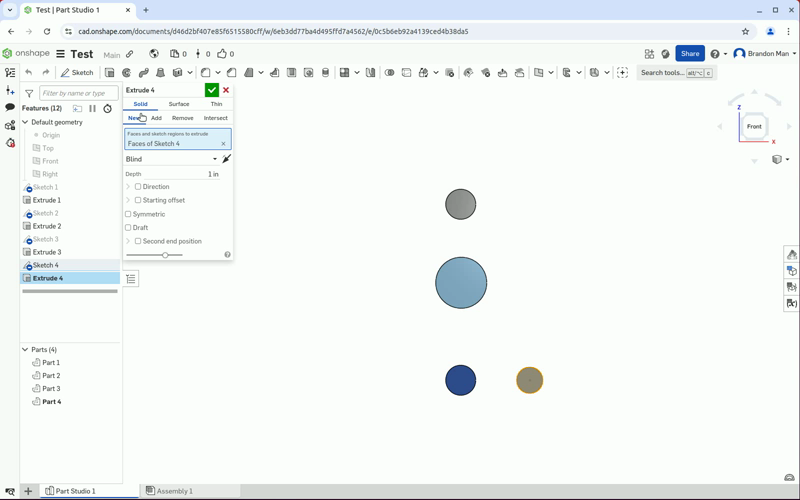
mouse_move(137, 120)
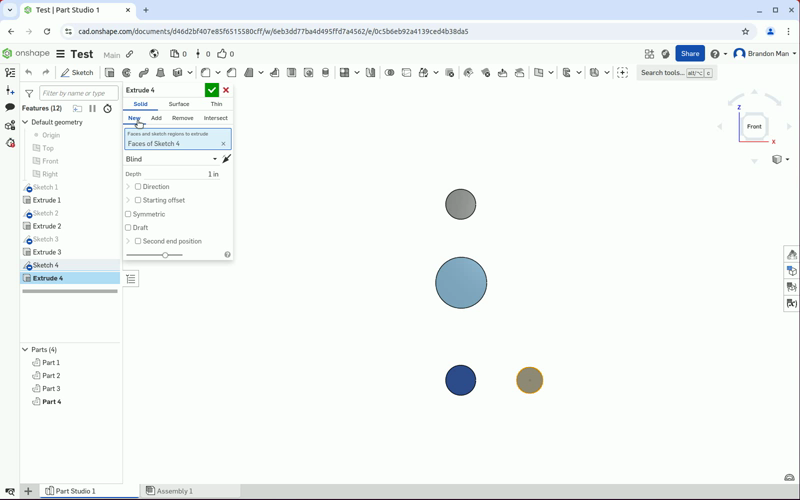
click(137, 120)
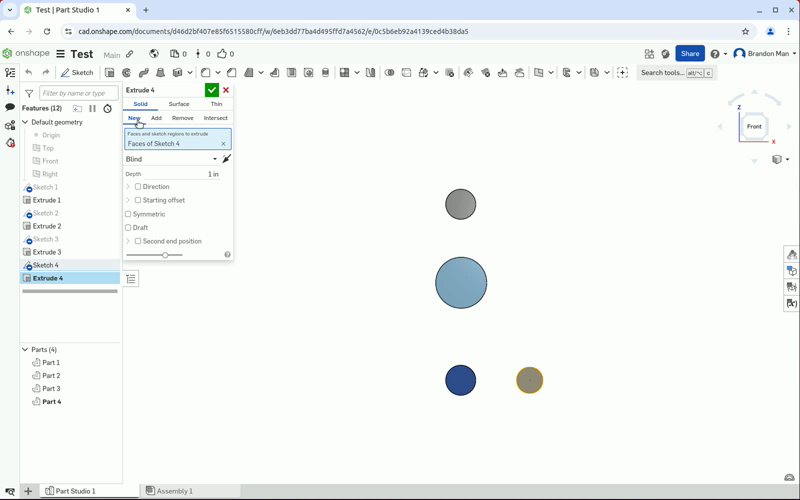
key(tab, 4)
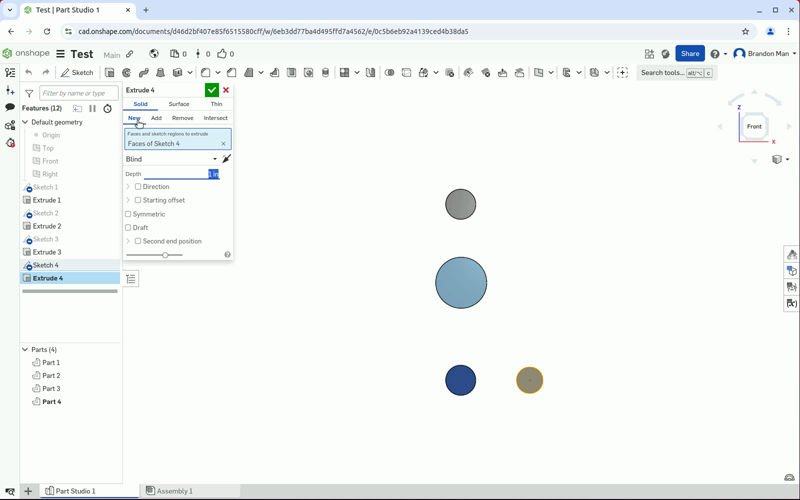
text(7.943)
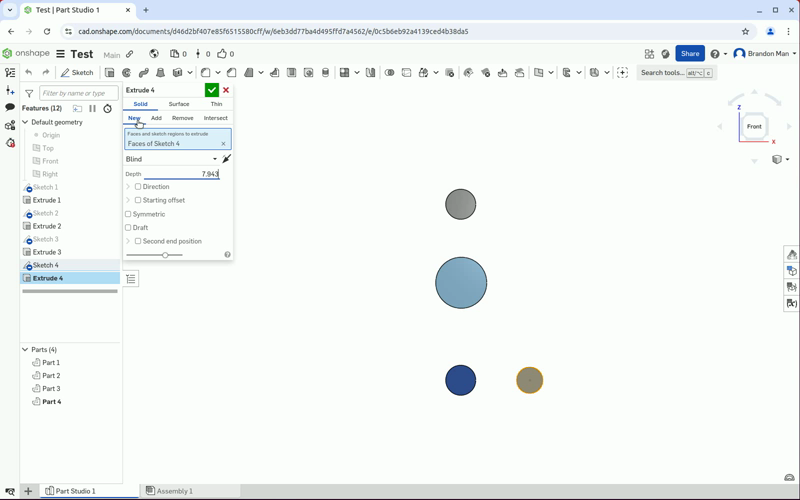
key(enter)
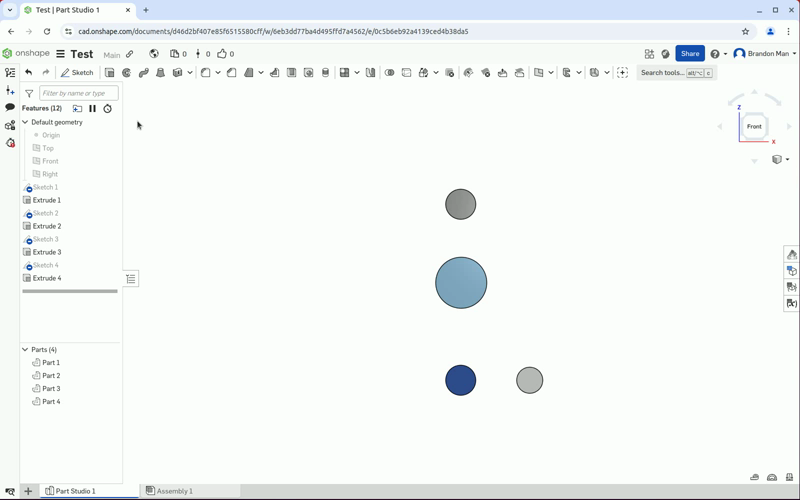
key(shift+h)
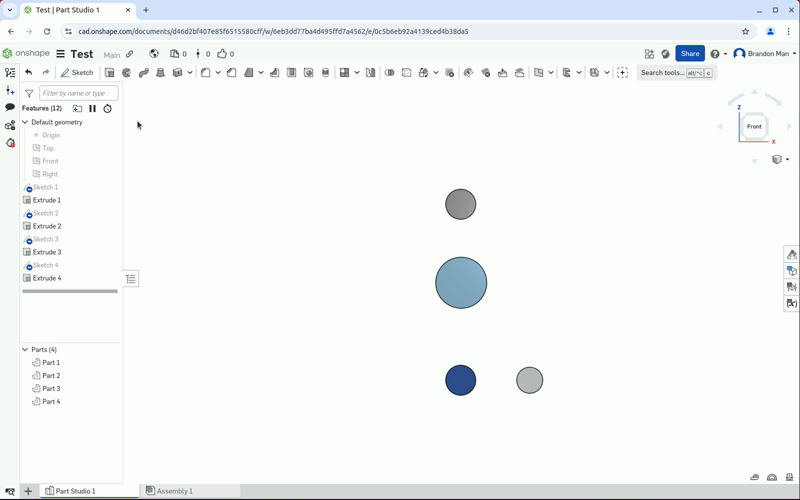
key(shift+h)
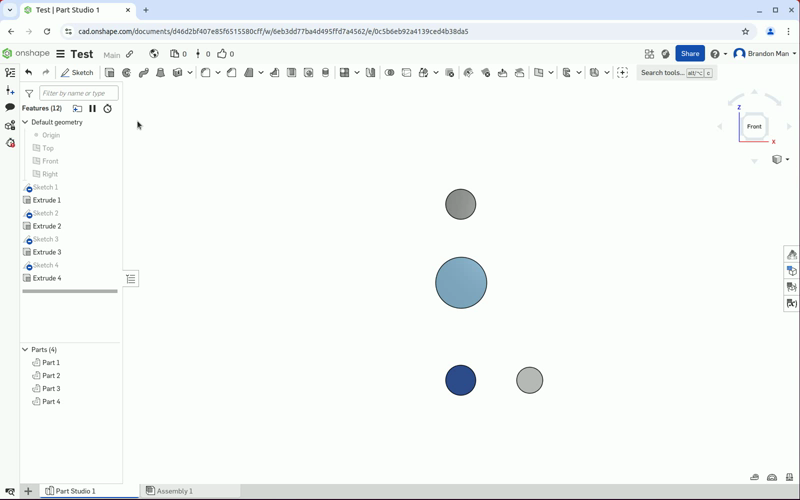
mouse_move(73, 189)
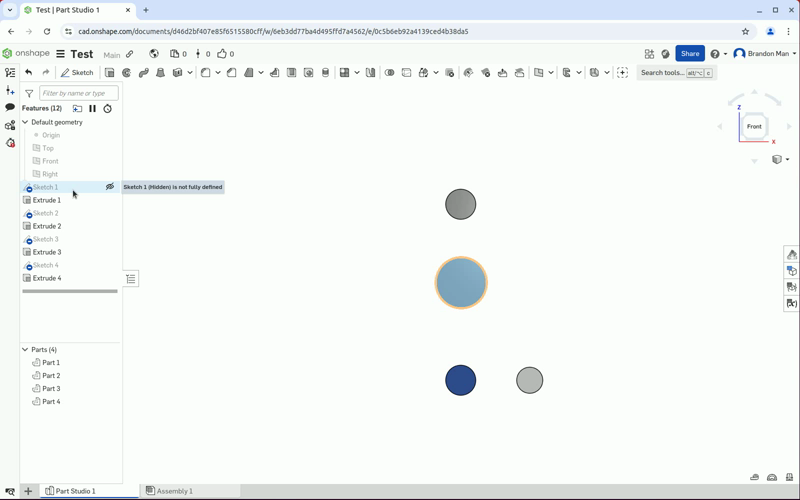
click(73, 189)
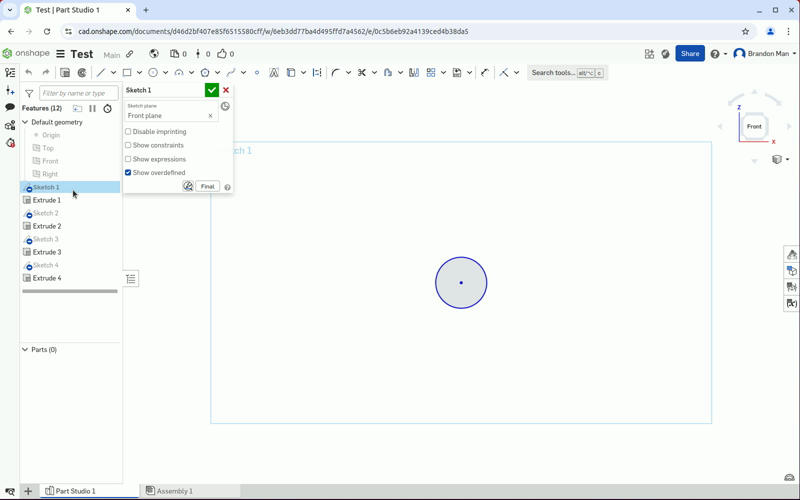
mouse_move(229, 92)
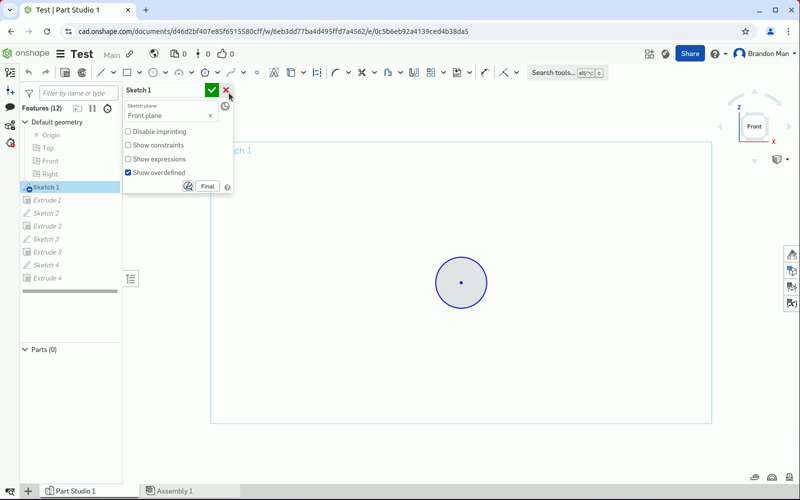
click(229, 92)
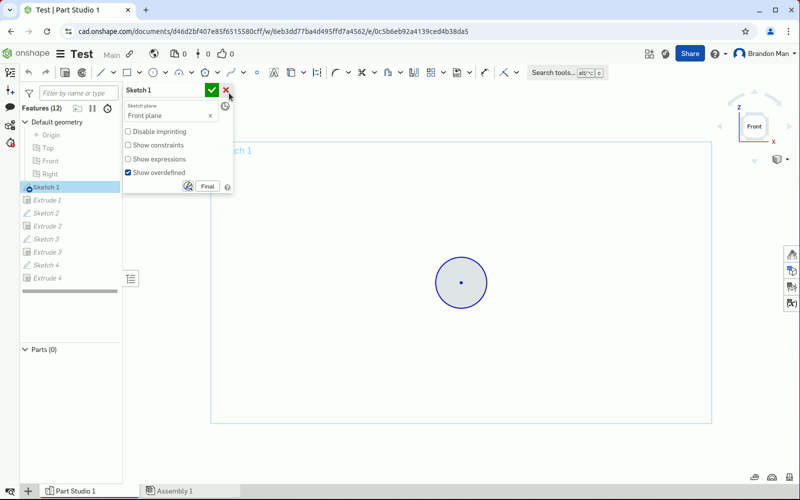
key(shift+s)
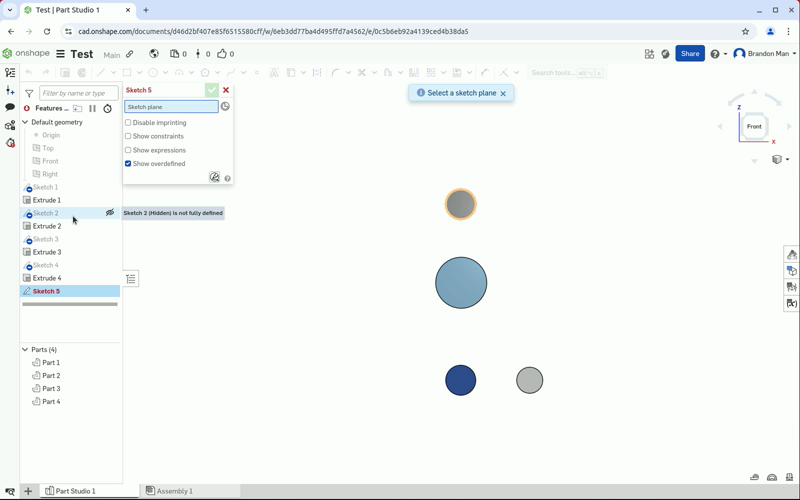
scroll(3)
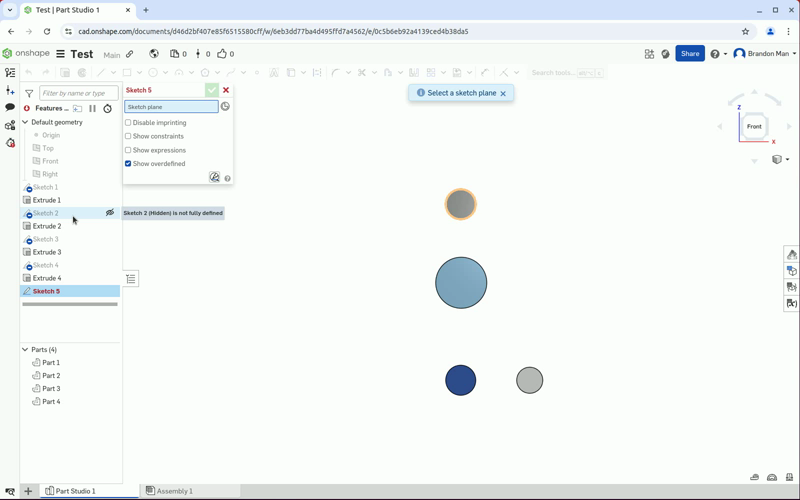
mouse_move(73, 163)
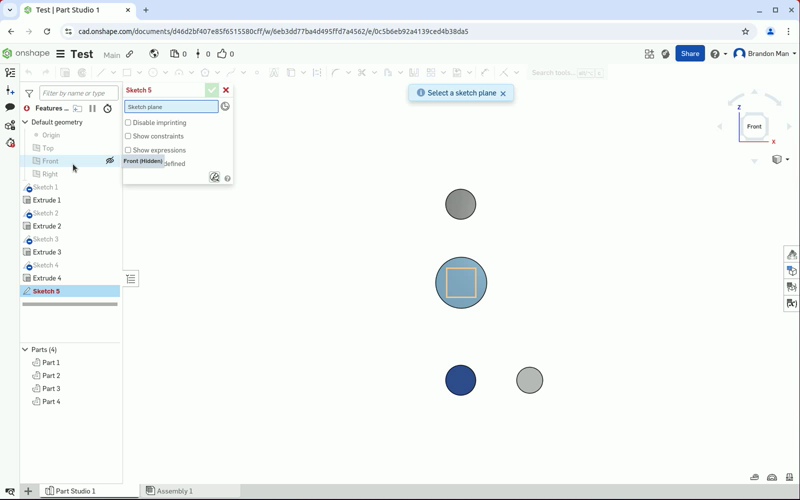
click(73, 163)
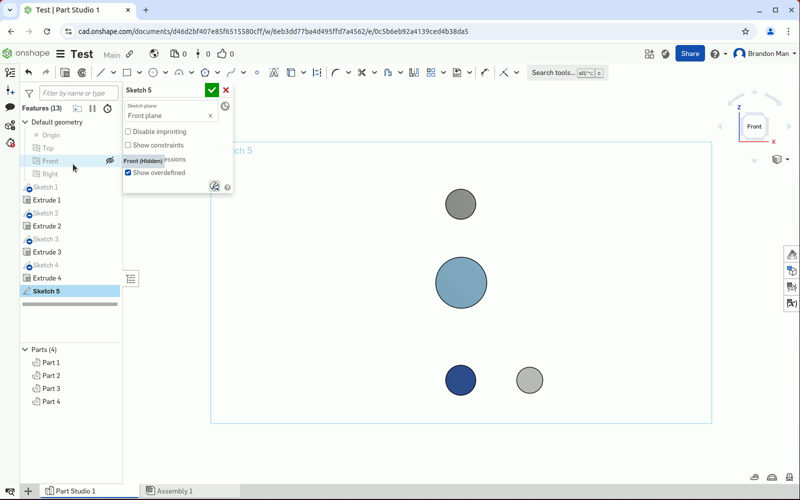
mouse_move(73, 352)
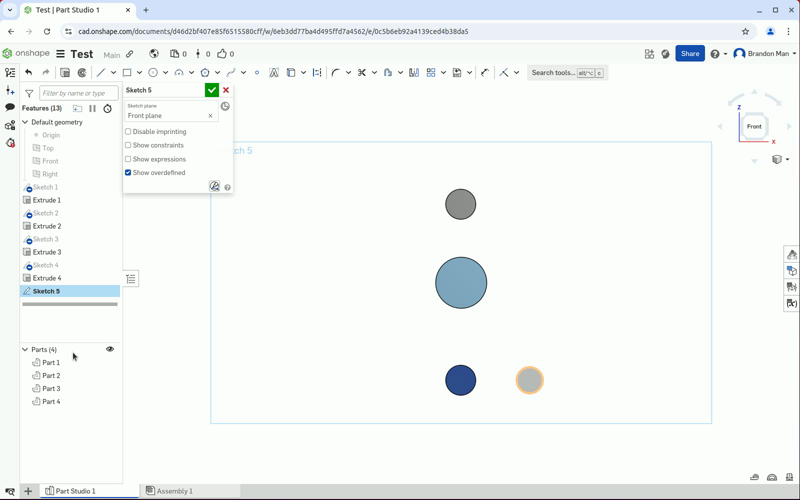
key(y)
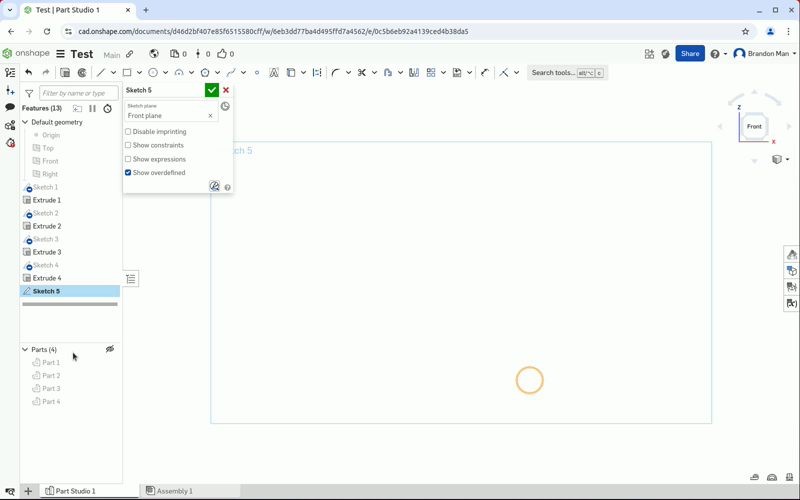
key(l)
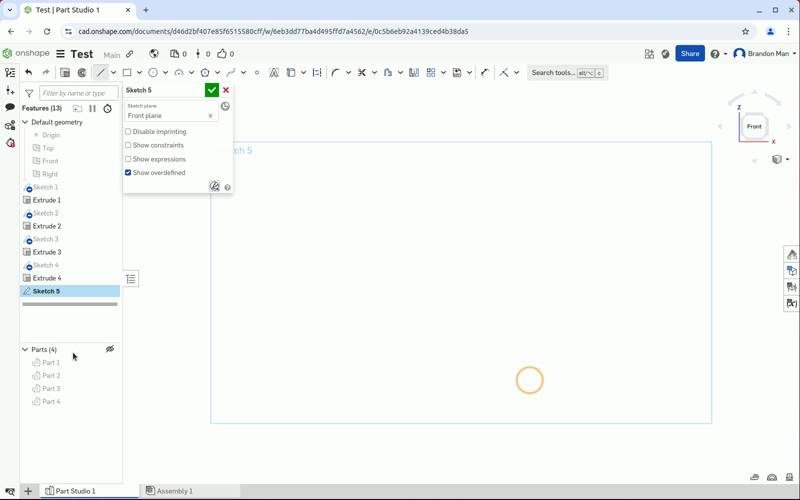
key_down(shift)
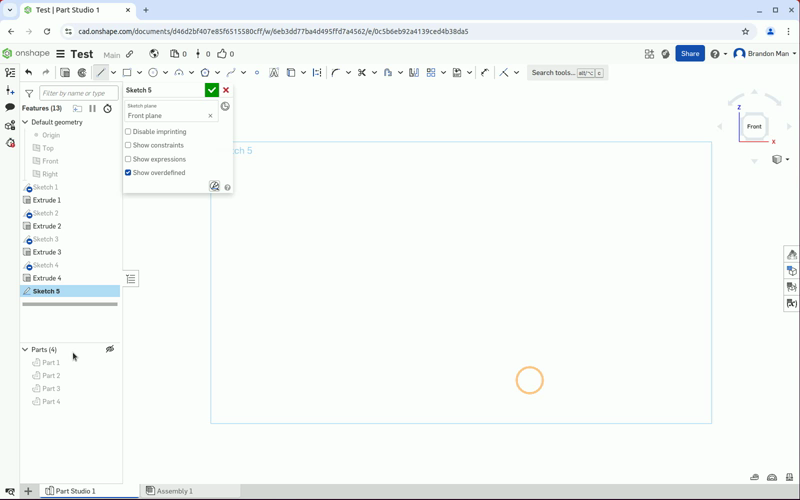
mouse_move(413, 397)
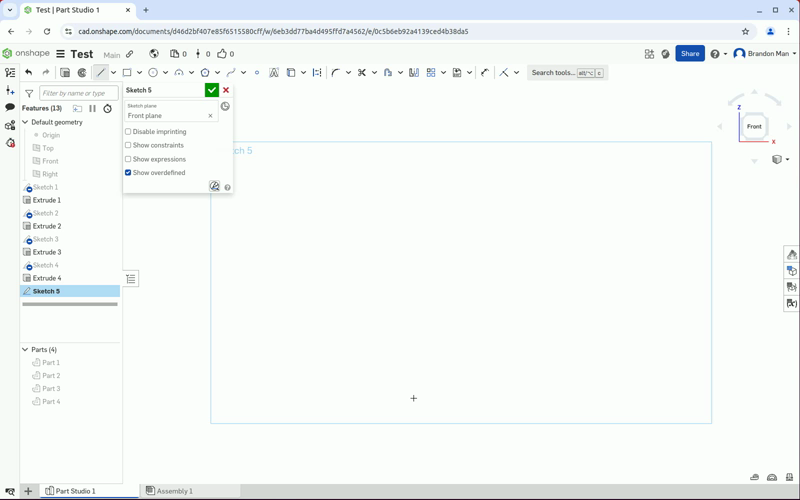
click(413, 397)
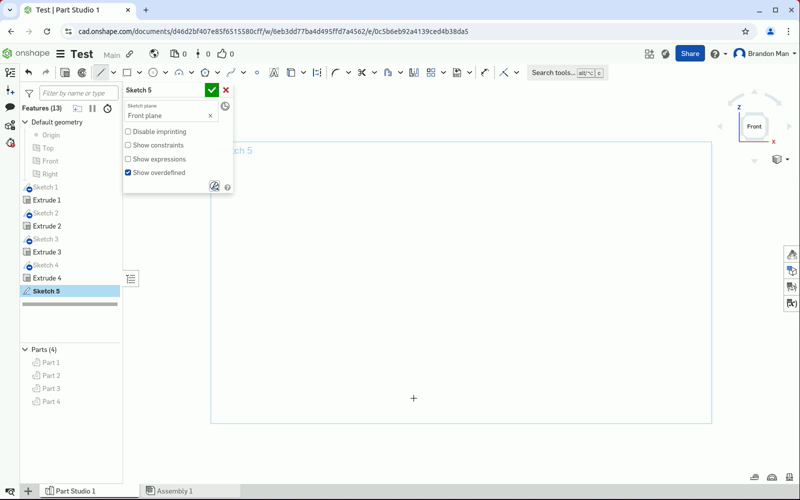
key_up(shift)
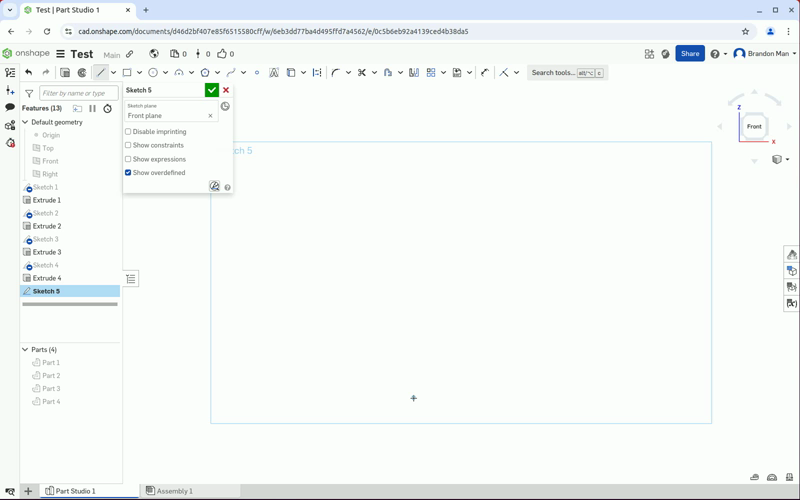
key_down(shift)
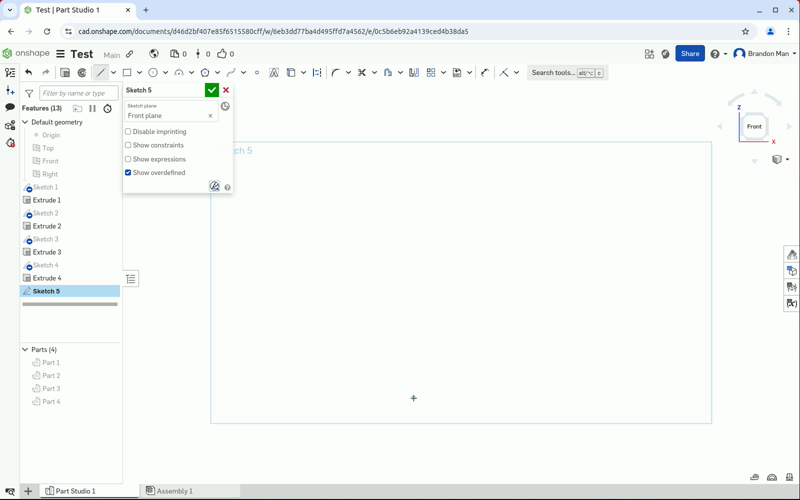
mouse_move(547, 397)
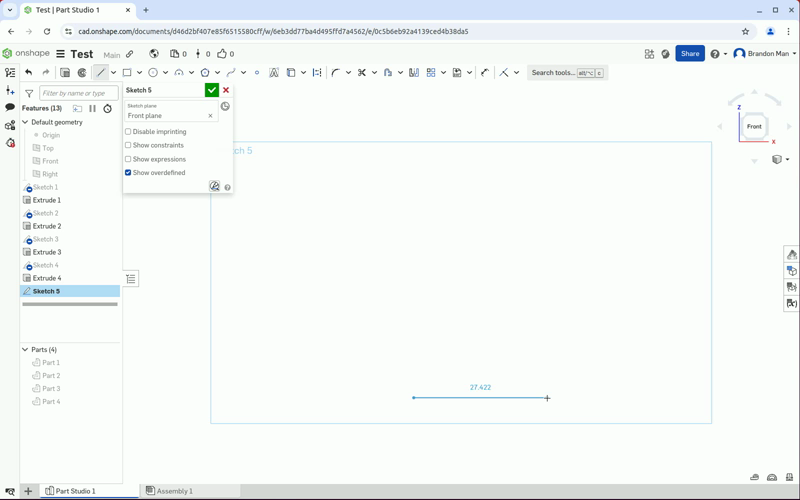
click(547, 397)
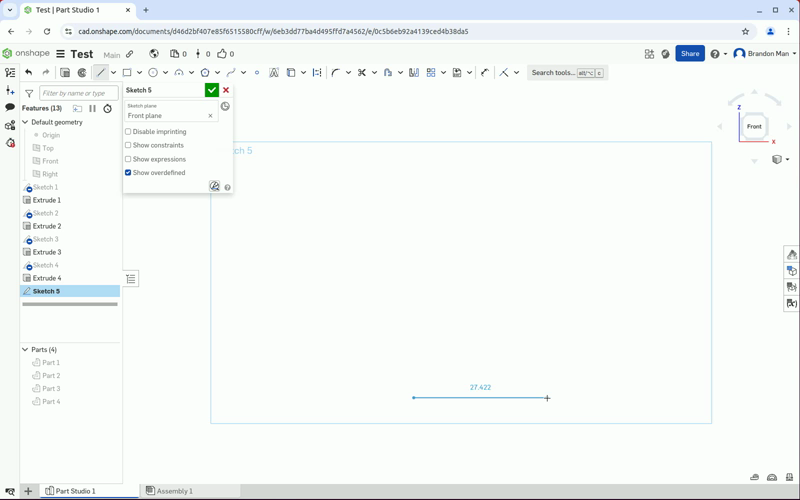
key_up(shift)
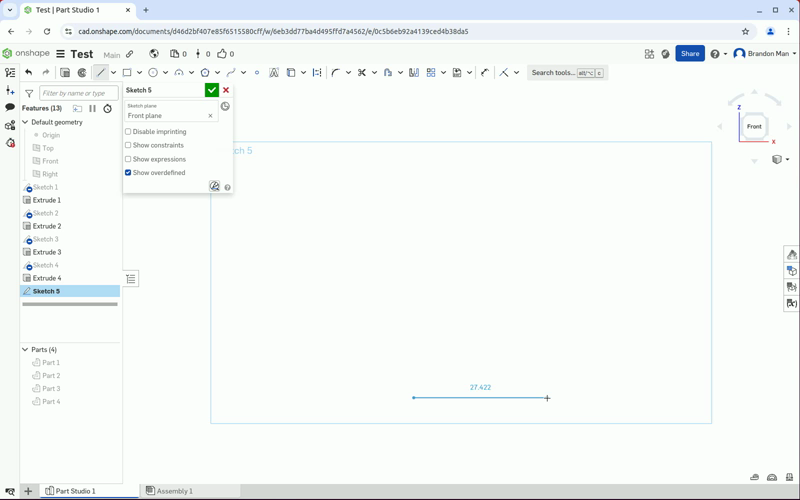
key_down(shift)
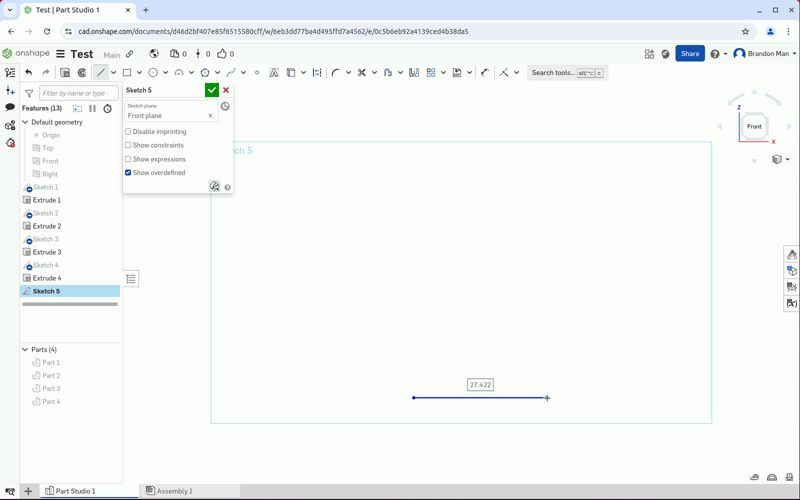
mouse_move(547, 186)
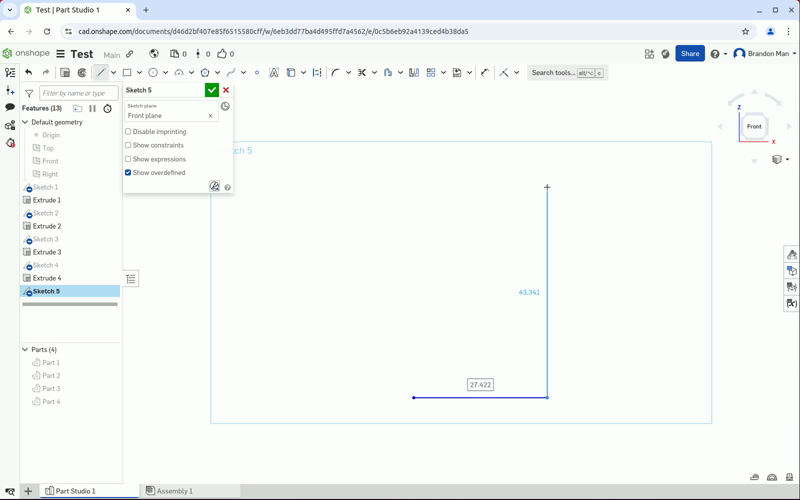
click(547, 186)
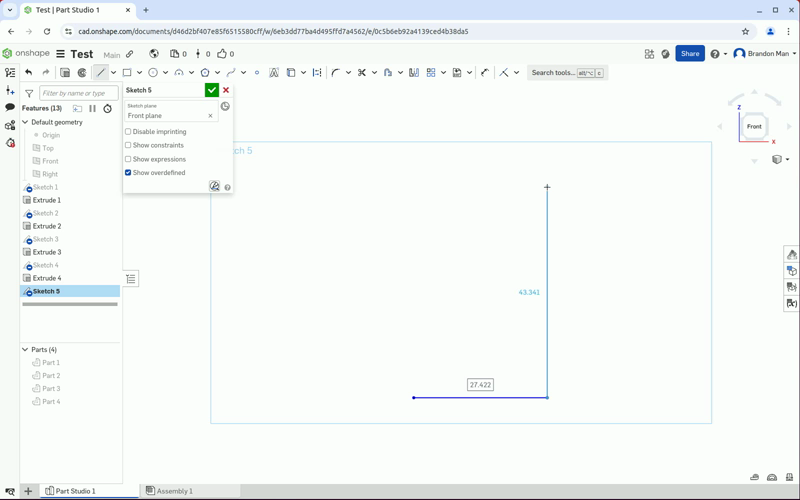
key_up(shift)
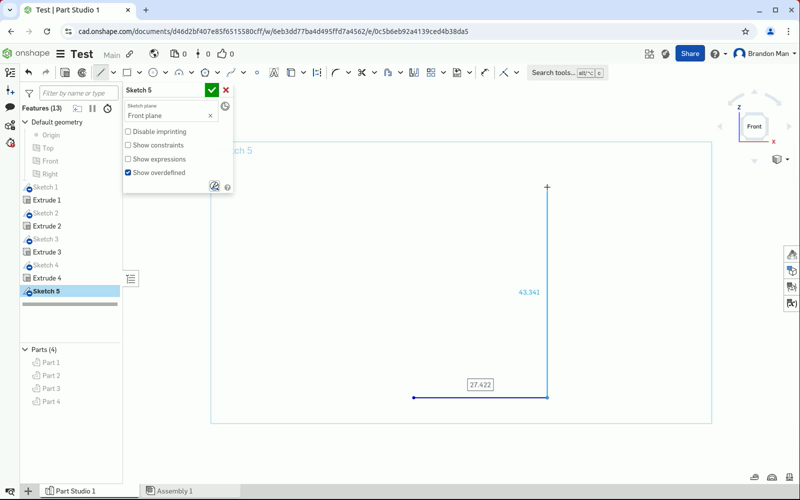
key_down(shift)
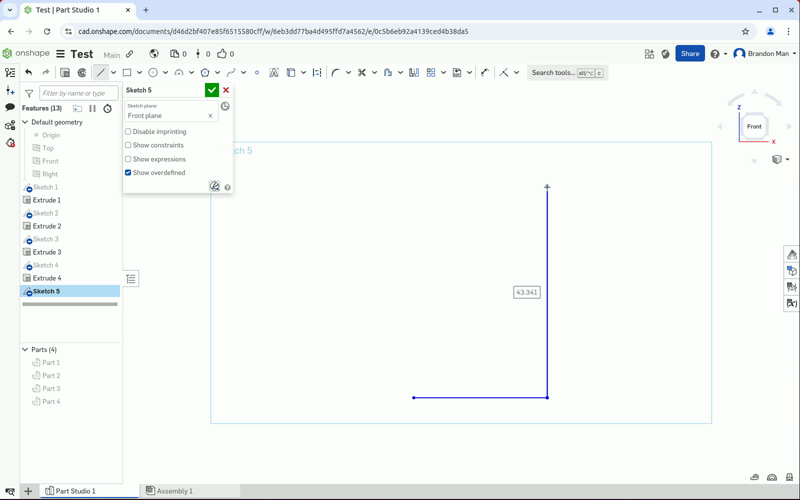
mouse_move(413, 186)
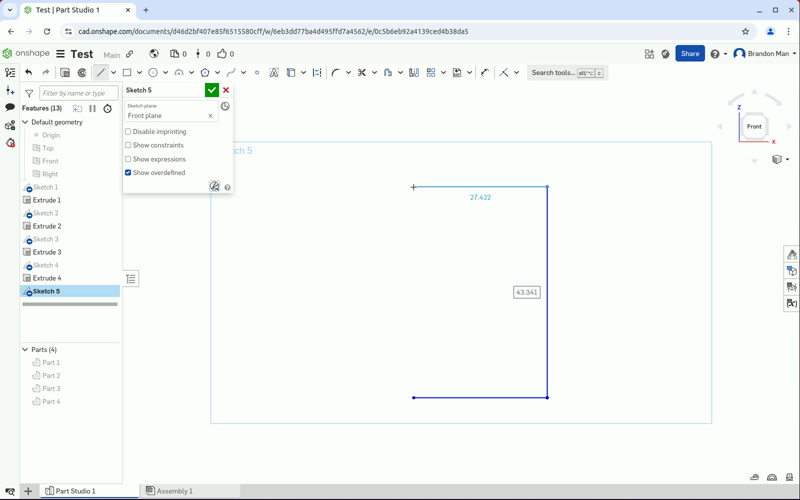
click(413, 186)
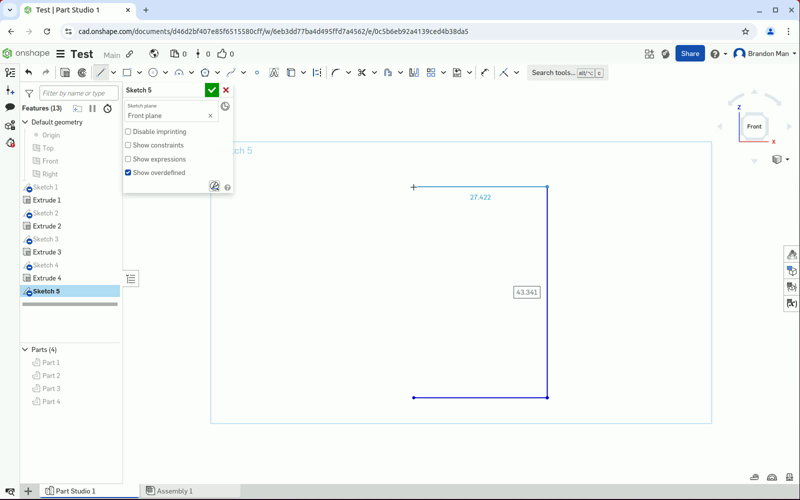
key_up(shift)
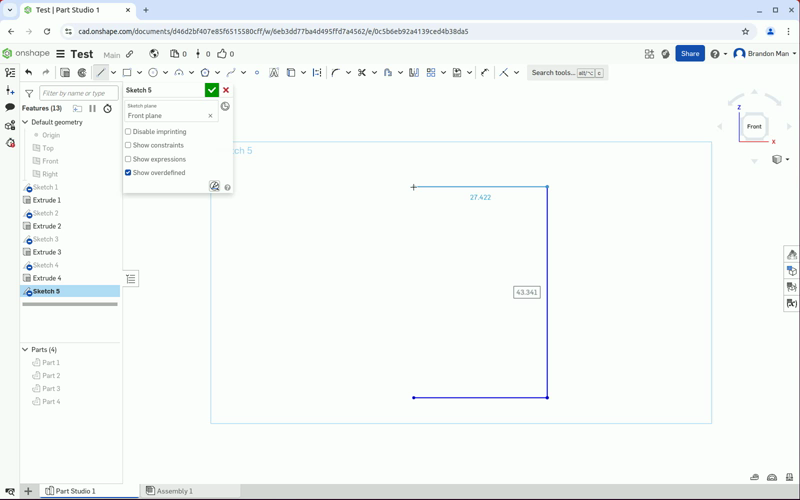
key_down(shift)
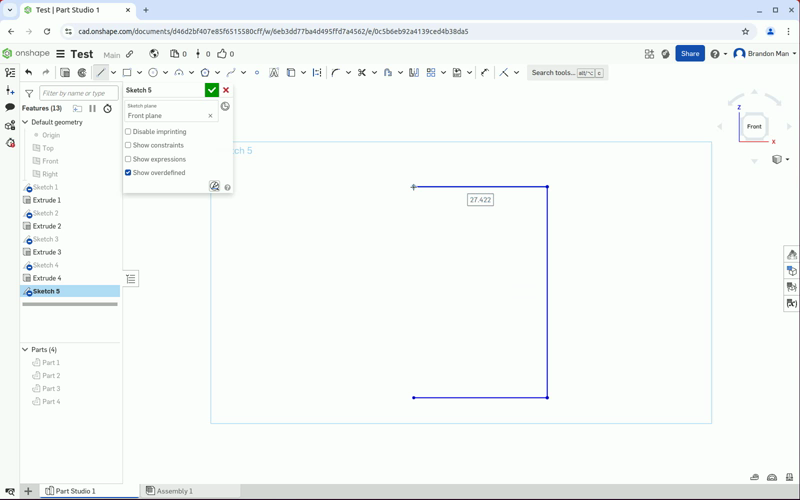
mouse_move(413, 397)
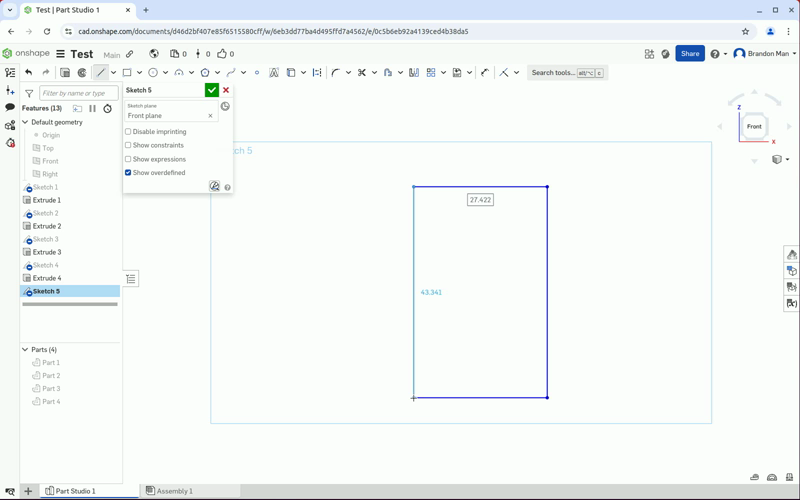
key_up(shift)
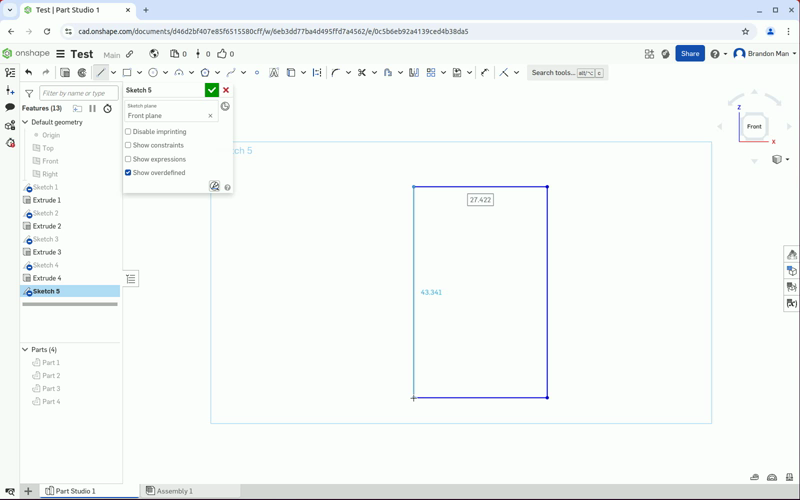
click(413, 397)
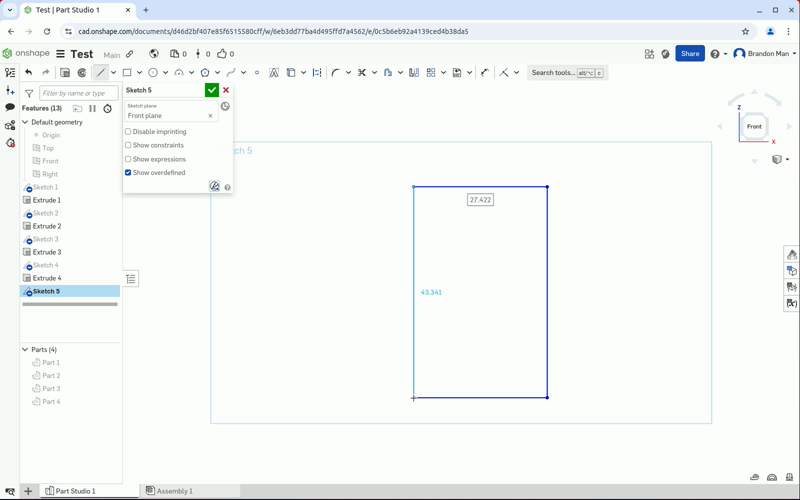
key(esc)
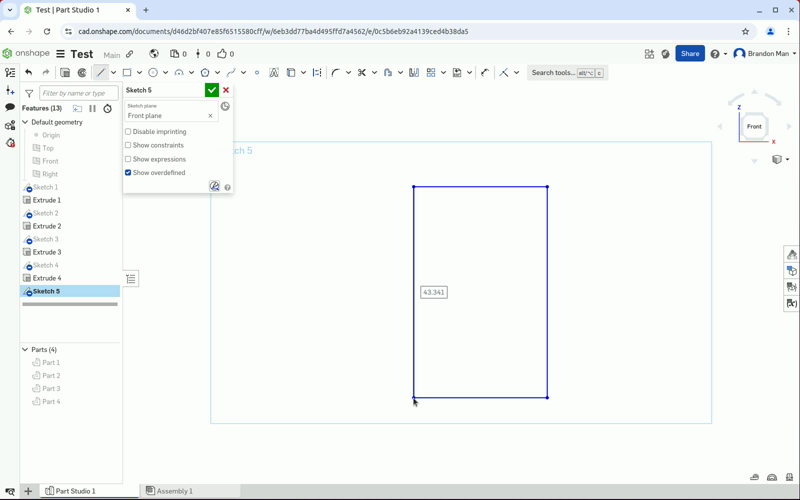
mouse_move(515, 233)
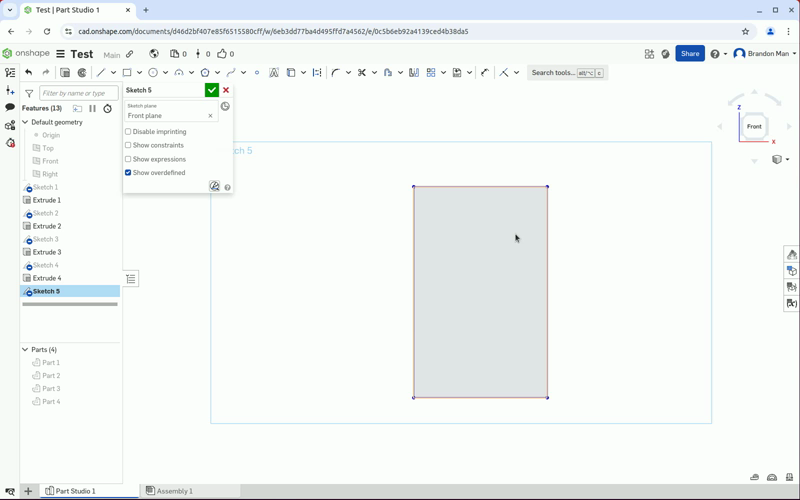
click(515, 233)
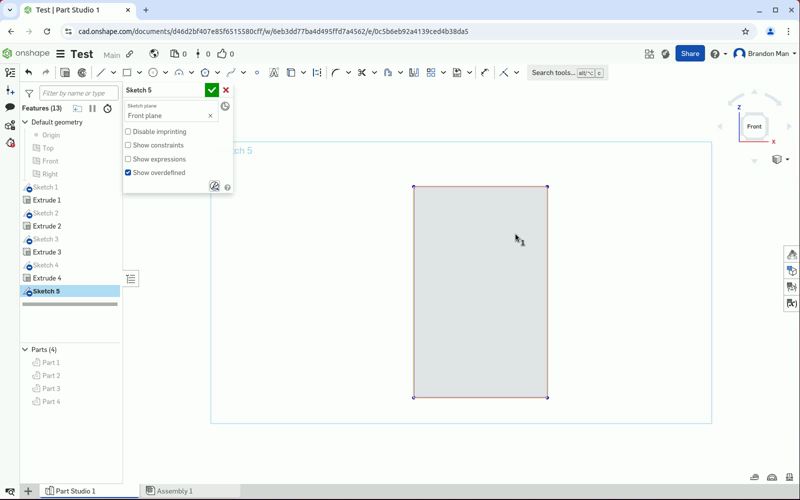
mouse_move(73, 352)
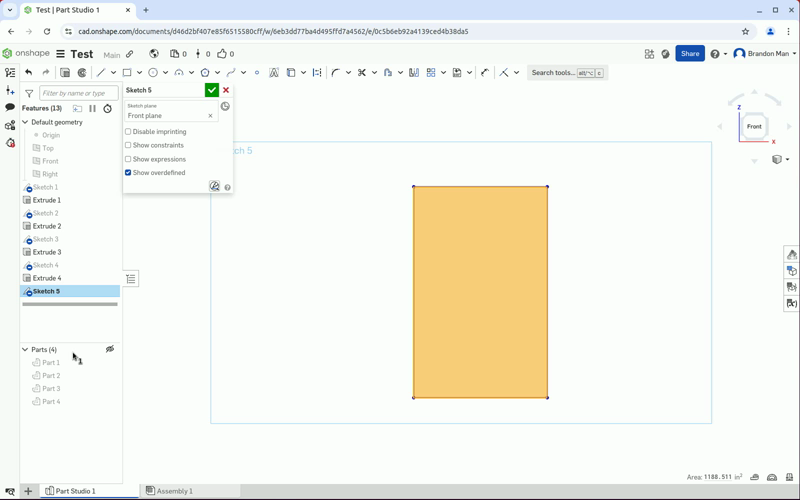
key(shift+y)
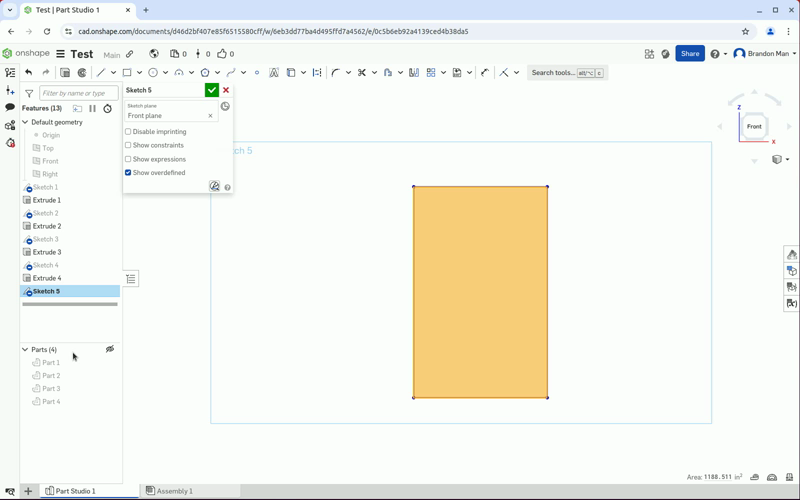
key(shift+e)
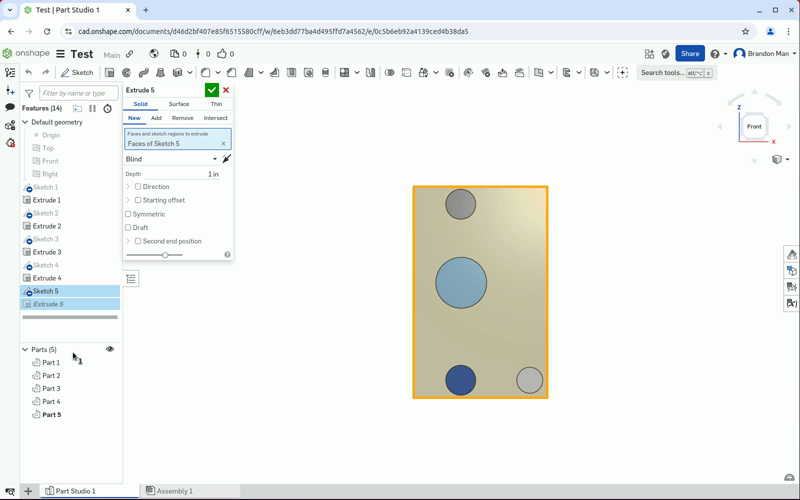
mouse_move(143, 106)
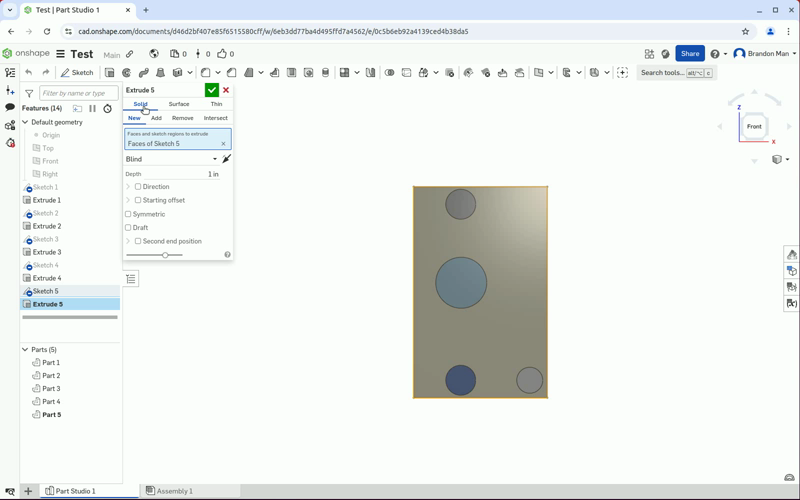
click(143, 106)
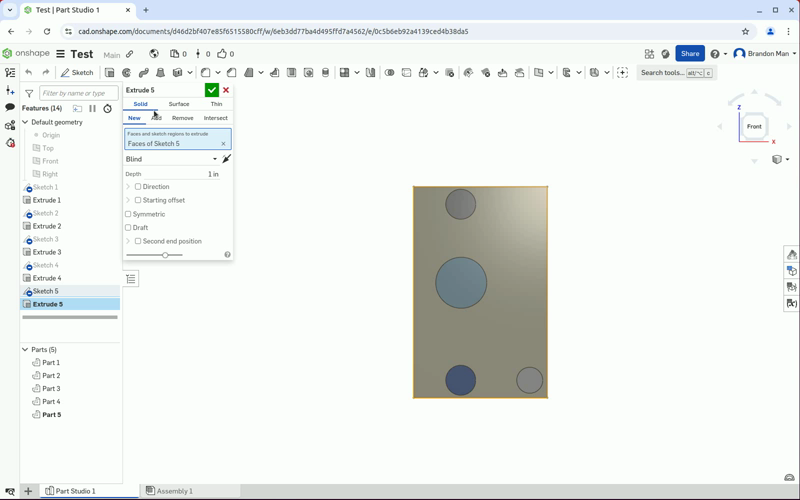
mouse_move(186, 120)
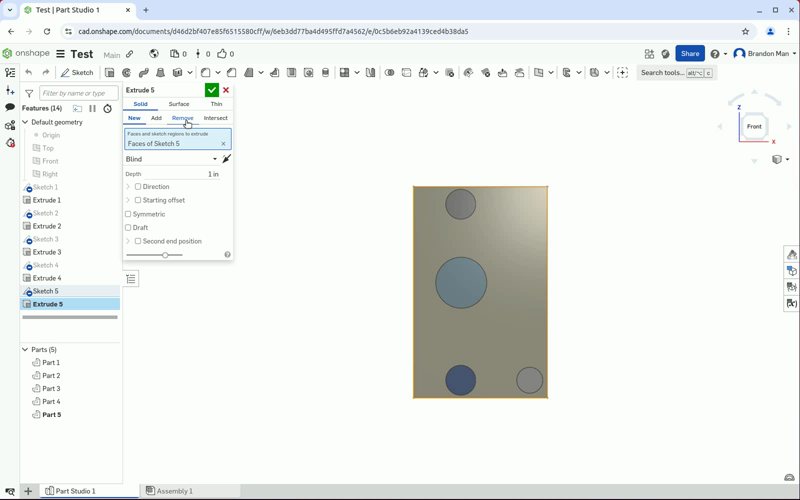
click(186, 120)
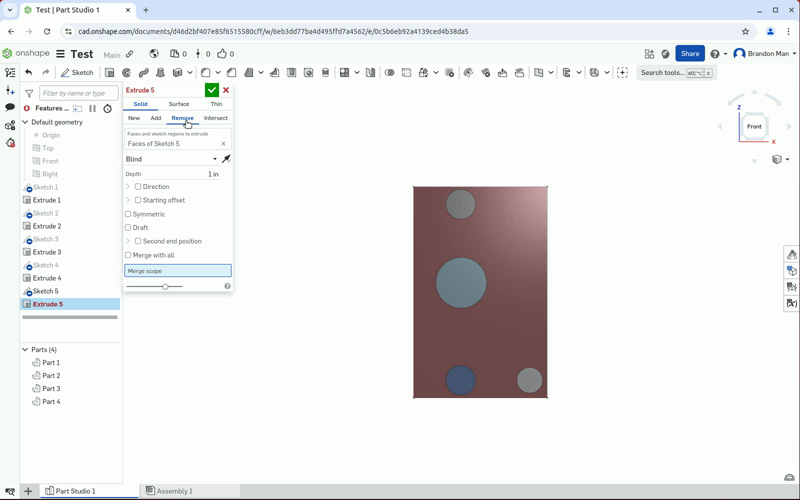
key(tab, 4)
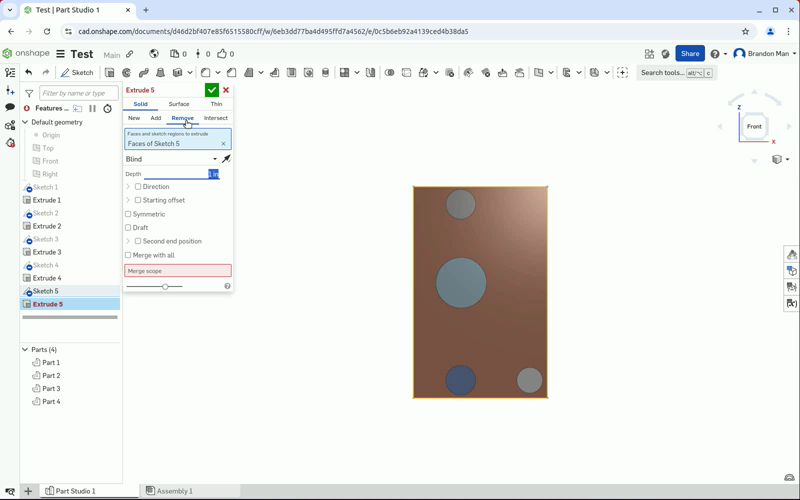
text(7.943)
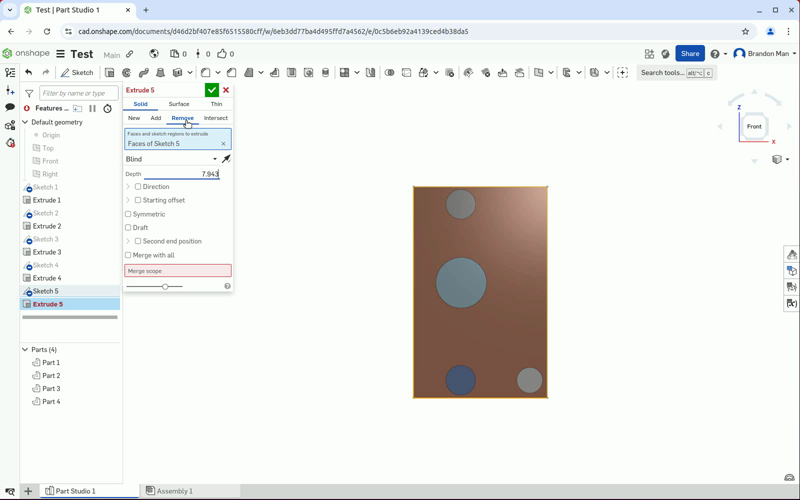
key(tab, 6)
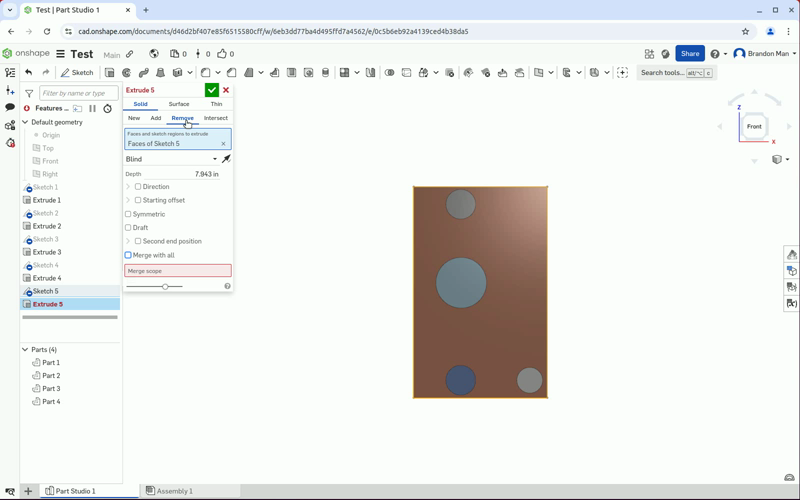
key(space)
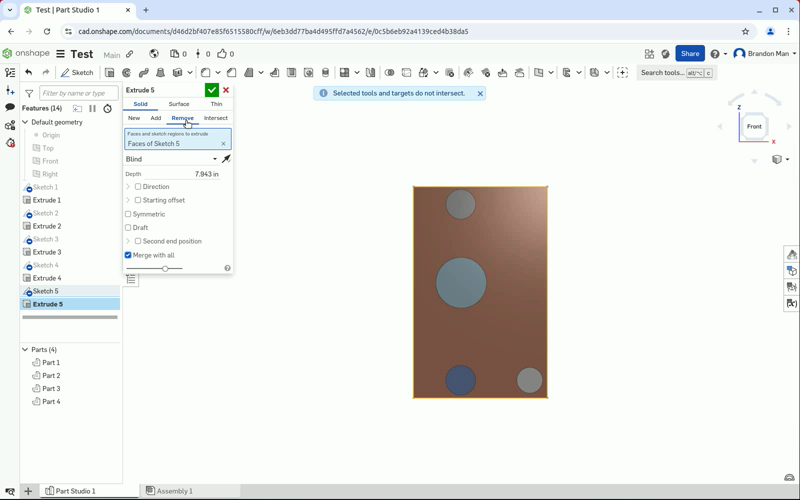
key(enter)
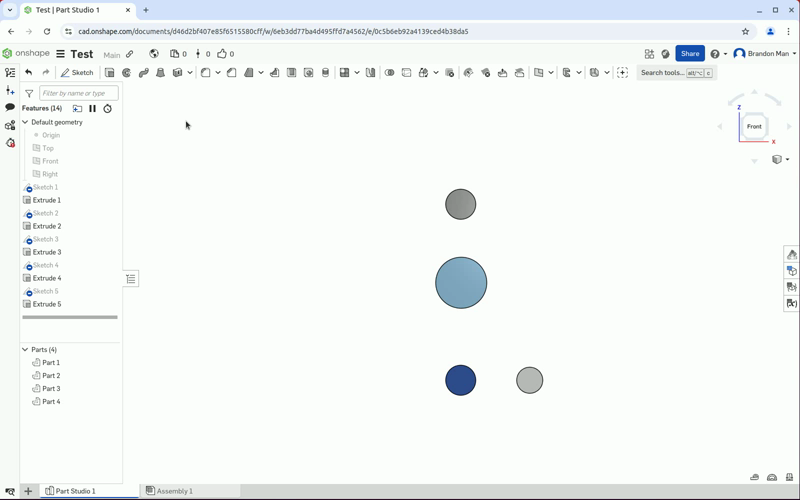
key(shift+h)
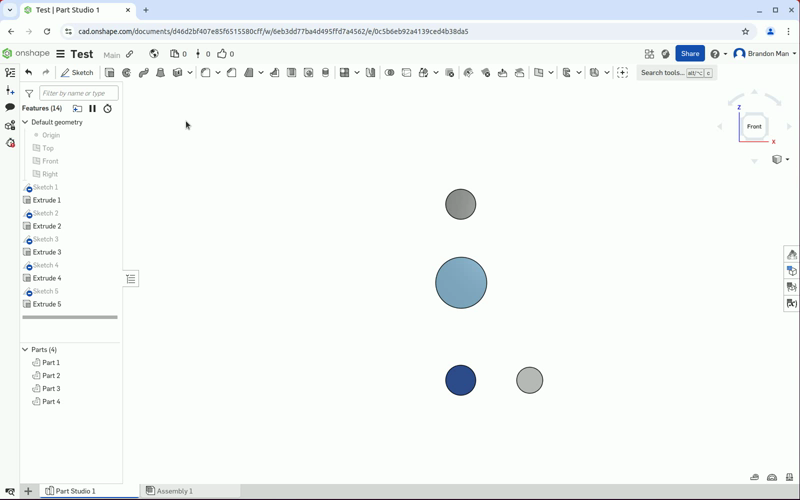
key(shift+h)
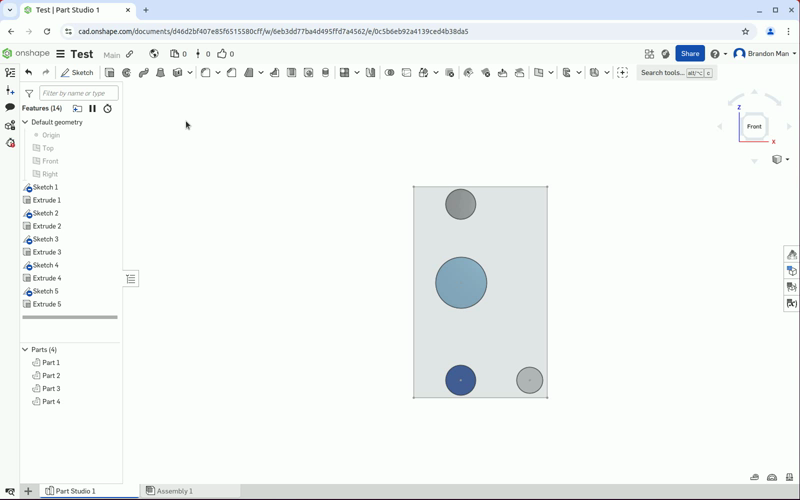
key(shift+7)
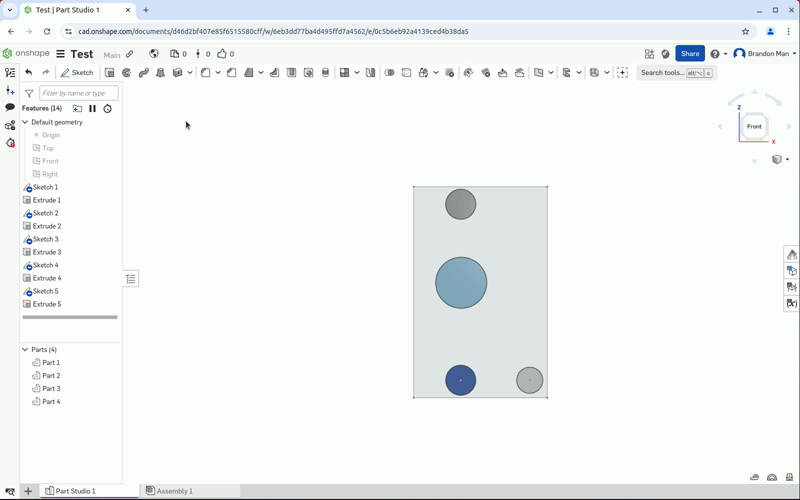
key(left, 2)
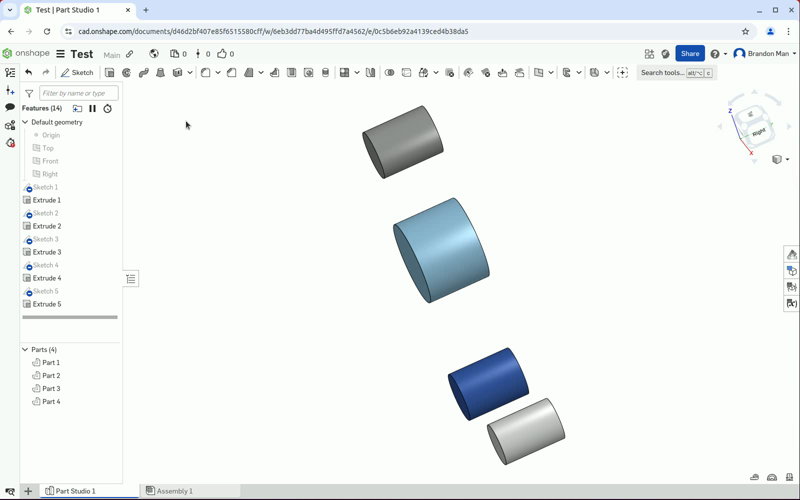
key(down, 2)
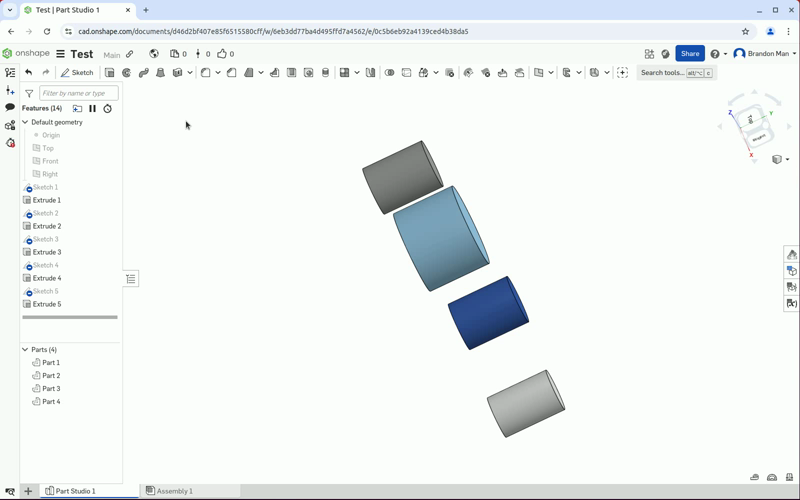
key(up, 2)
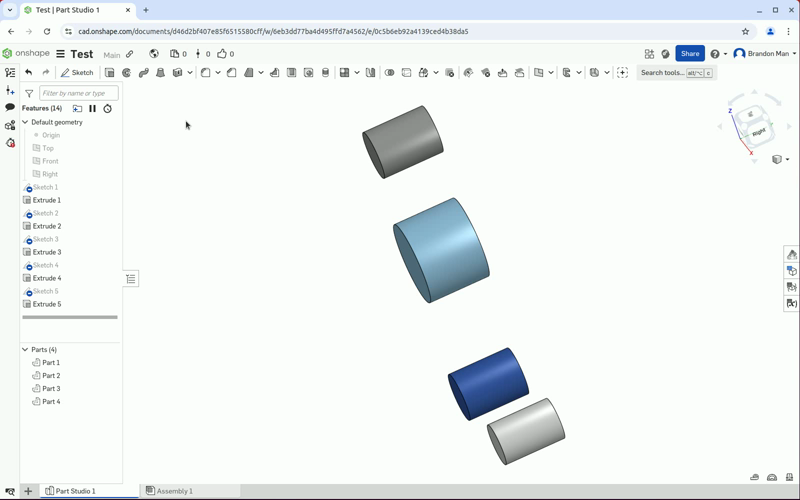
key(right, 2)
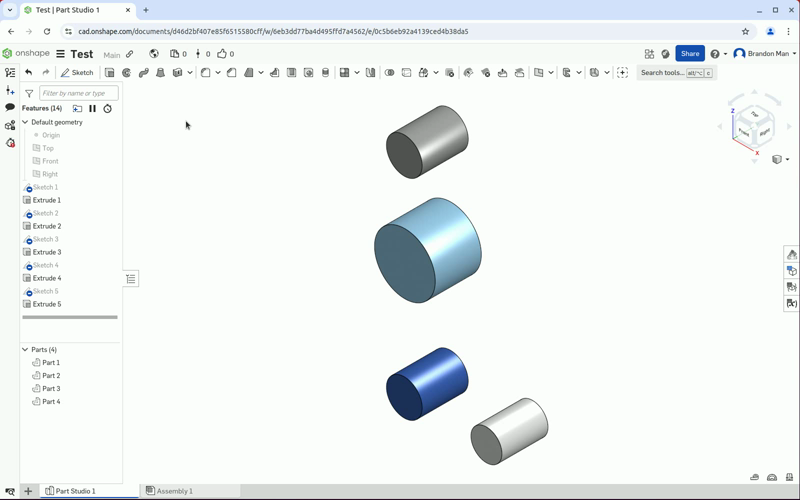
mouse_move(73, 189)
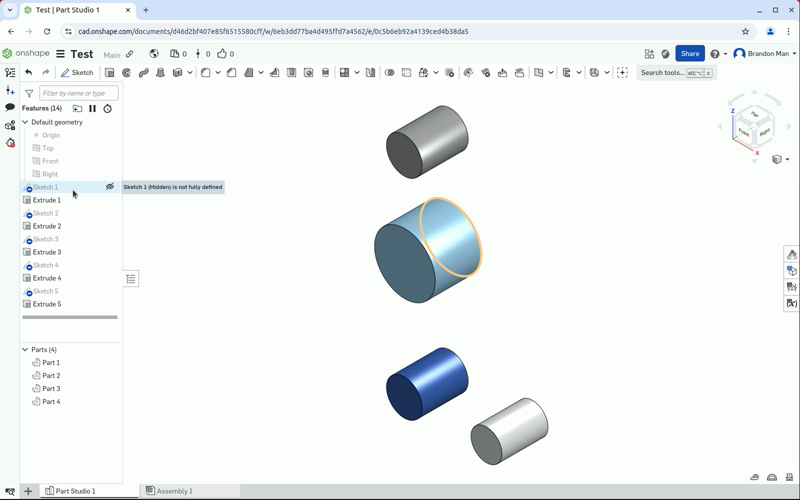
click(73, 189)